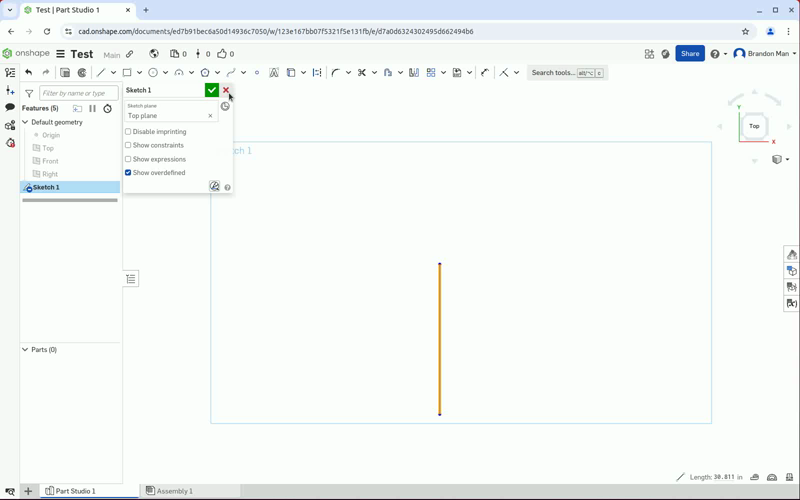
key(shift+h)
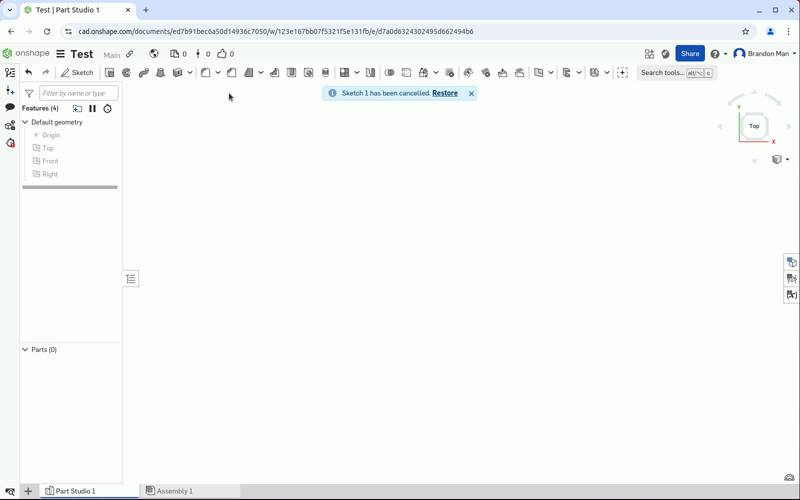
mouse_move(73, 352)
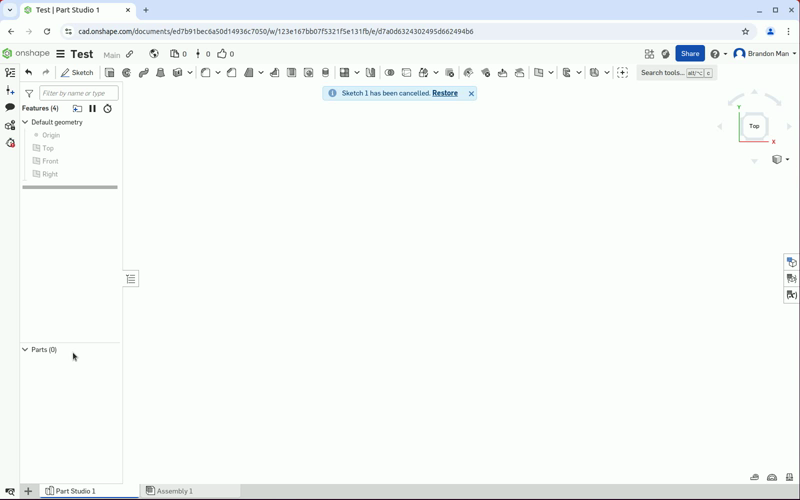
key(y)
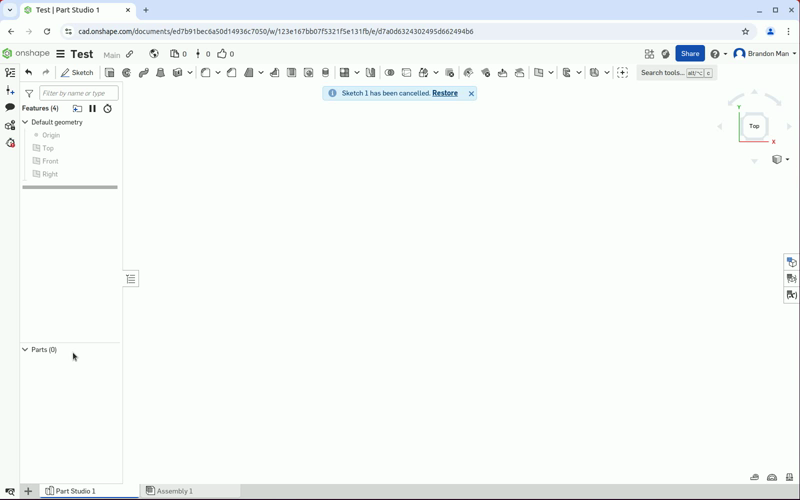
key(shift+p)
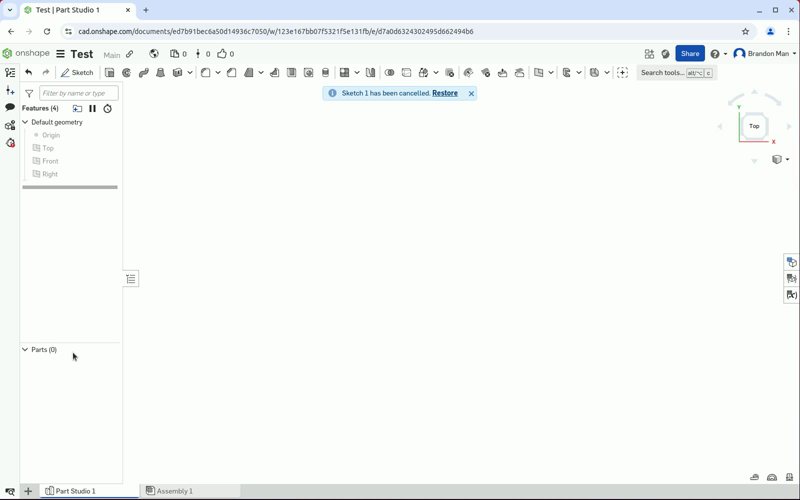
key(space)
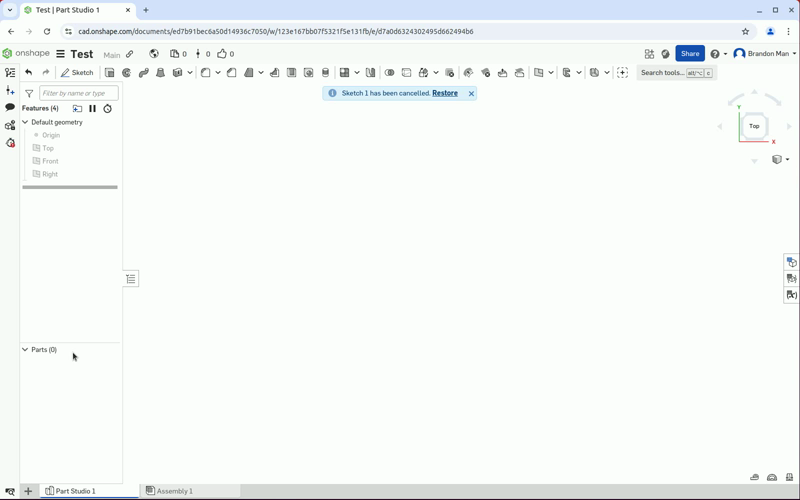
key_down(shift)
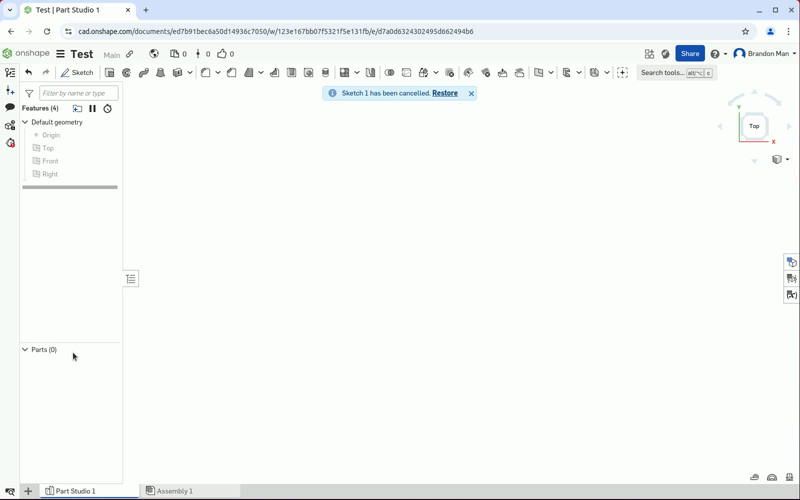
key(up)
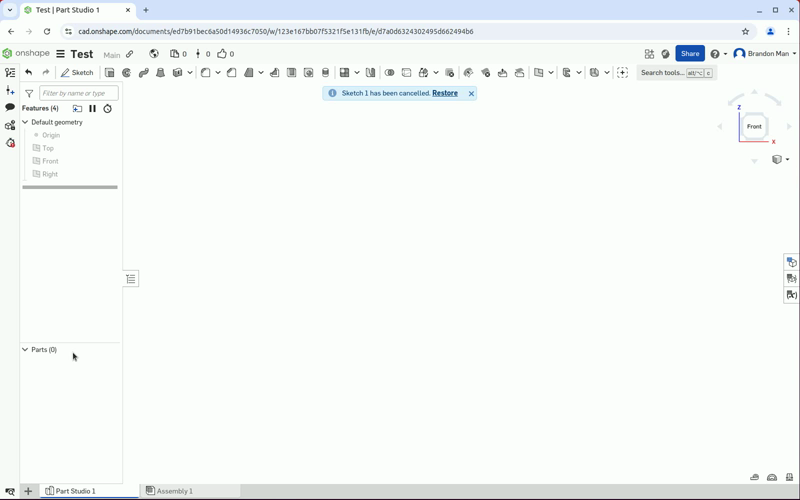
key_up(shift)
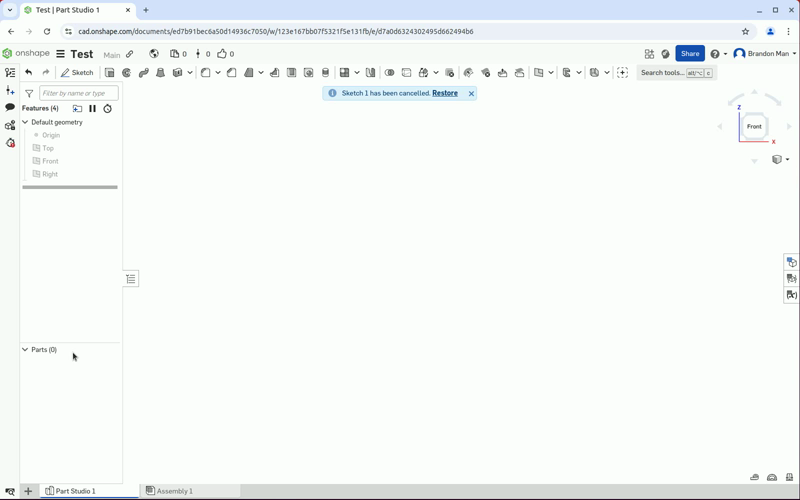
key(space)
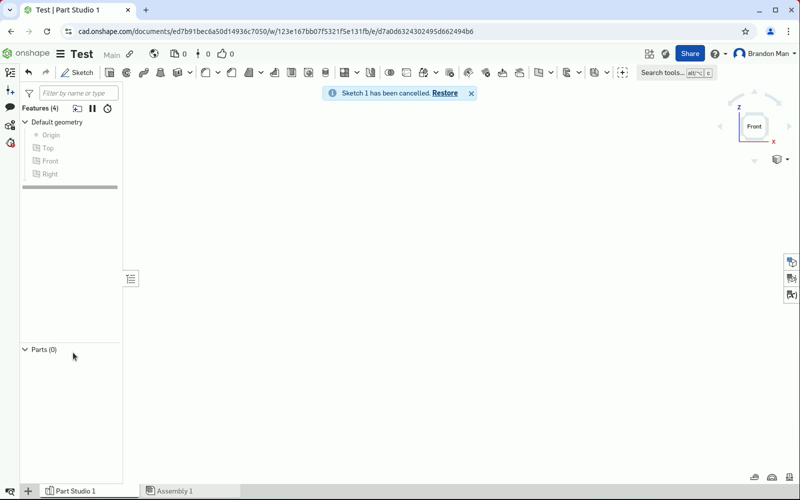
key_down(shift)
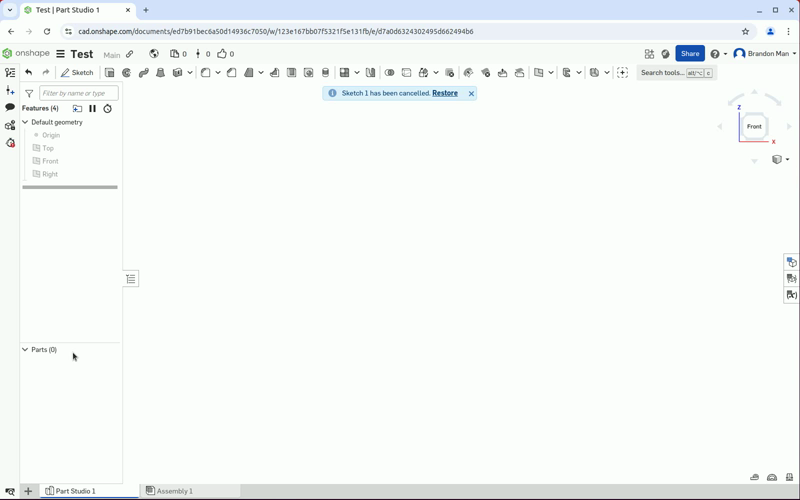
key(left)
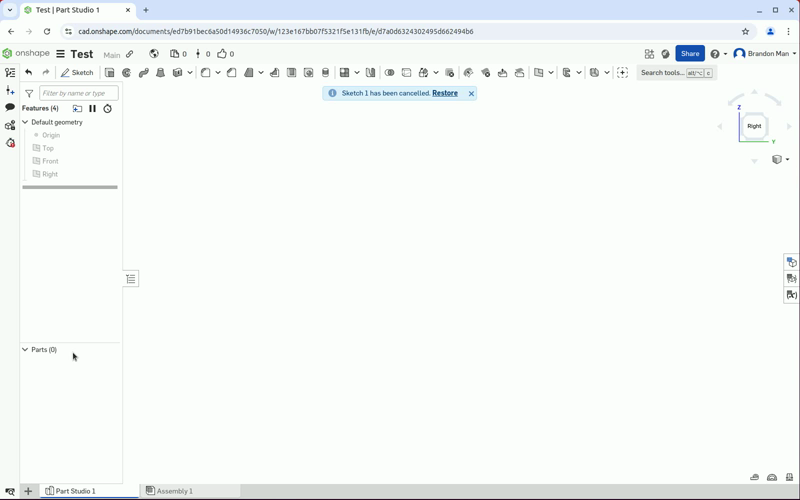
key_up(shift)
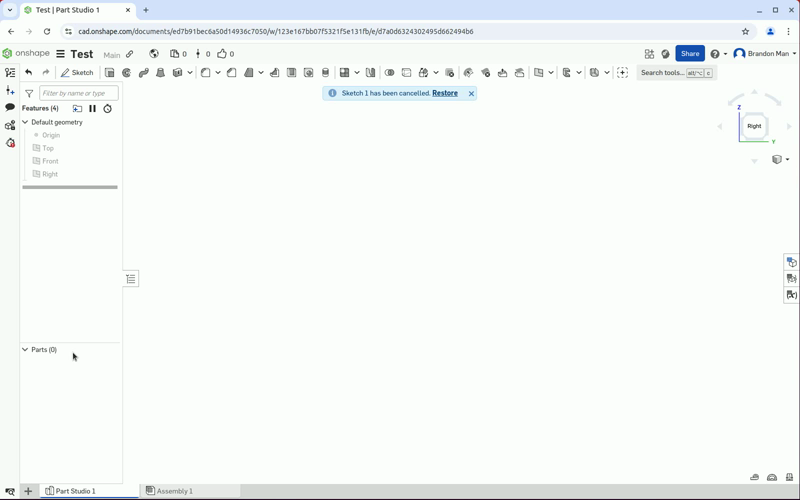
mouse_move(73, 352)
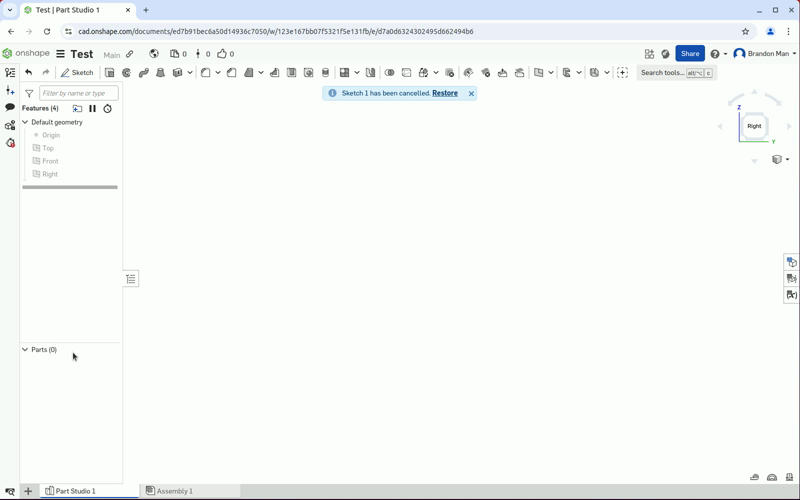
key(shift+y)
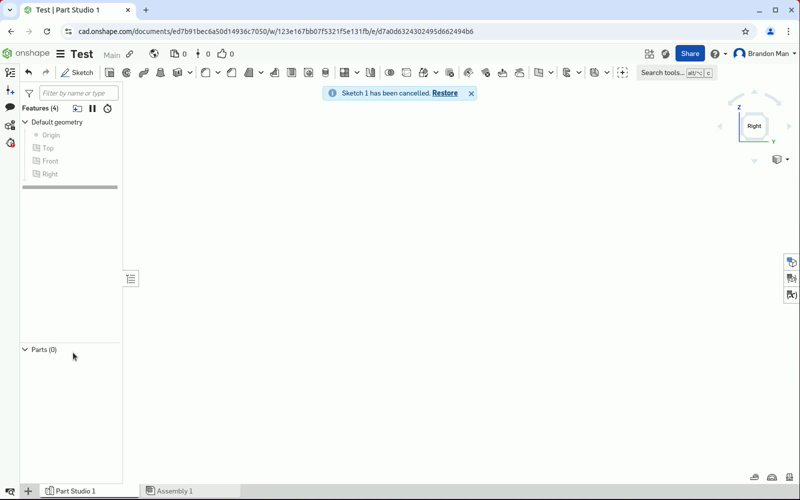
key(shift+s)
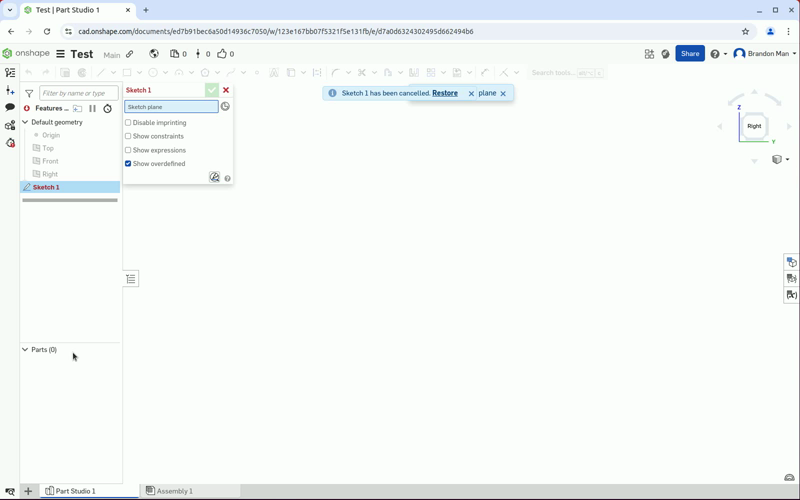
mouse_move(73, 176)
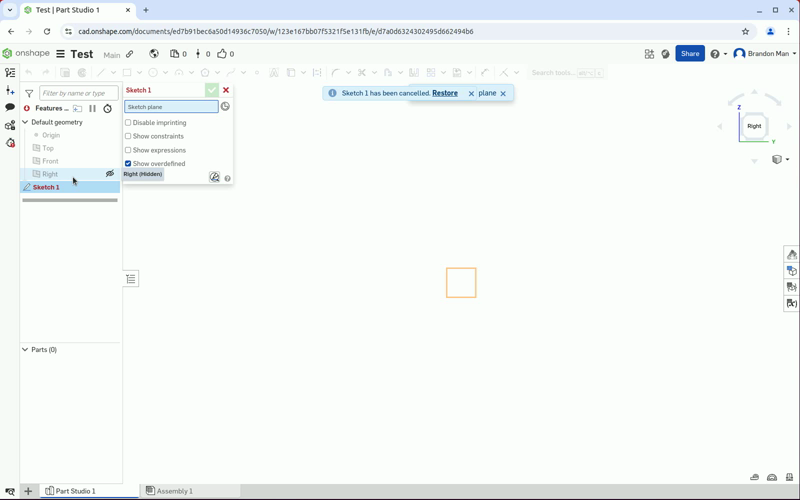
click(73, 176)
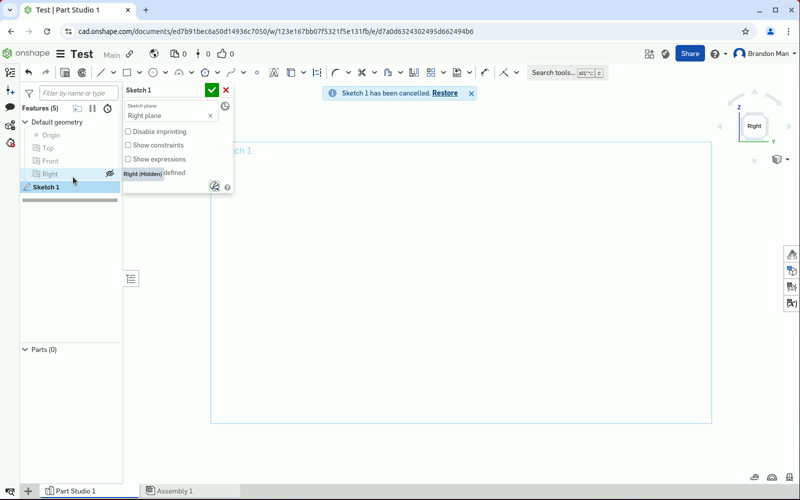
mouse_move(73, 352)
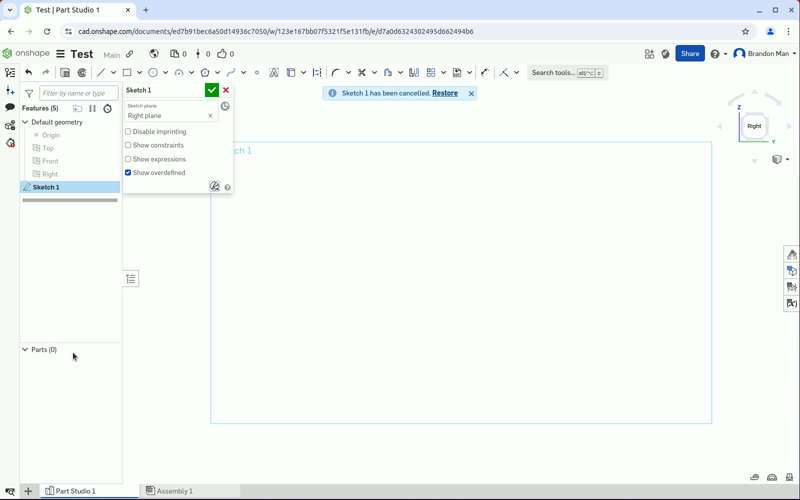
key(y)
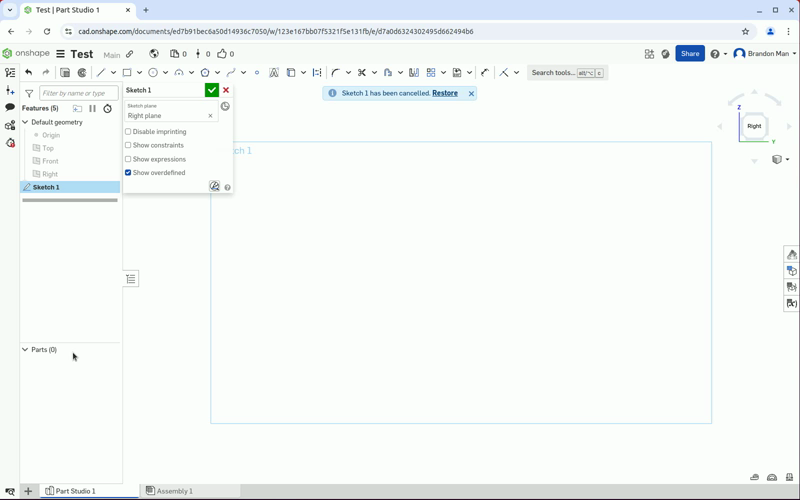
key(l)
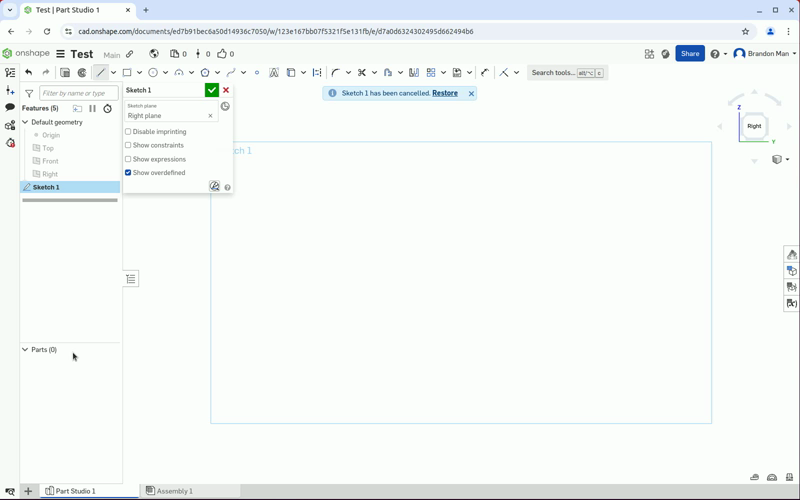
key_down(shift)
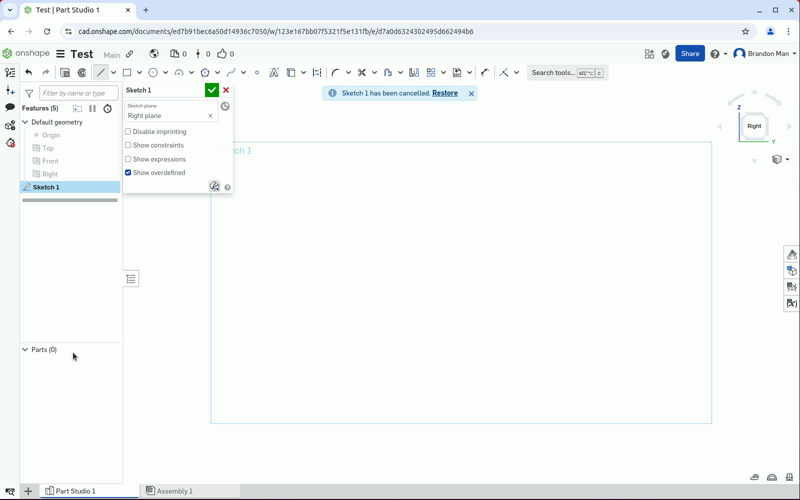
mouse_move(348, 253)
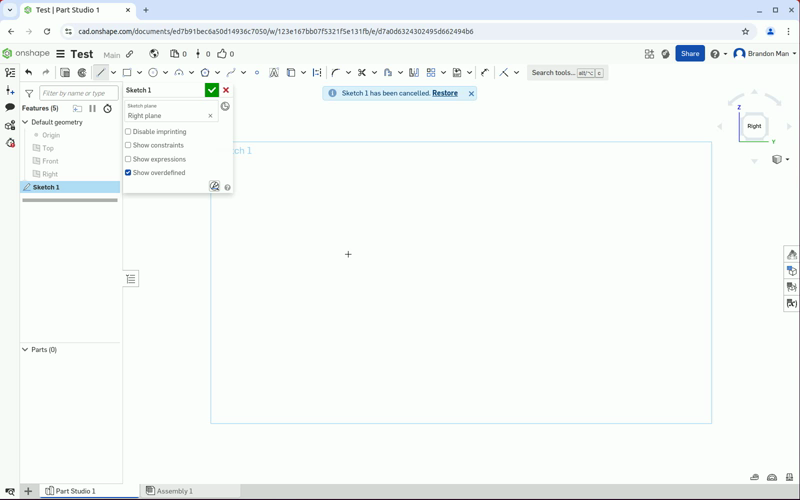
click(348, 253)
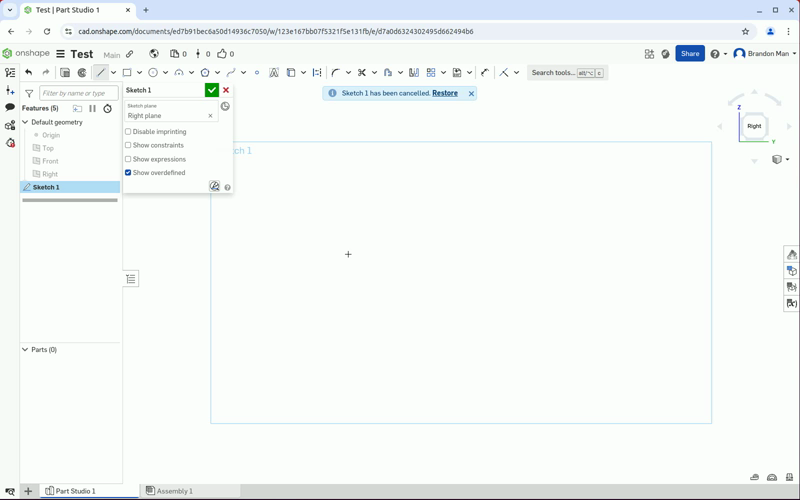
key_up(shift)
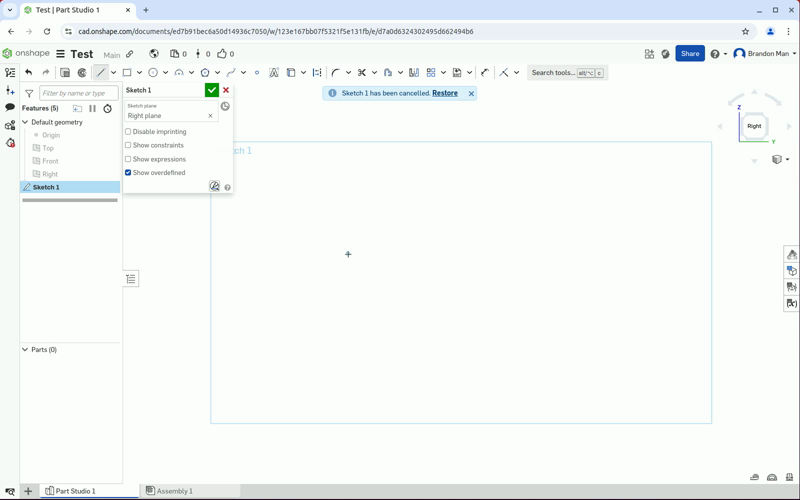
key_down(shift)
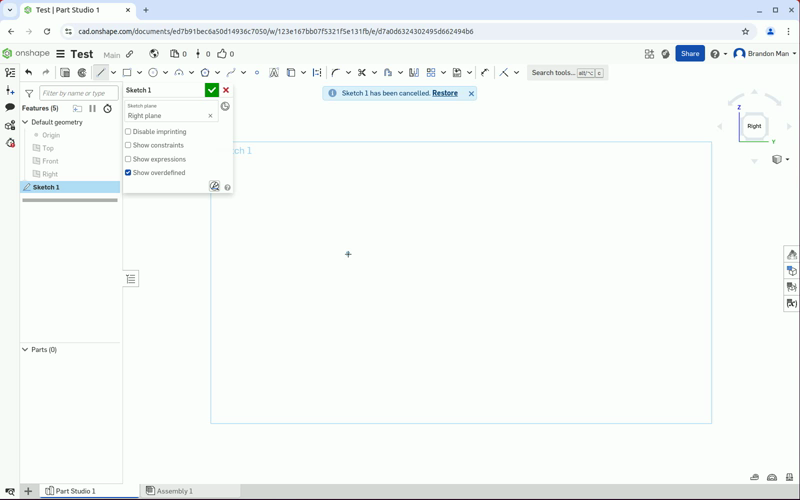
mouse_move(408, 253)
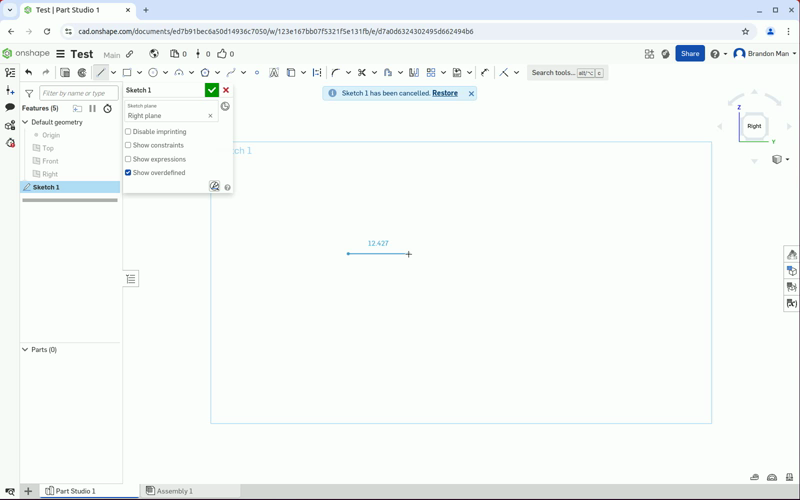
click(408, 253)
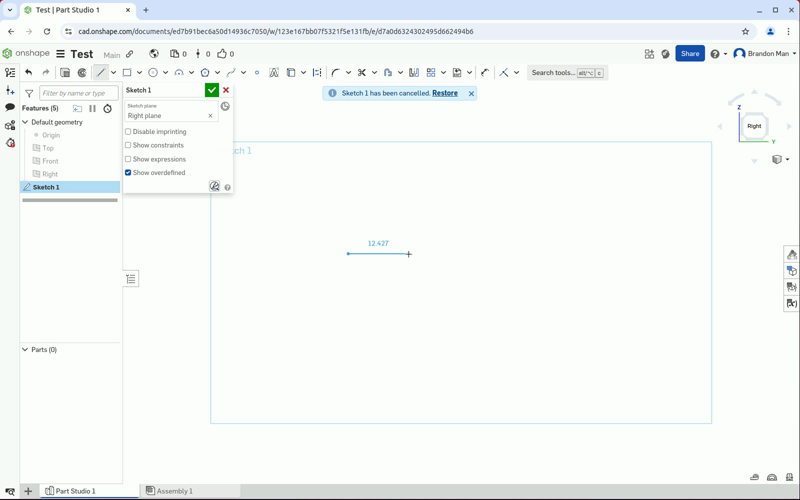
key_up(shift)
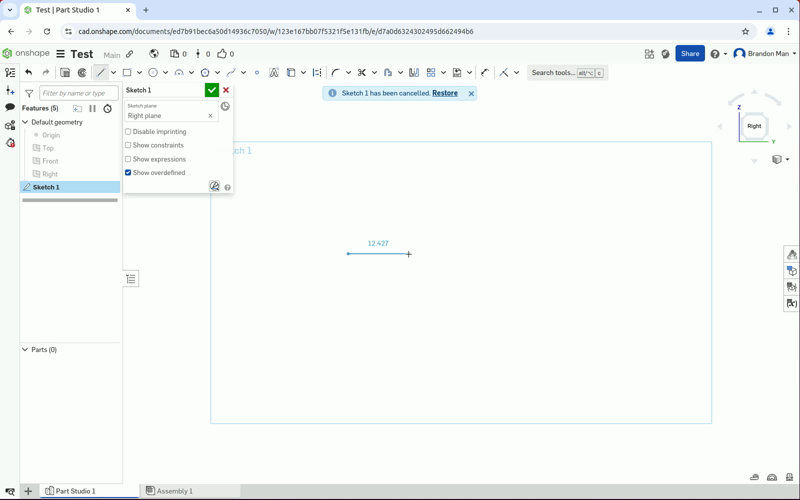
key_down(shift)
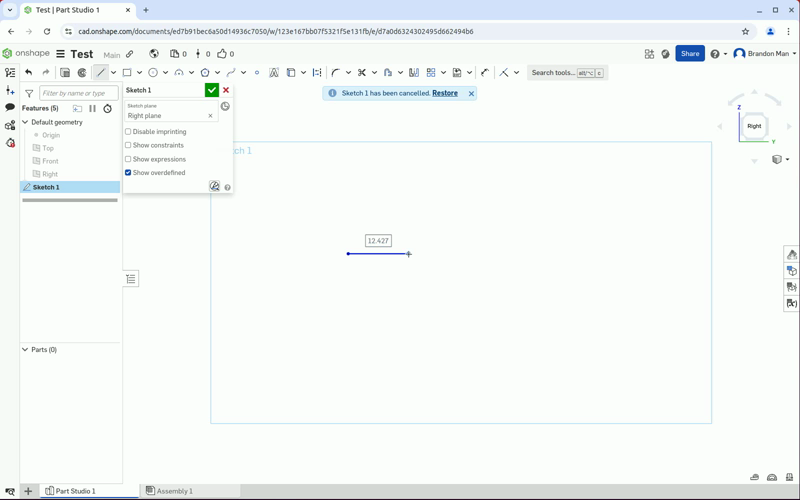
mouse_move(408, 178)
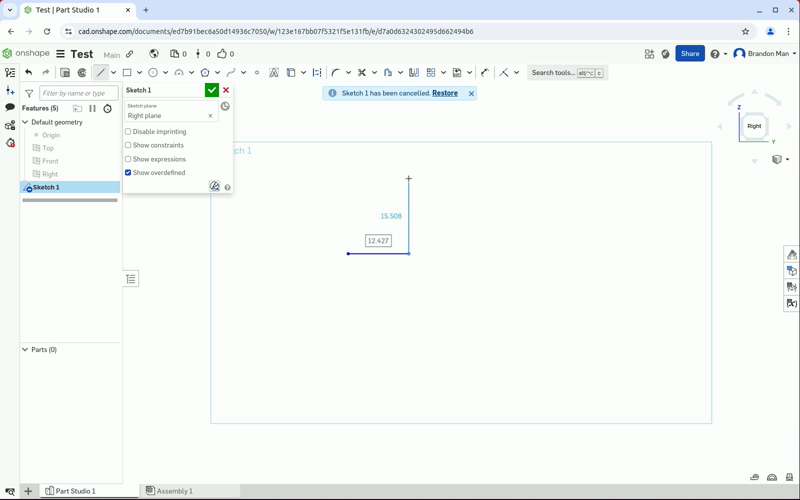
click(408, 178)
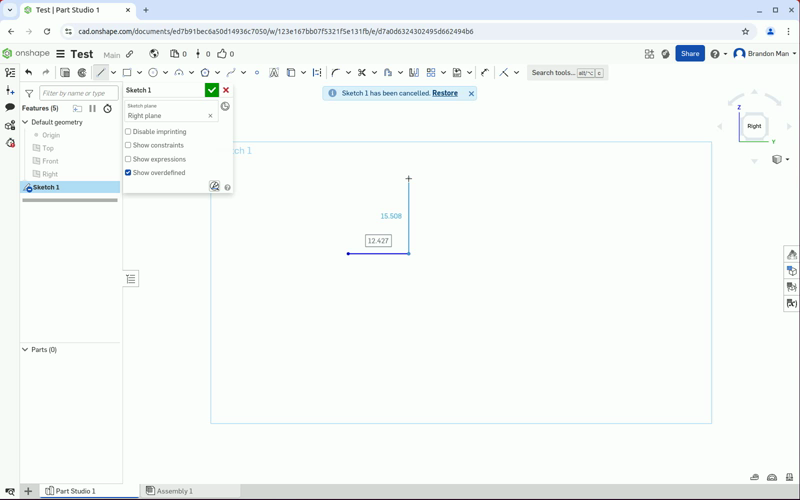
key_up(shift)
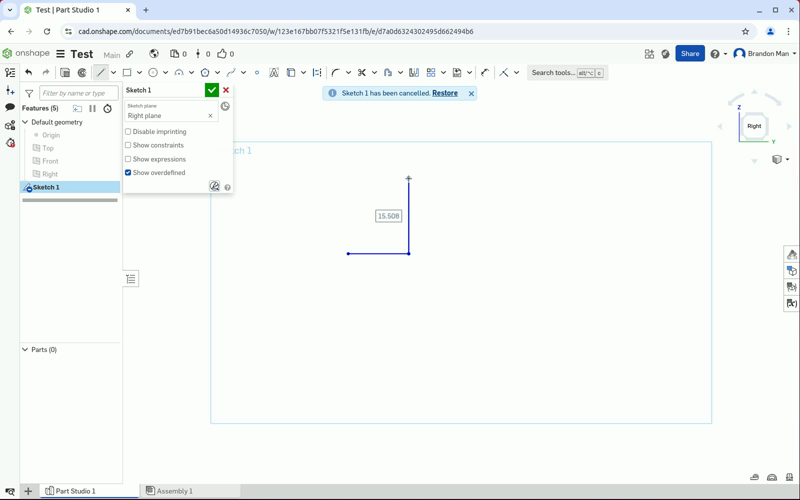
key_down(shift)
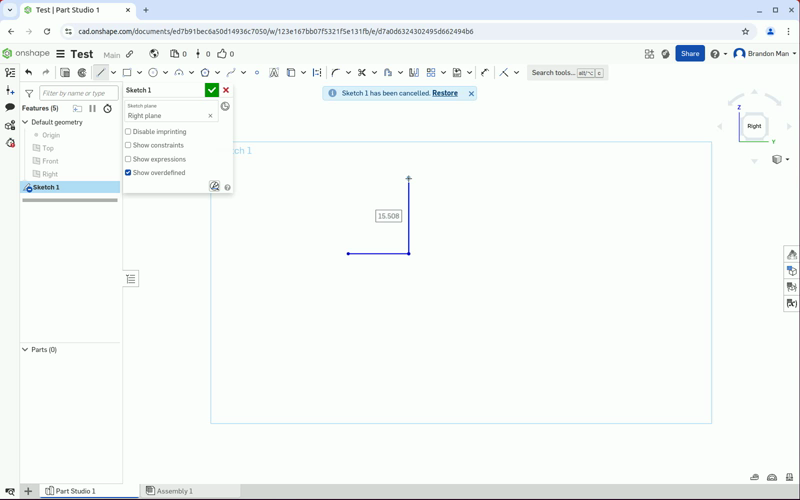
mouse_move(438, 178)
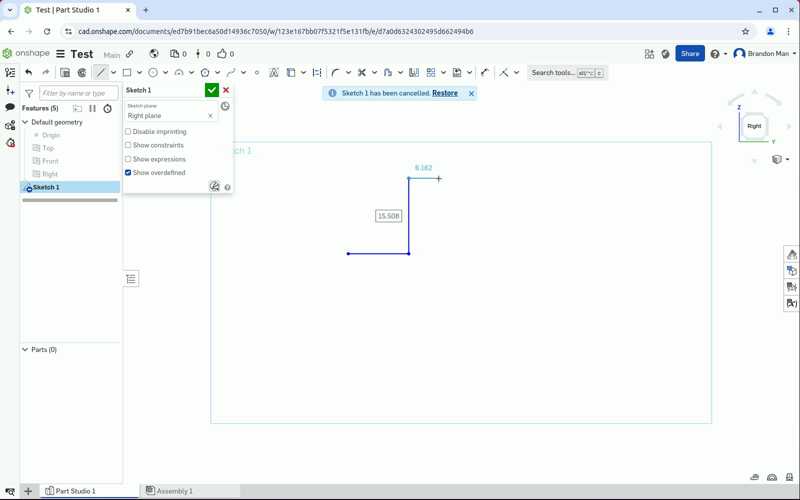
mouse_move(378, 178)
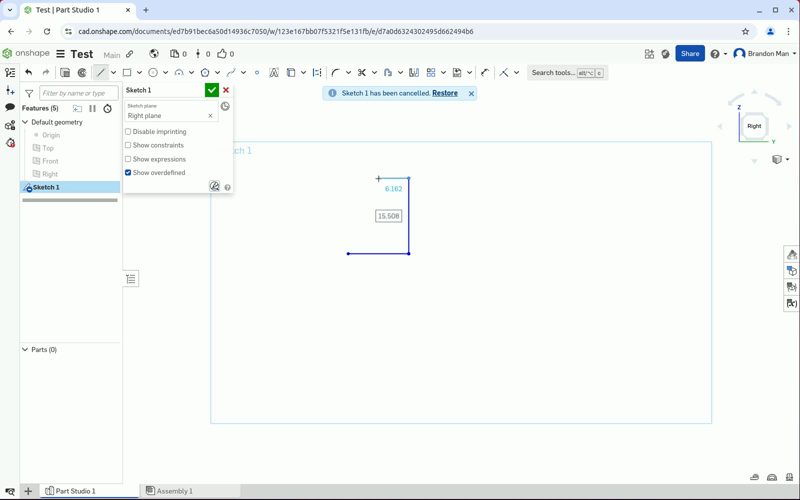
click(378, 178)
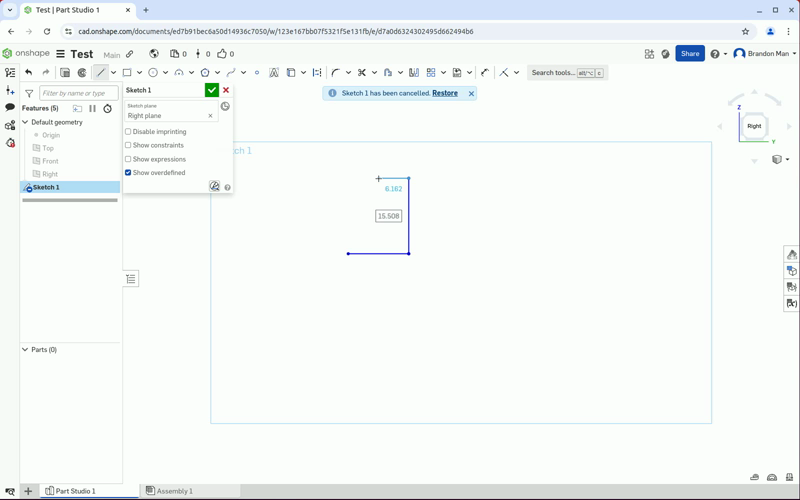
key_up(shift)
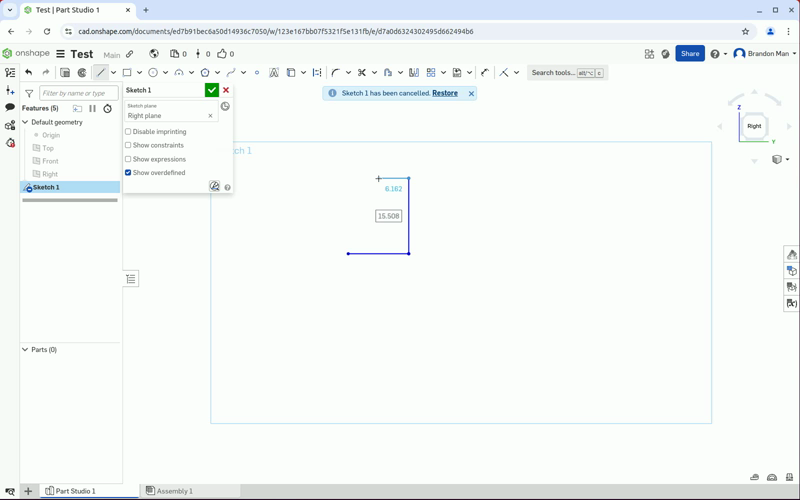
key_down(shift)
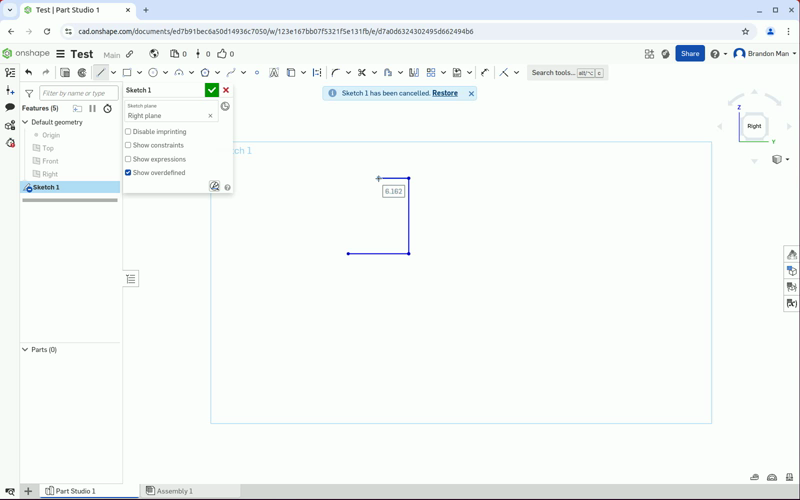
mouse_move(408, 178)
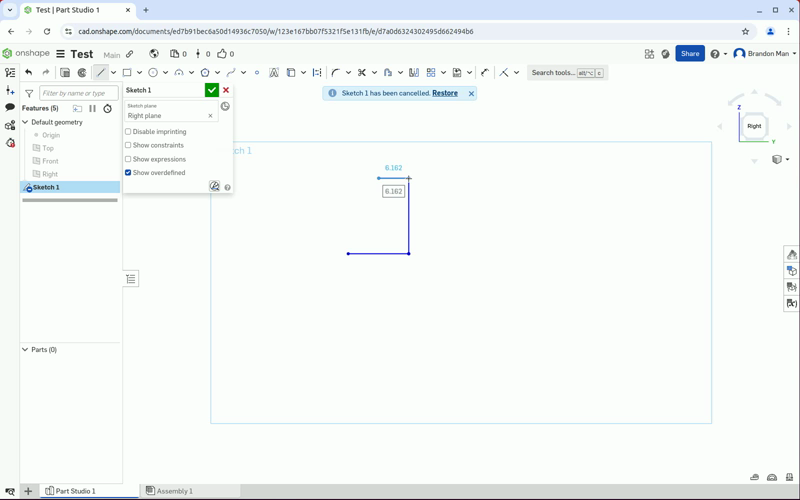
mouse_move(378, 223)
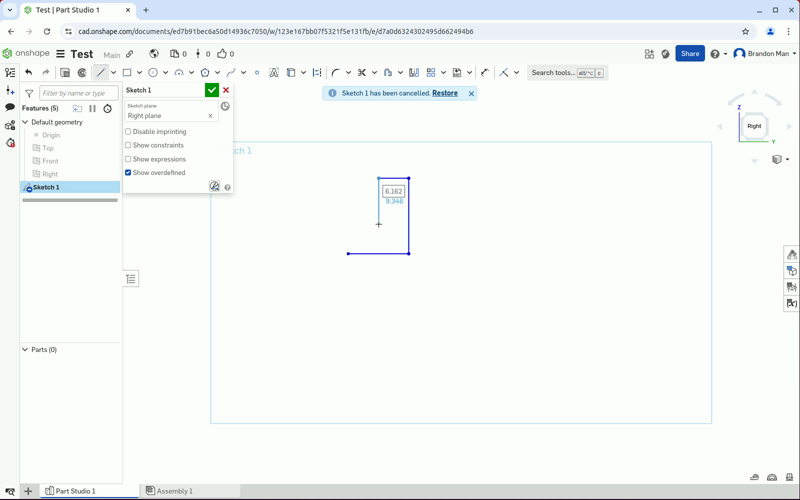
click(378, 223)
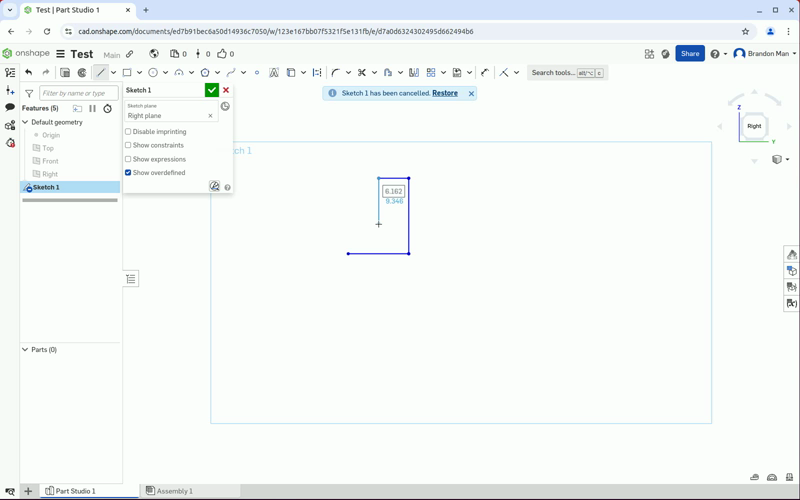
key_up(shift)
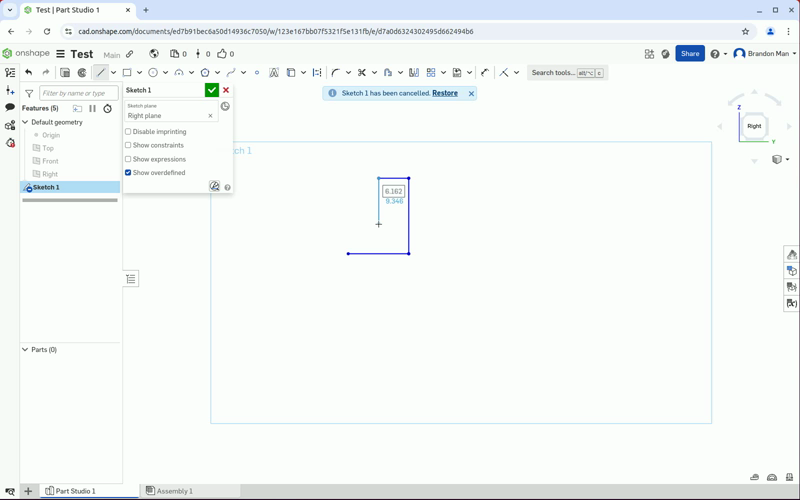
key_down(shift)
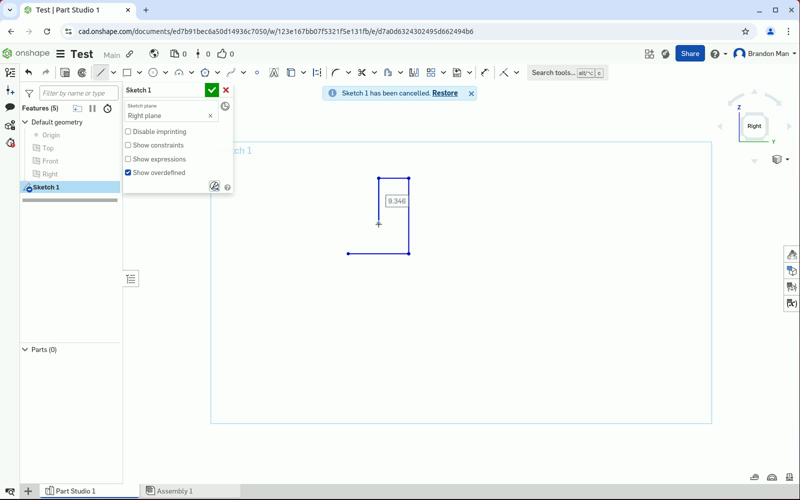
mouse_move(408, 223)
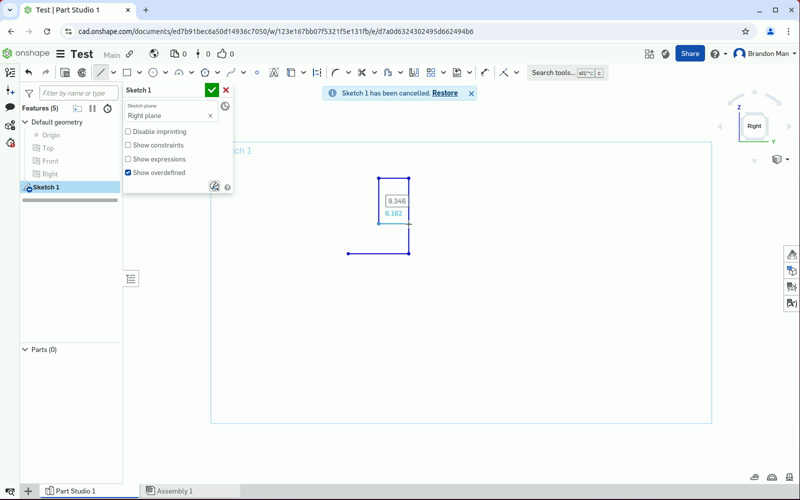
mouse_move(348, 223)
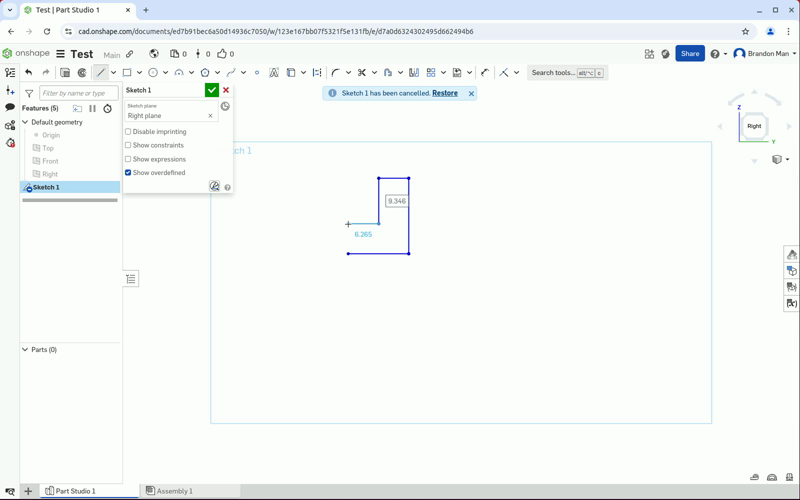
click(348, 223)
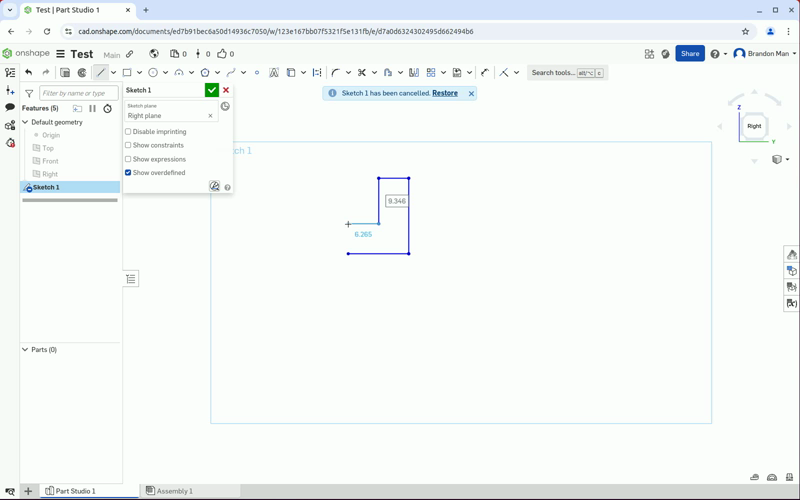
key_up(shift)
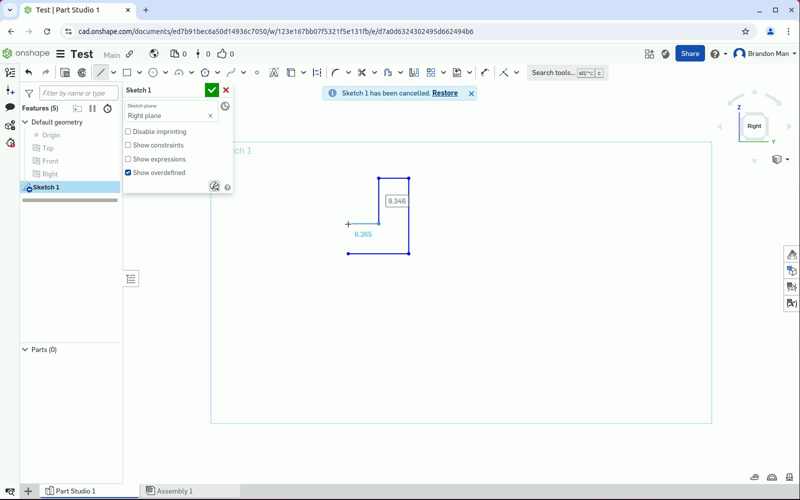
mouse_move(378, 223)
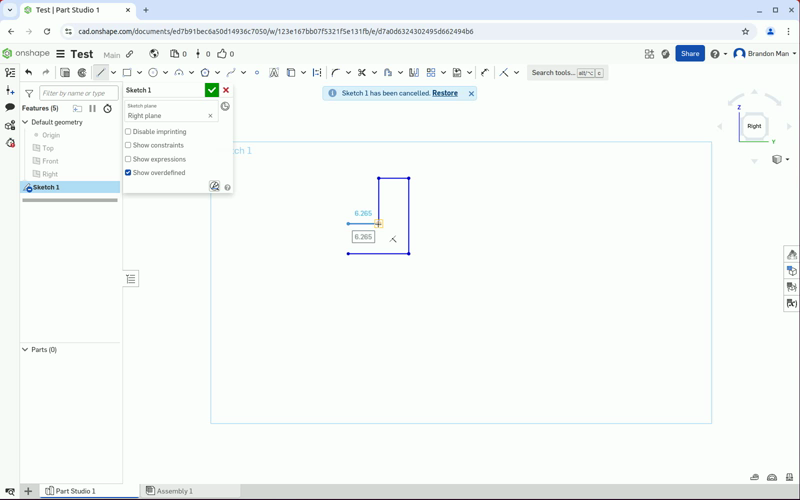
key_down(shift)
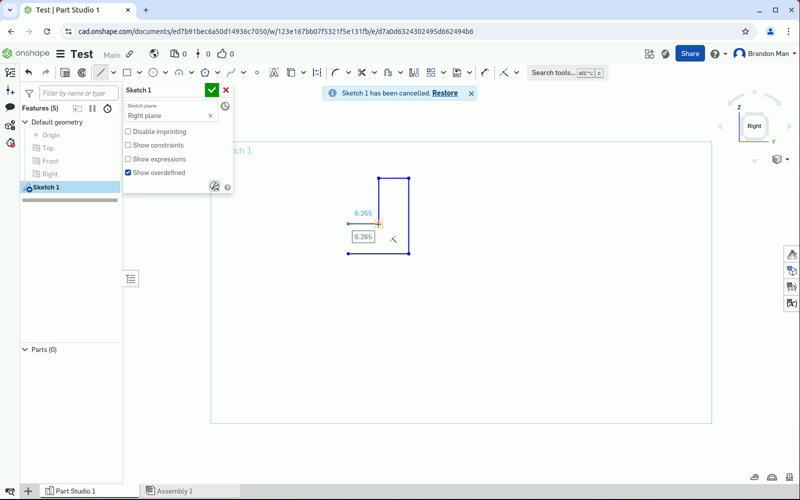
mouse_move(348, 253)
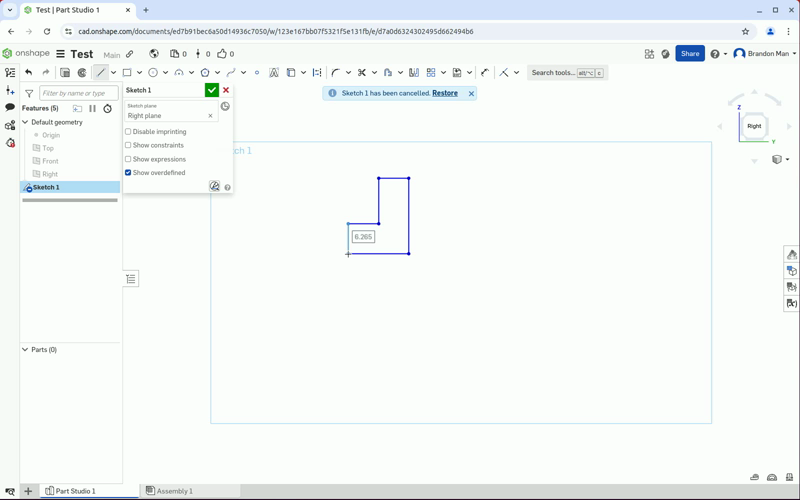
key_up(shift)
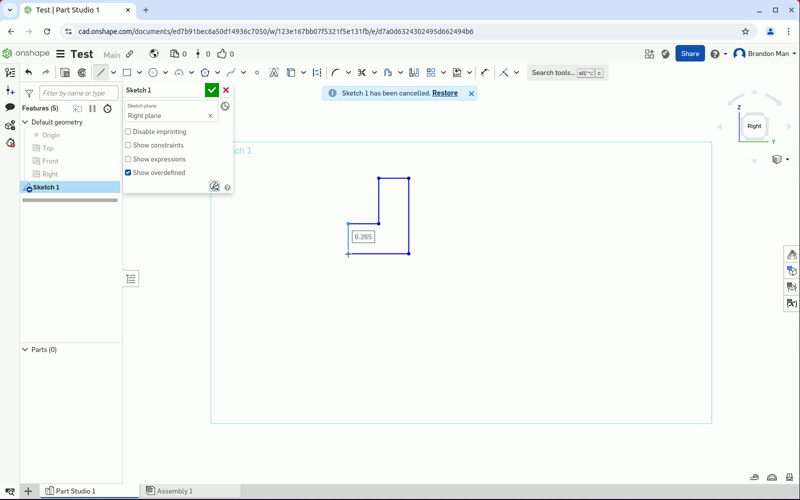
click(348, 253)
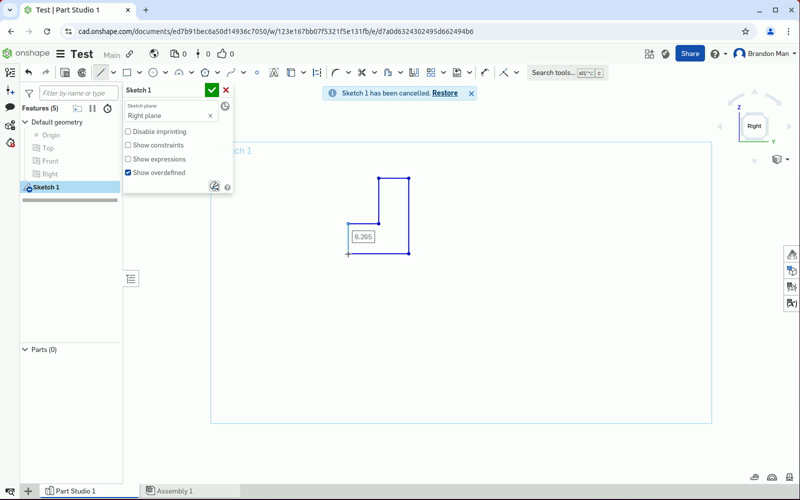
key(esc)
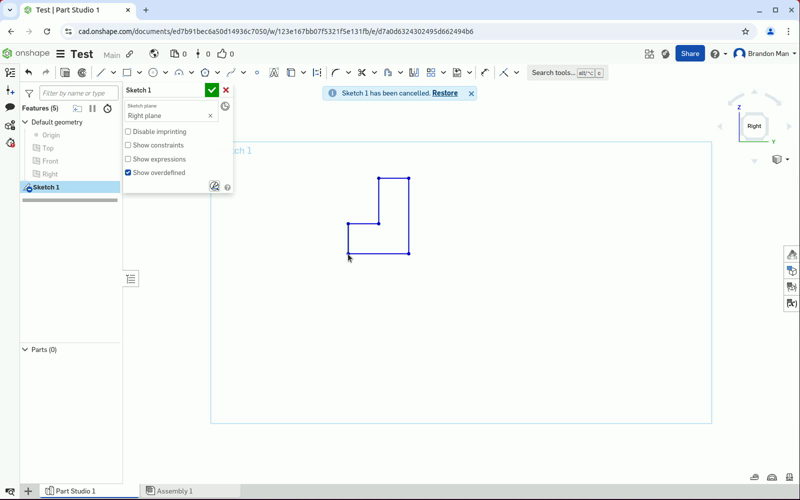
mouse_move(391, 186)
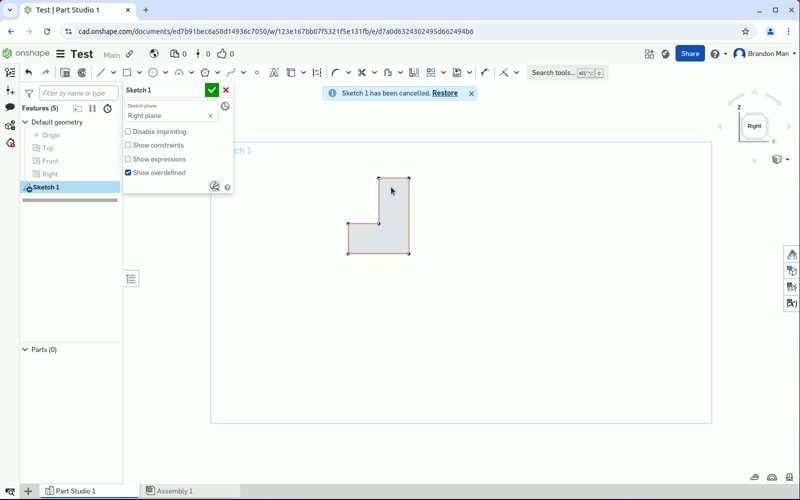
click(391, 186)
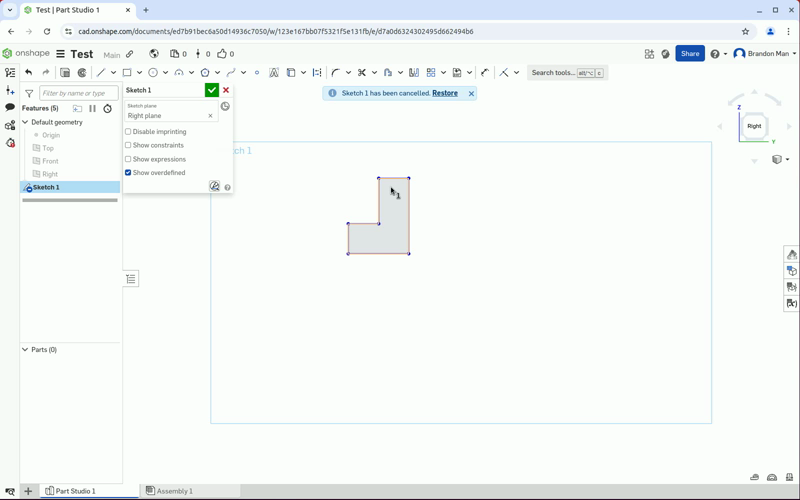
mouse_move(73, 352)
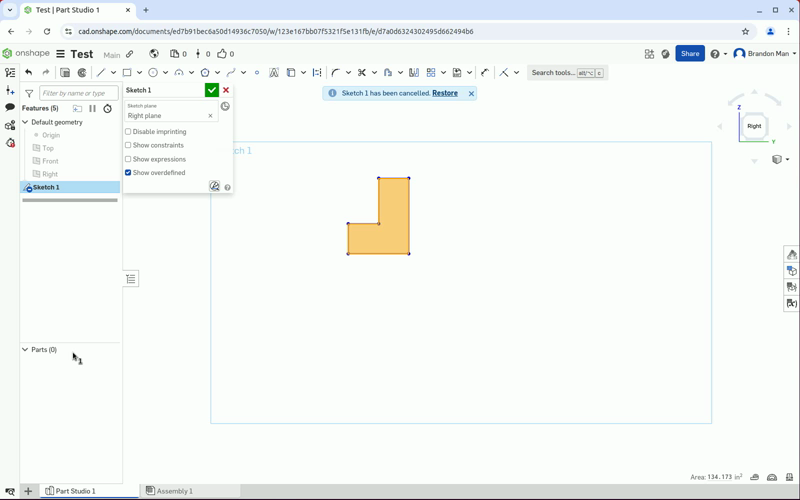
key(shift+y)
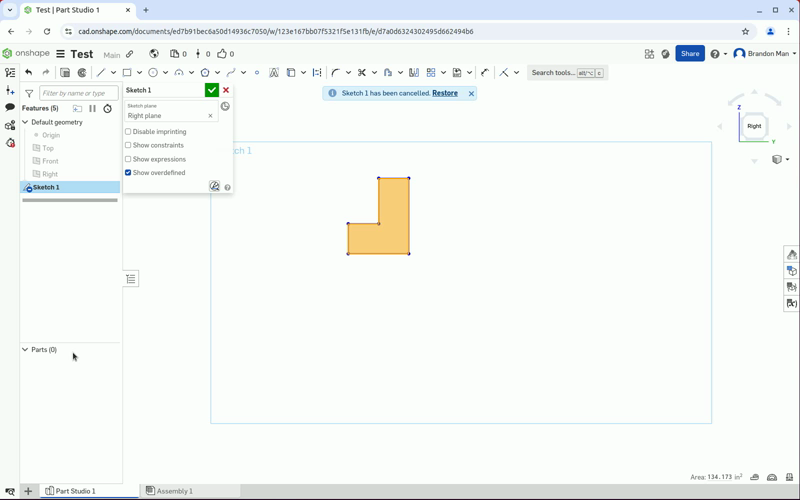
key(shift+e)
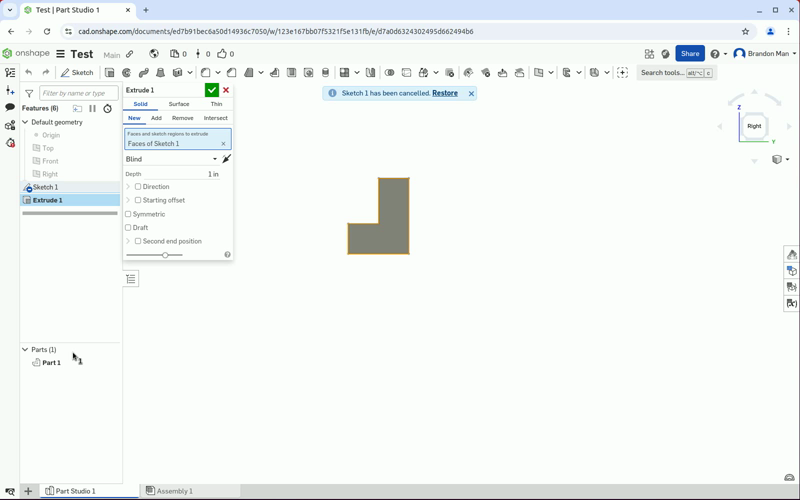
mouse_move(143, 106)
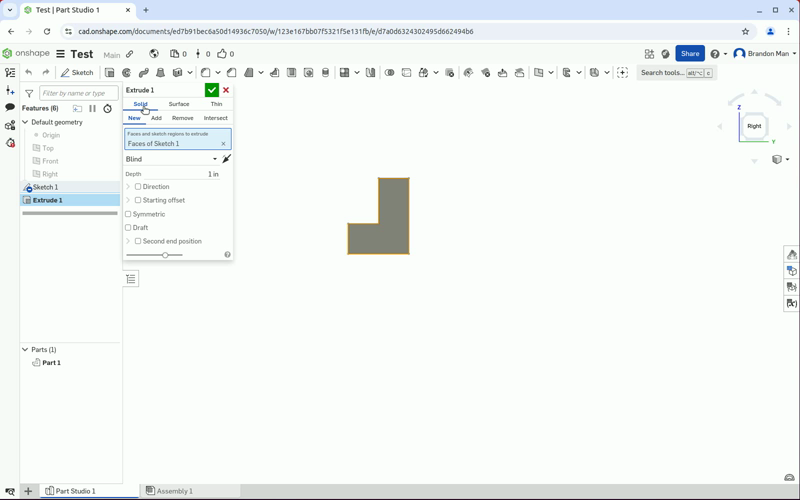
click(143, 106)
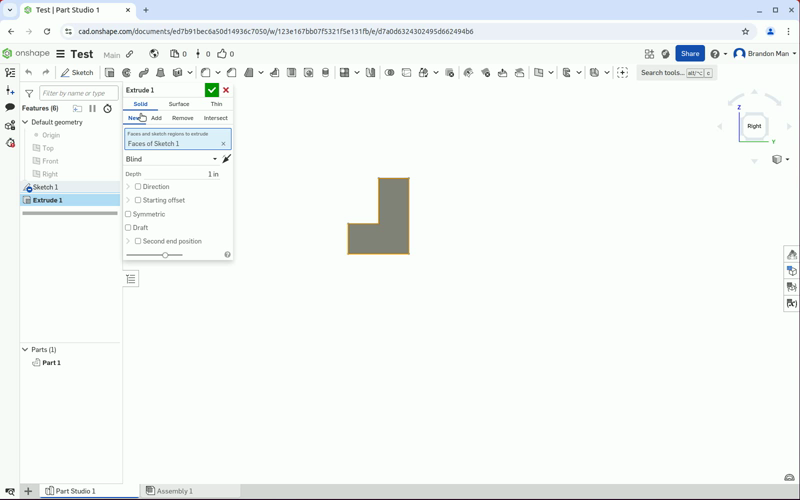
mouse_move(137, 120)
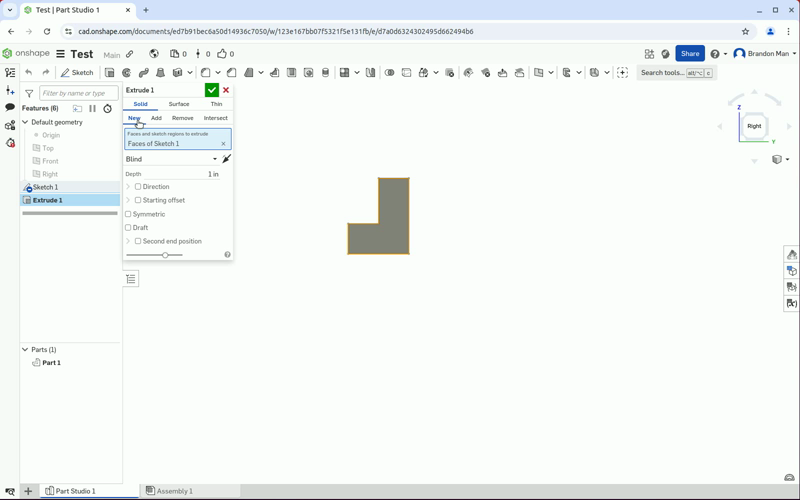
click(137, 120)
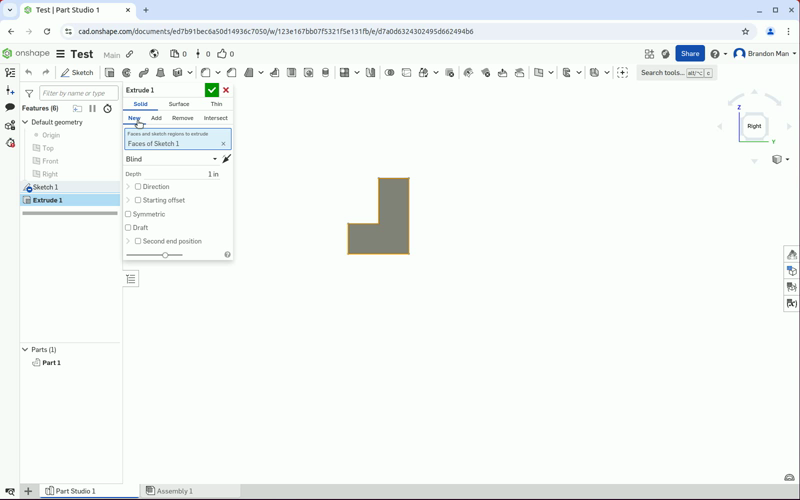
key(tab, 4)
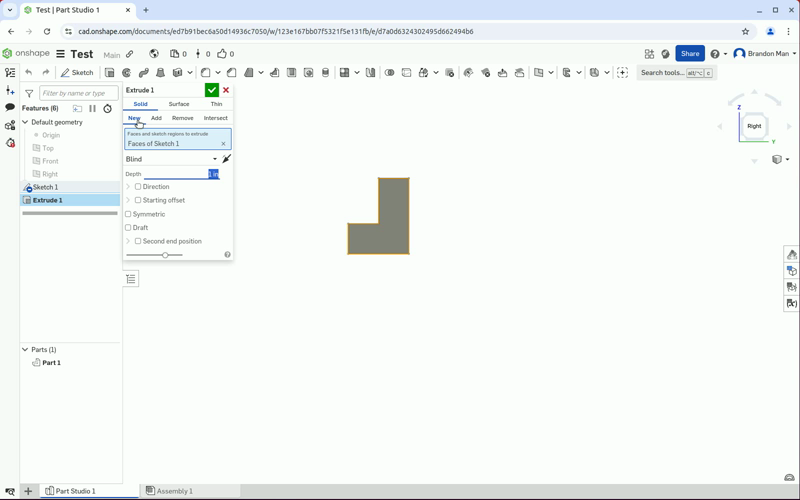
text(18.294)
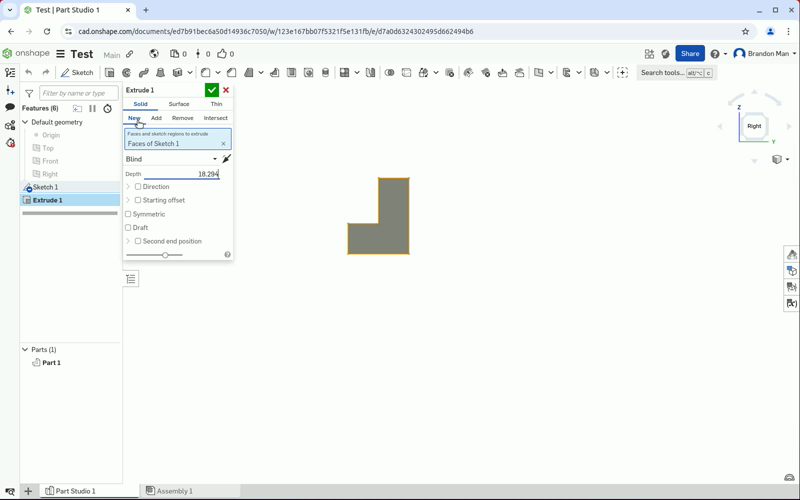
key(enter)
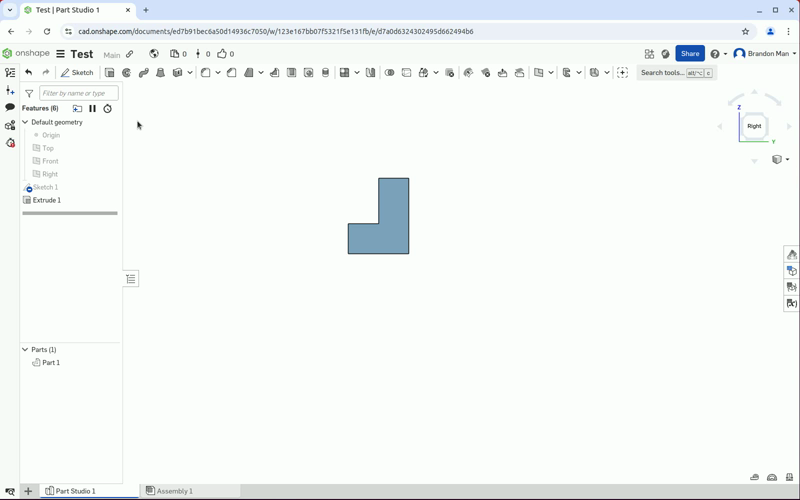
key(shift+h)
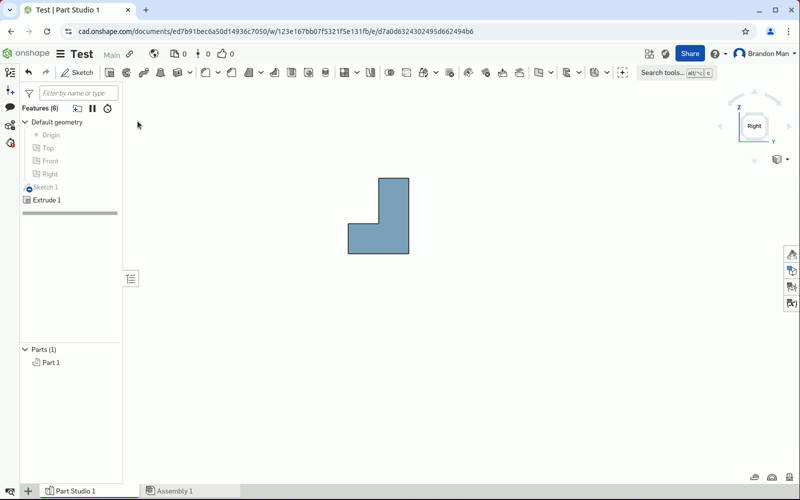
key(shift+h)
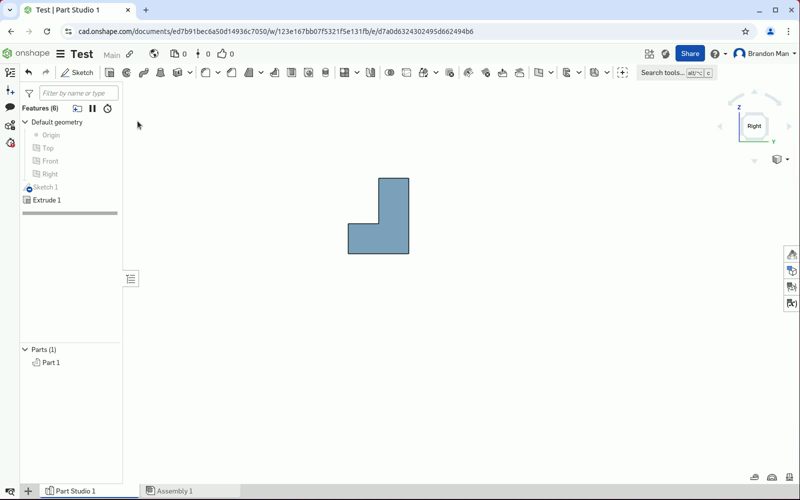
mouse_move(73, 189)
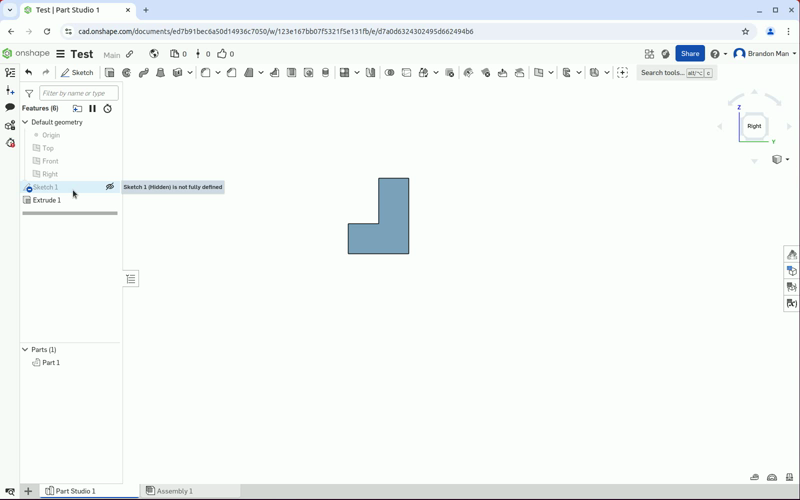
click(73, 189)
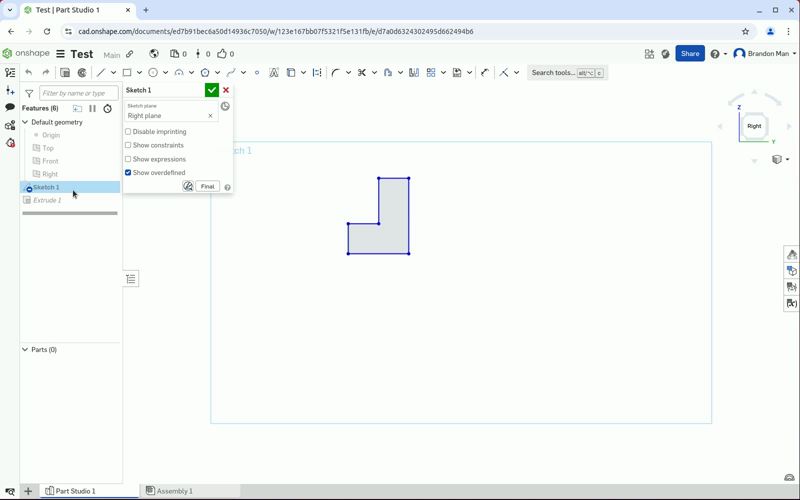
mouse_move(229, 92)
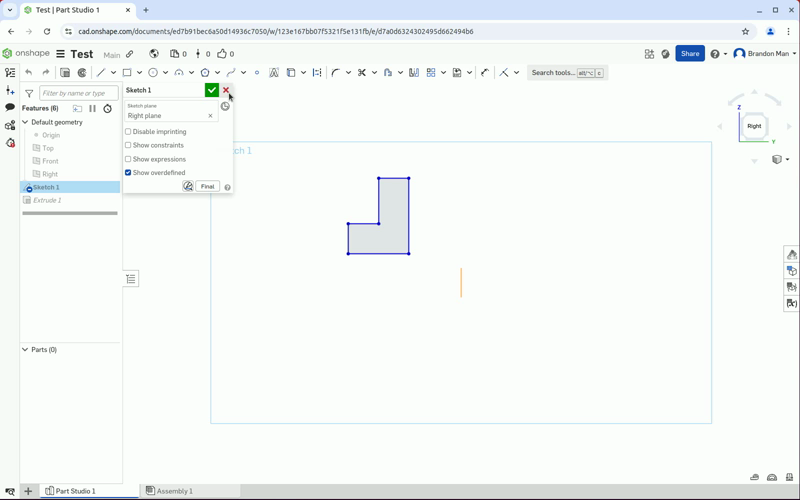
click(229, 92)
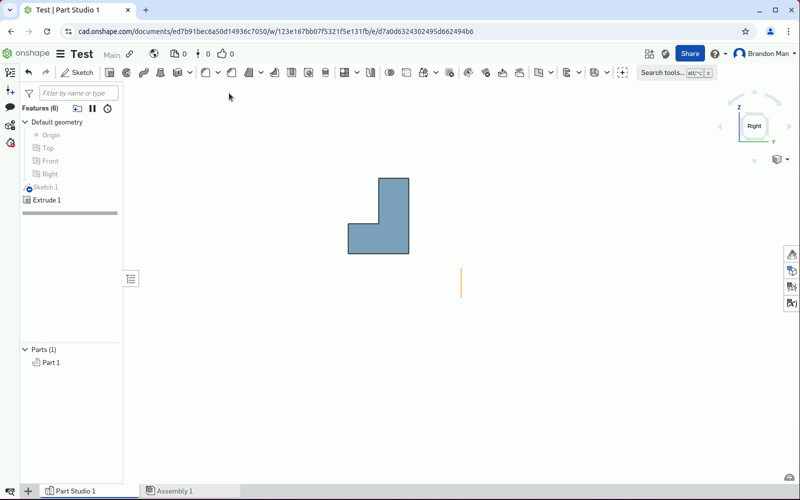
mouse_move(73, 352)
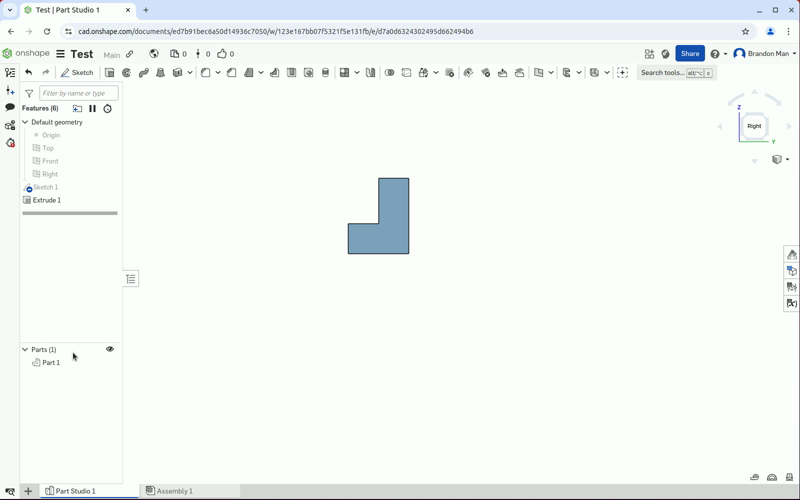
key(y)
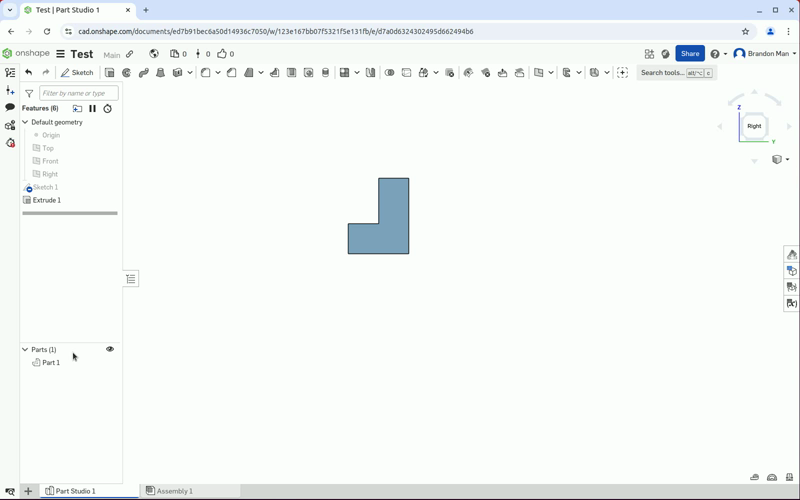
key(shift+p)
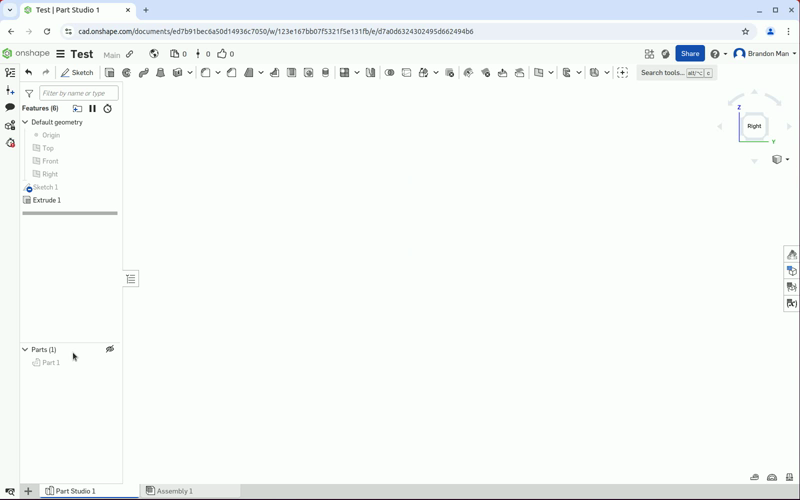
key(space)
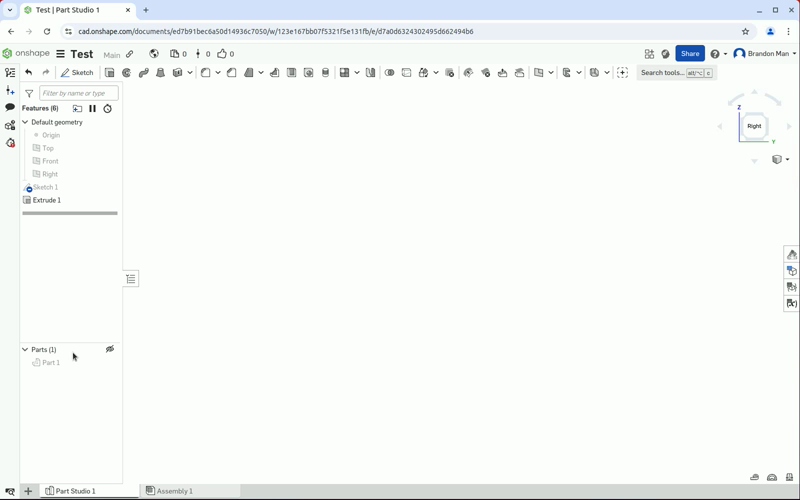
key_down(shift)
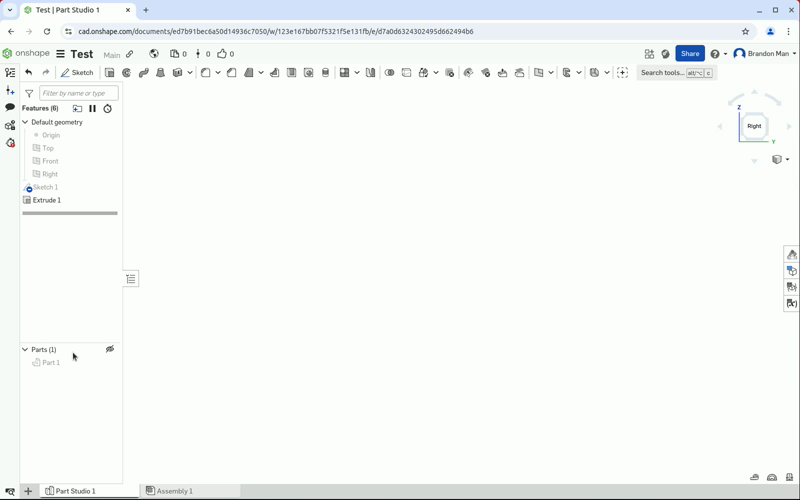
key(right)
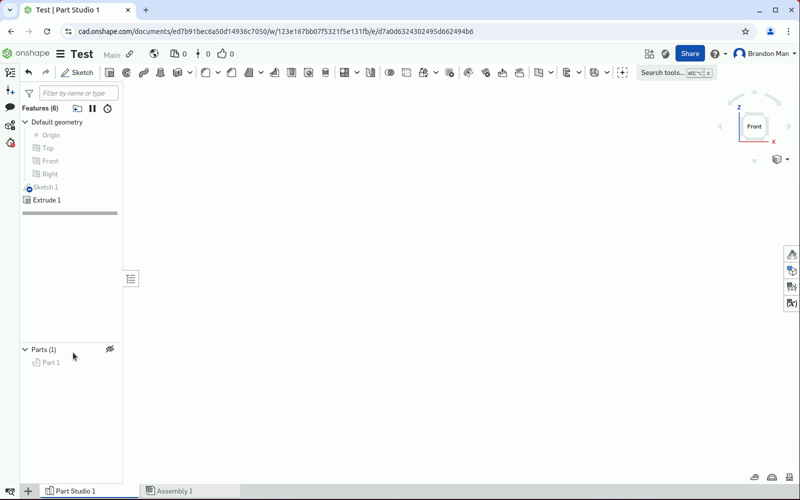
key_up(shift)
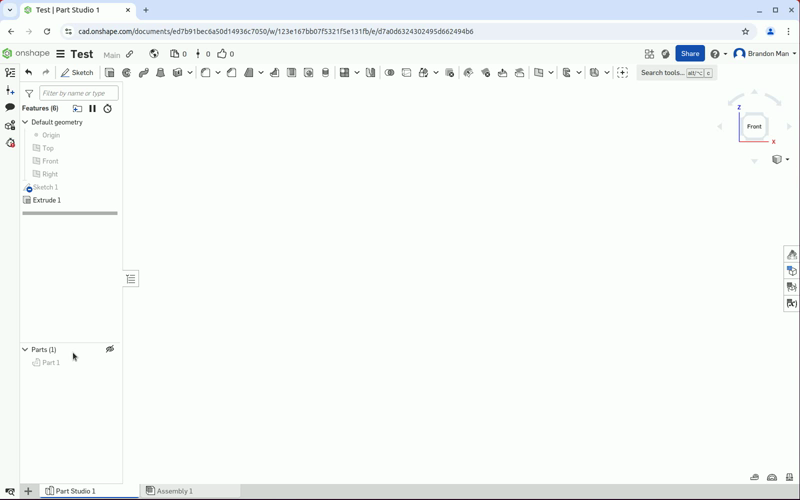
mouse_move(73, 352)
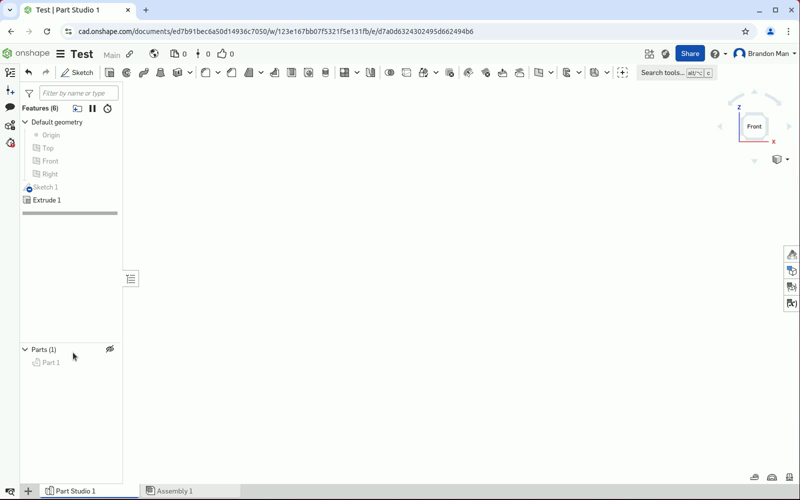
key(shift+y)
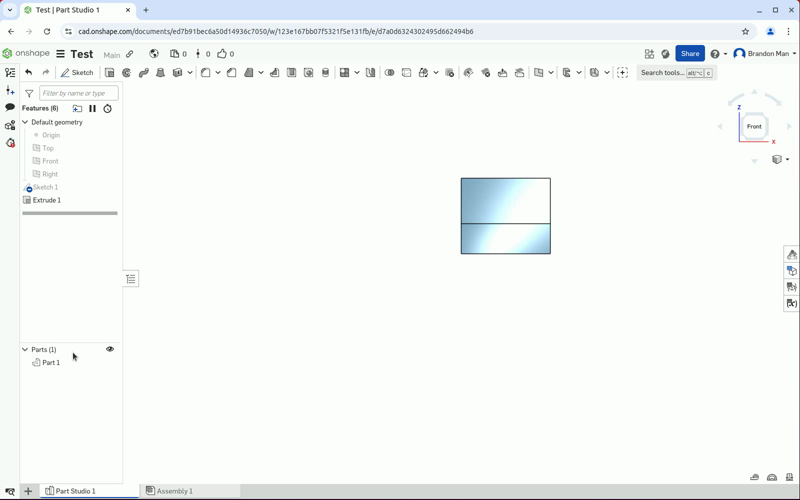
mouse_move(541, 75)
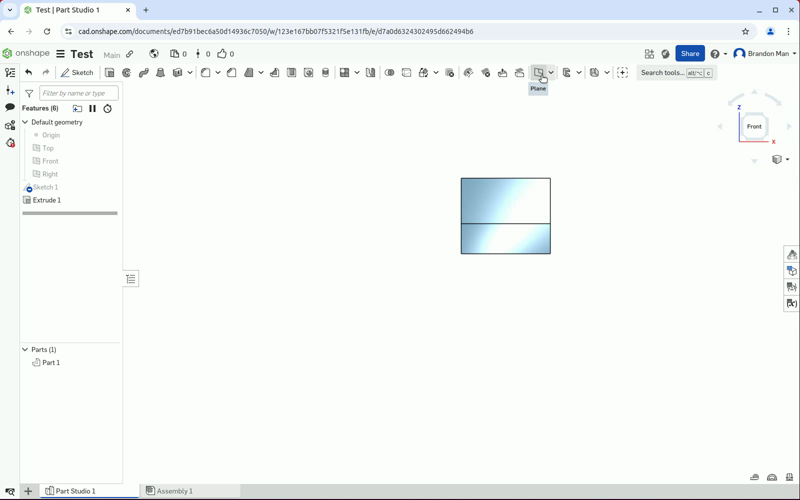
click(541, 75)
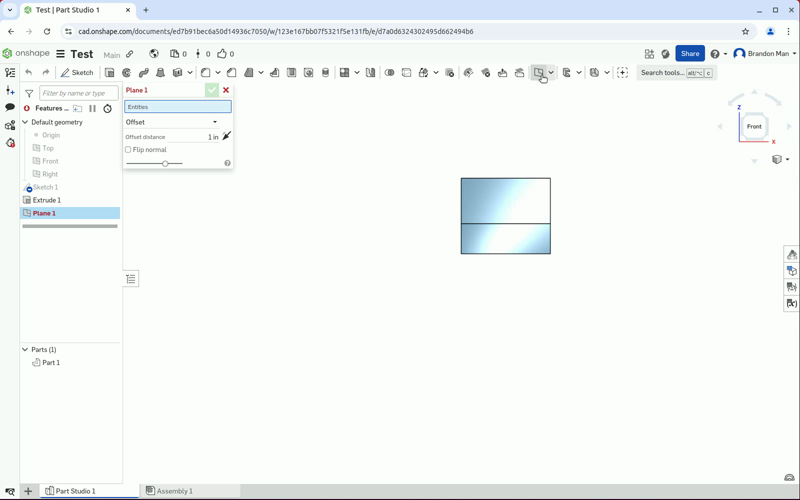
mouse_move(73, 163)
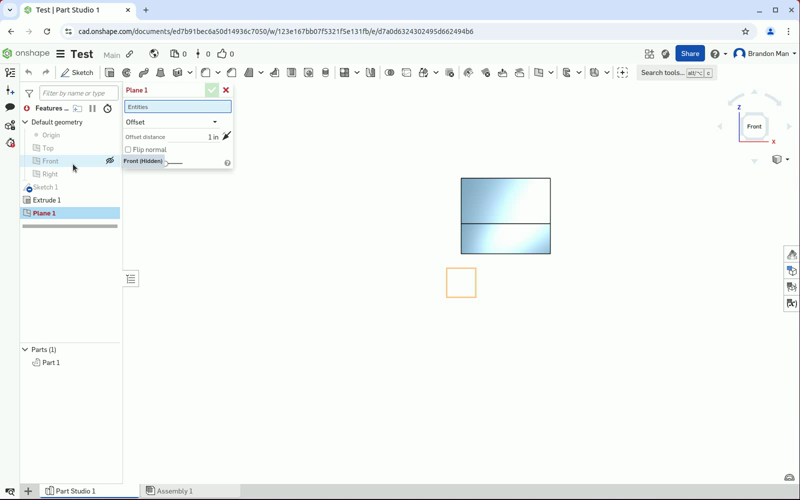
click(73, 163)
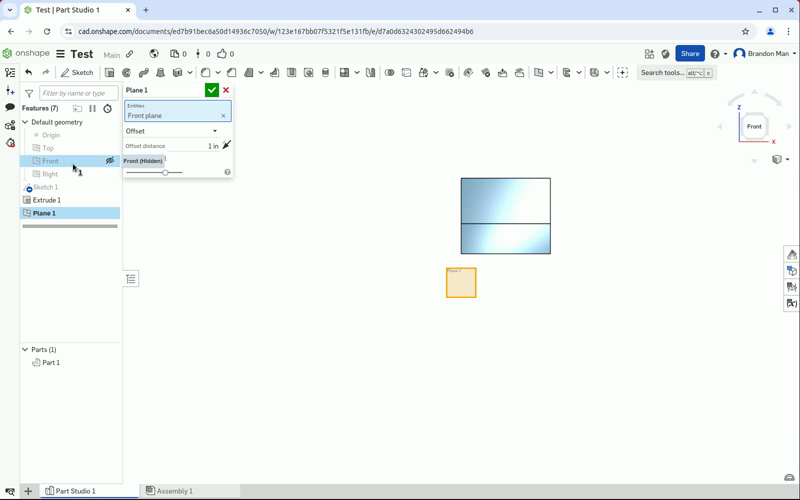
key(tab, 2)
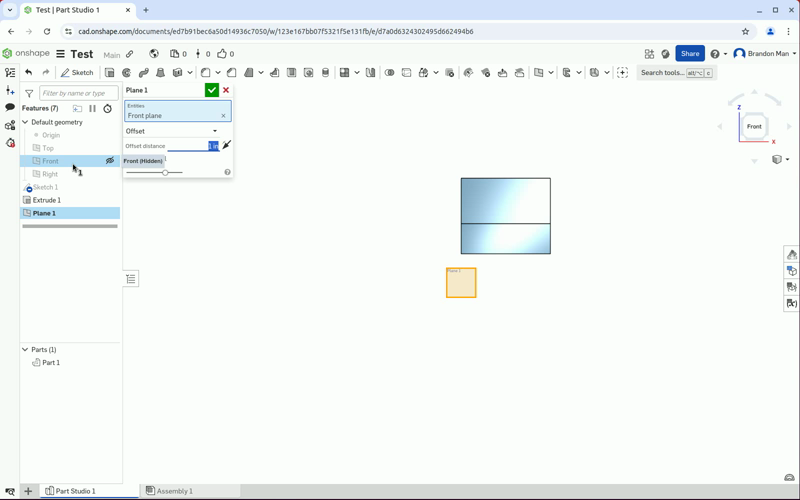
text(17.1)
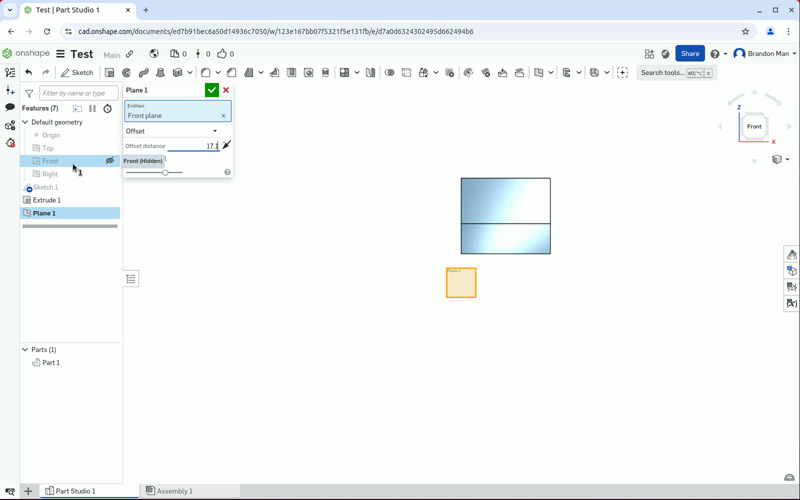
key(enter, 2)
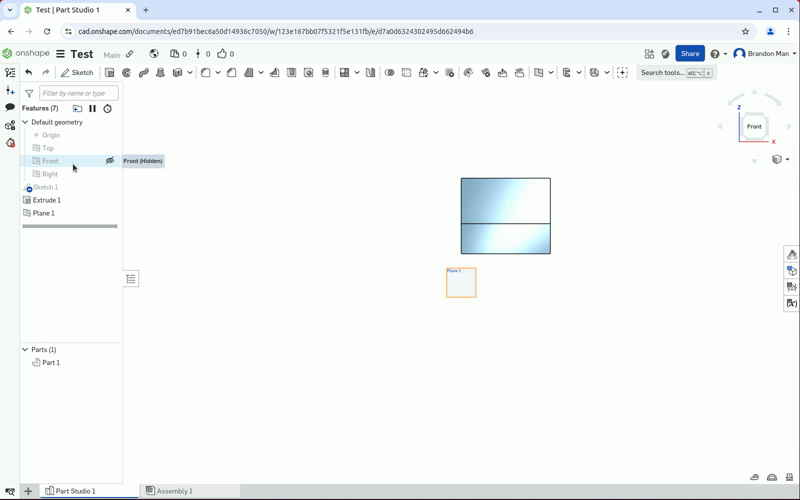
key(shift+s)
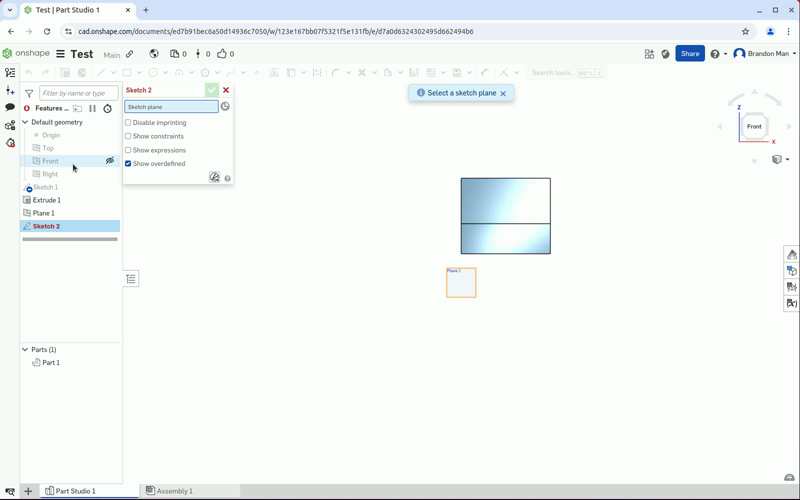
mouse_move(73, 215)
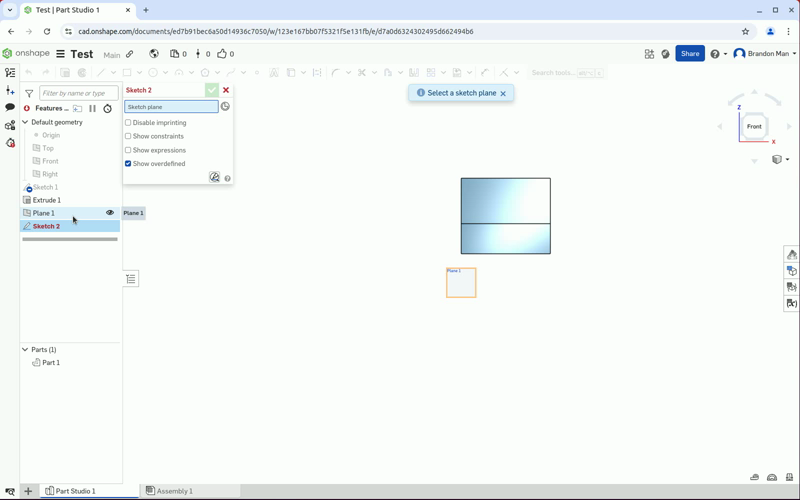
click(73, 215)
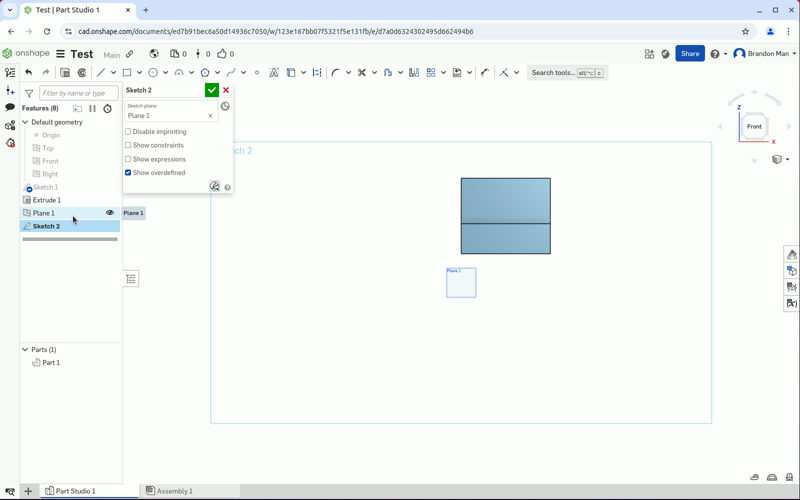
mouse_move(73, 352)
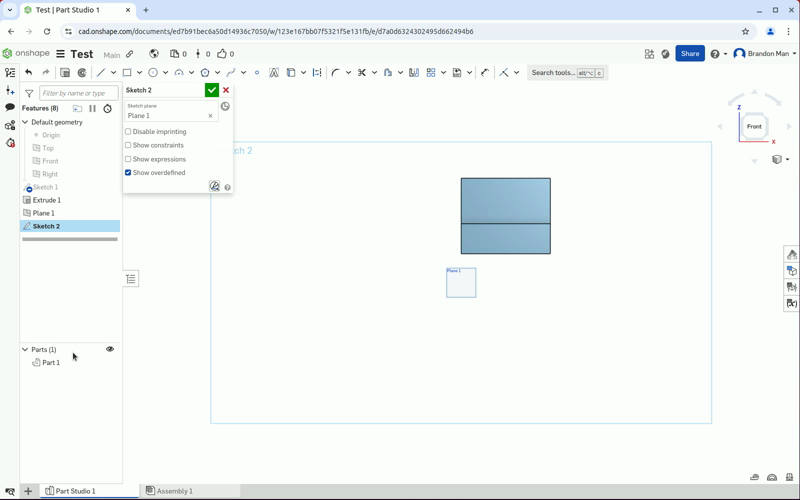
key(y)
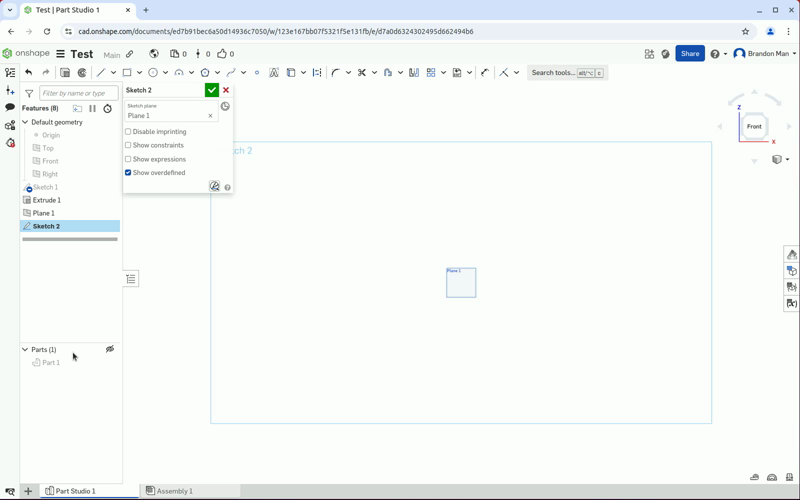
key(l)
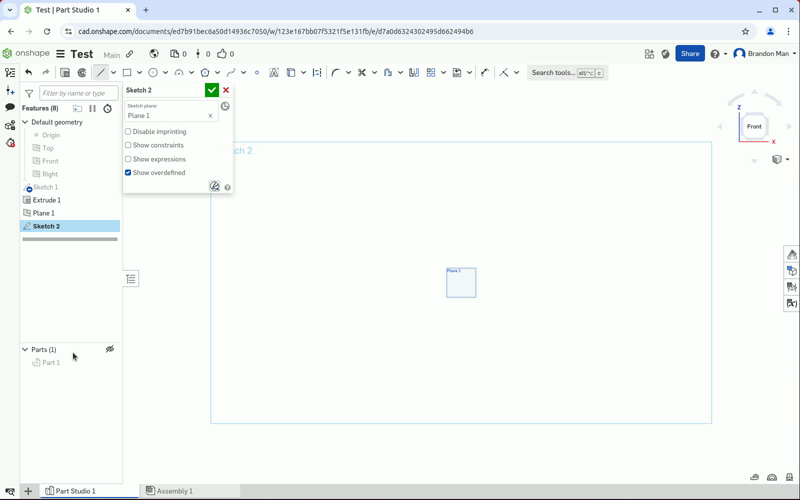
key_down(shift)
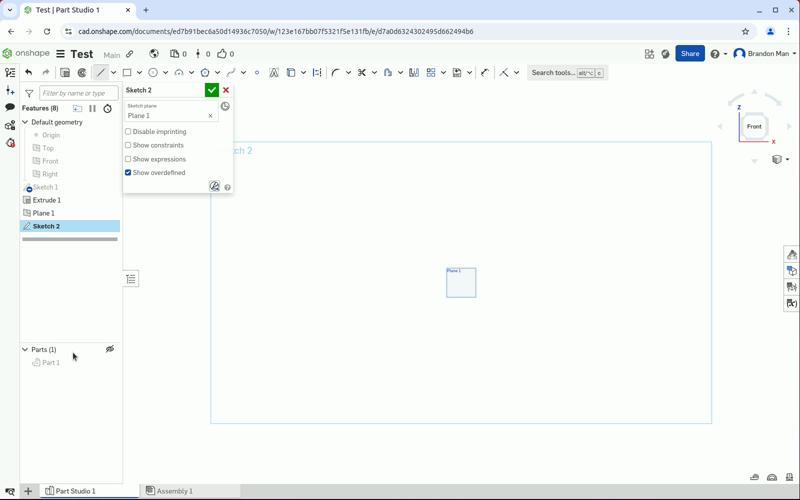
mouse_move(520, 178)
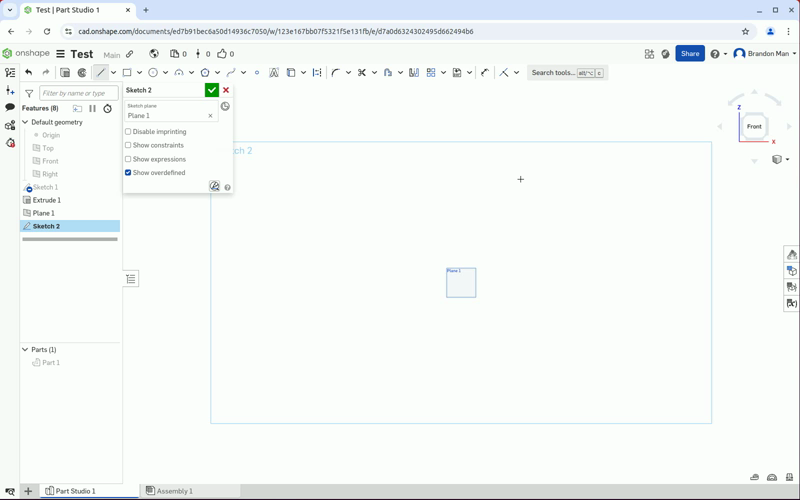
click(520, 178)
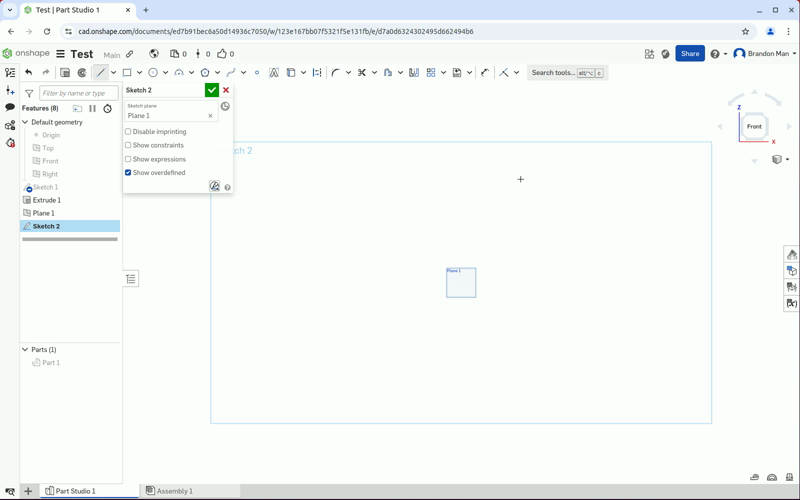
key_up(shift)
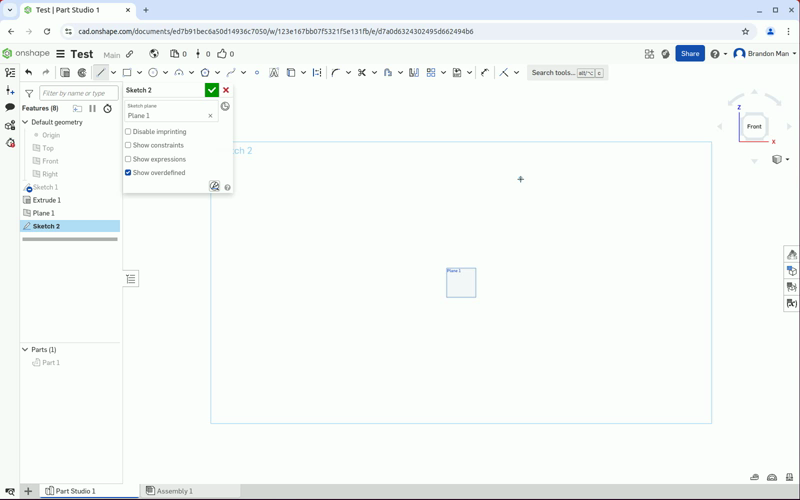
key_down(shift)
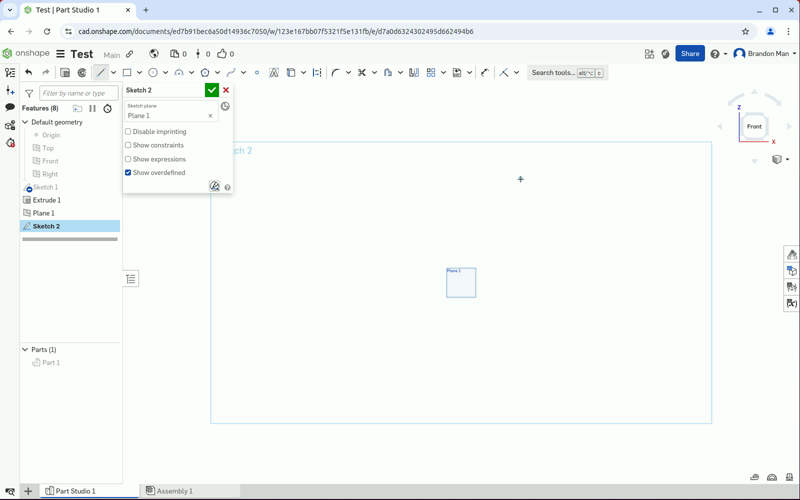
mouse_move(550, 178)
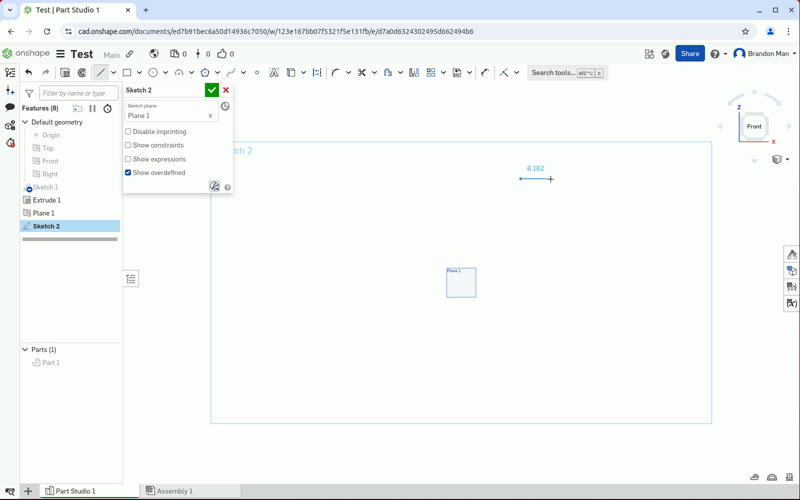
mouse_move(550, 223)
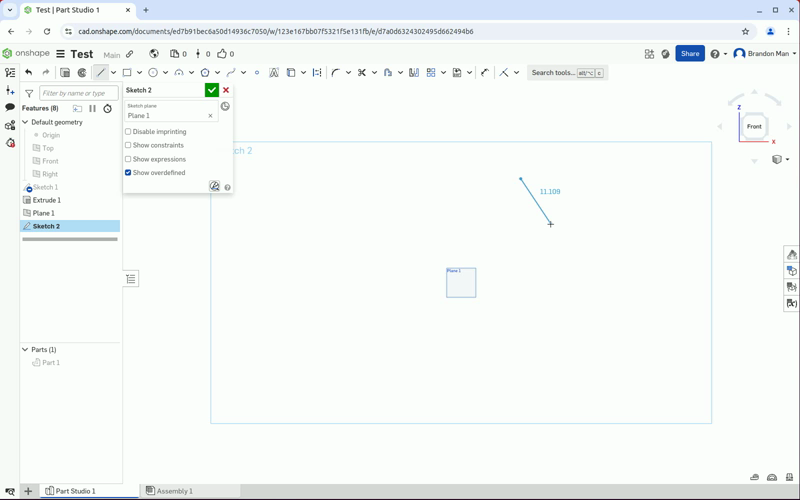
click(550, 223)
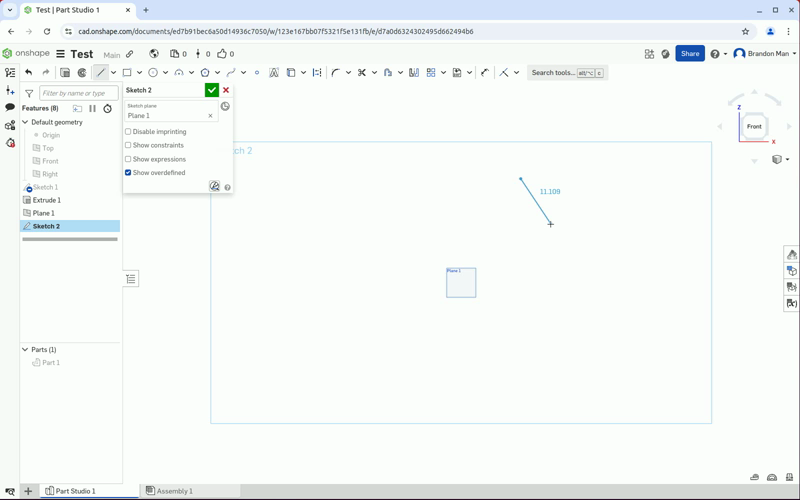
key_up(shift)
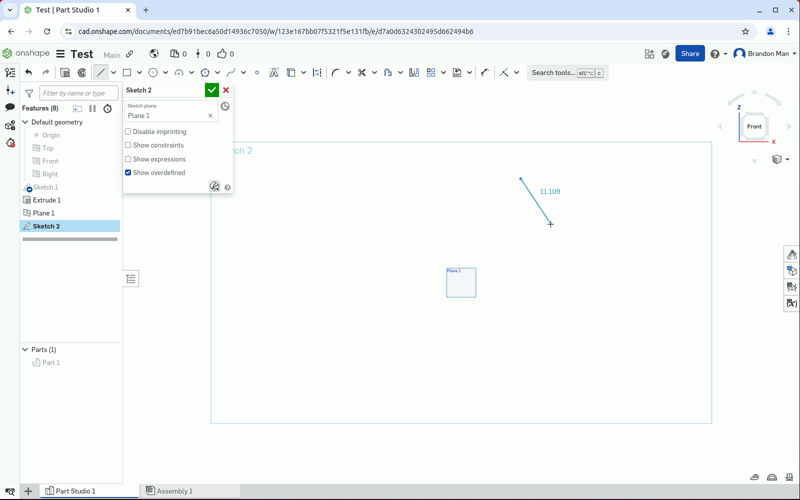
key_down(shift)
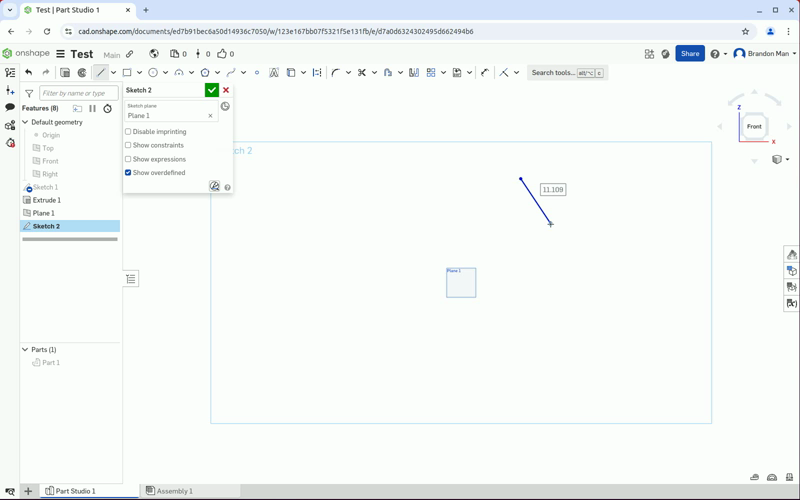
mouse_move(580, 223)
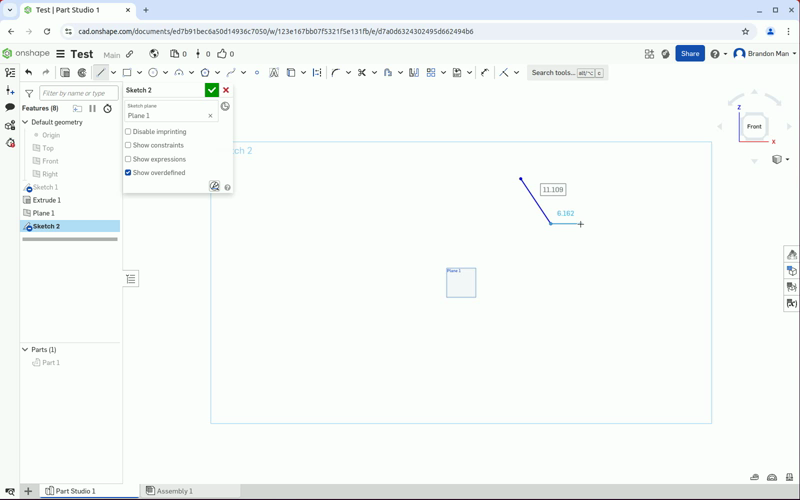
mouse_move(550, 178)
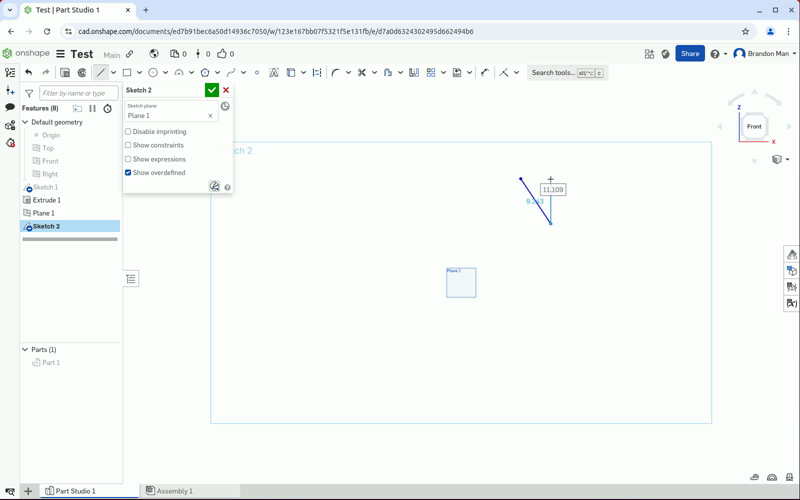
click(550, 178)
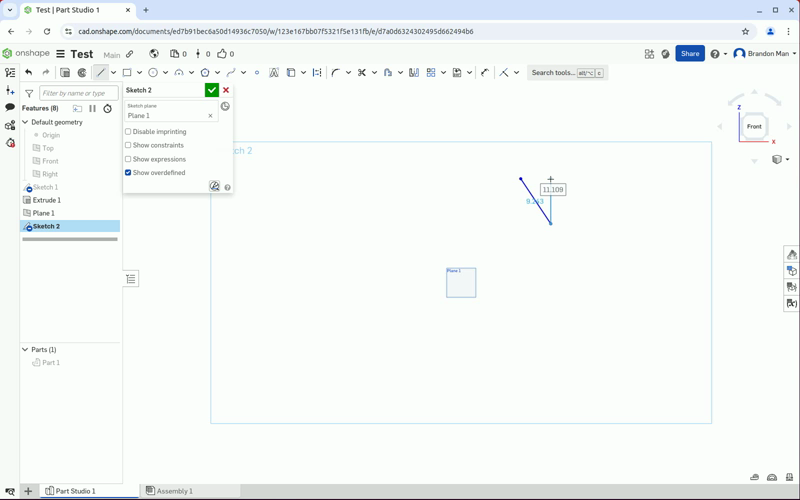
key_up(shift)
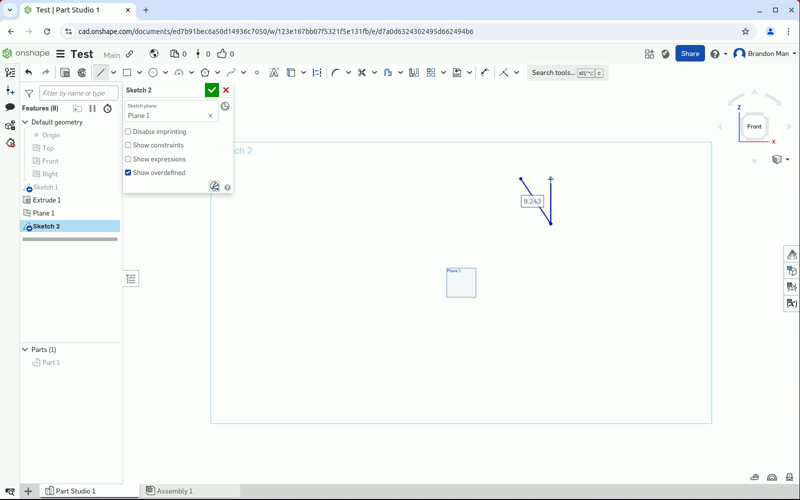
mouse_move(580, 178)
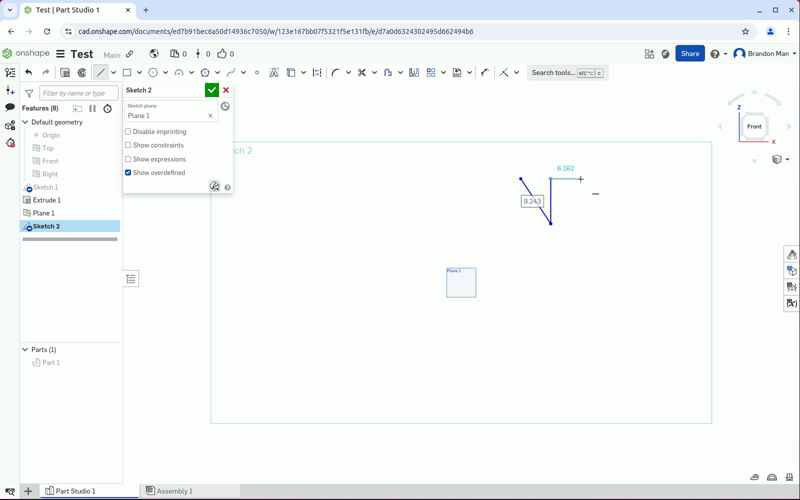
key_down(shift)
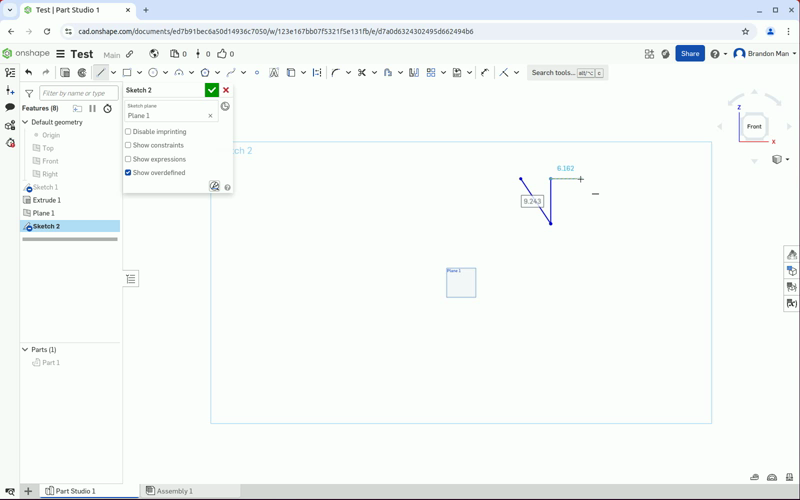
mouse_move(520, 178)
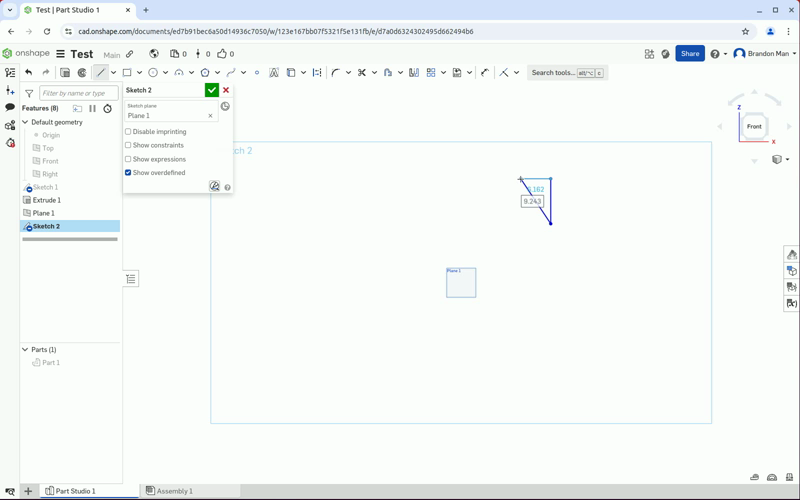
key_up(shift)
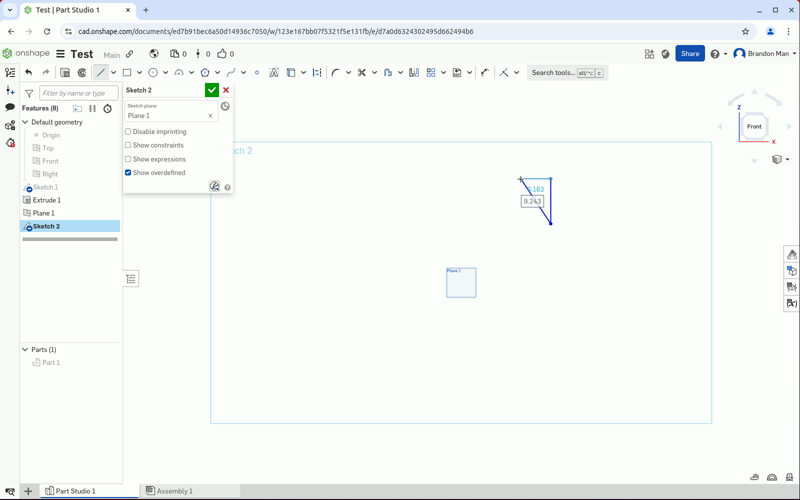
click(520, 178)
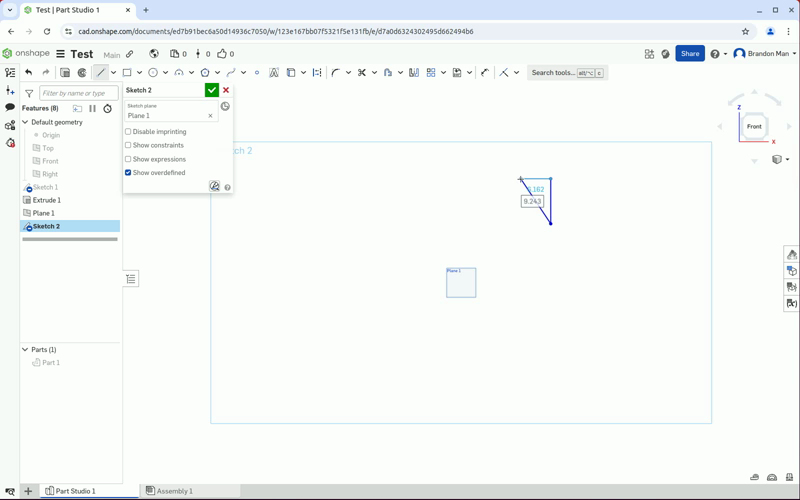
key(esc)
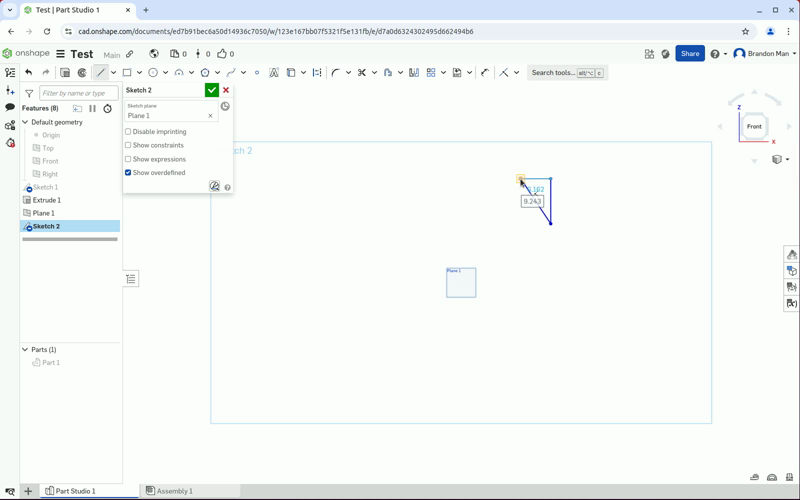
mouse_move(538, 202)
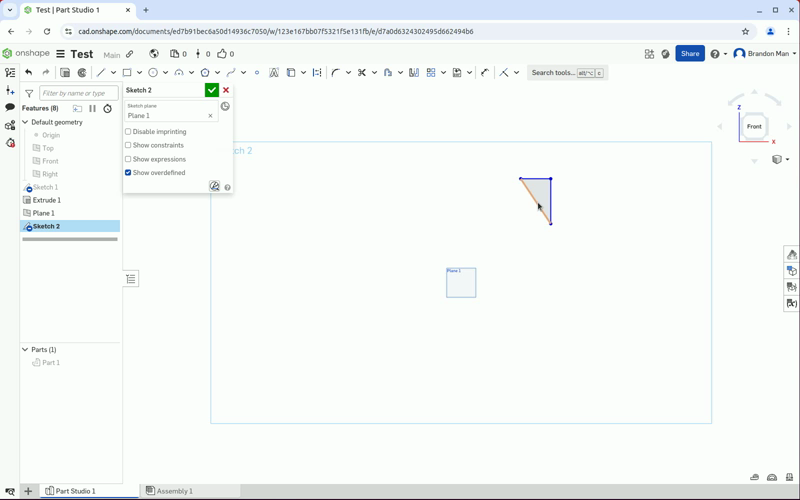
scroll(6)
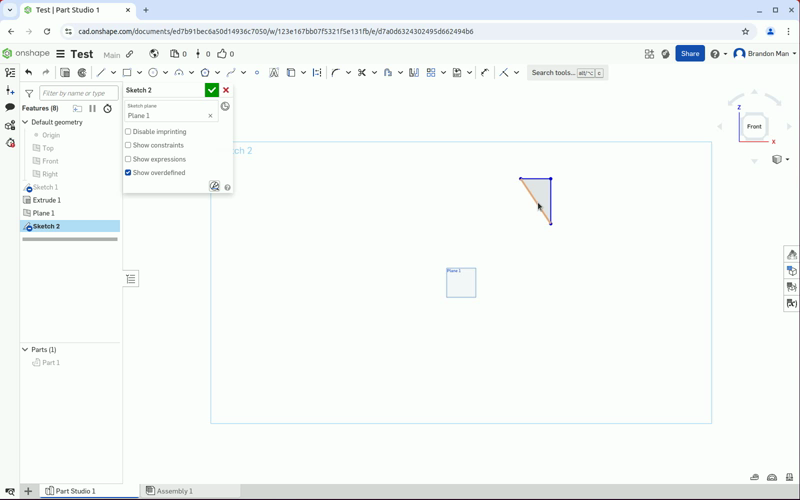
scroll(6)
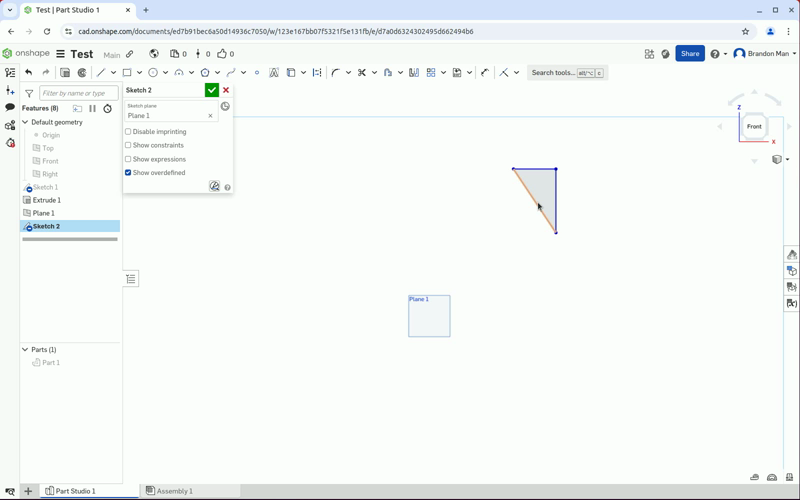
scroll(6)
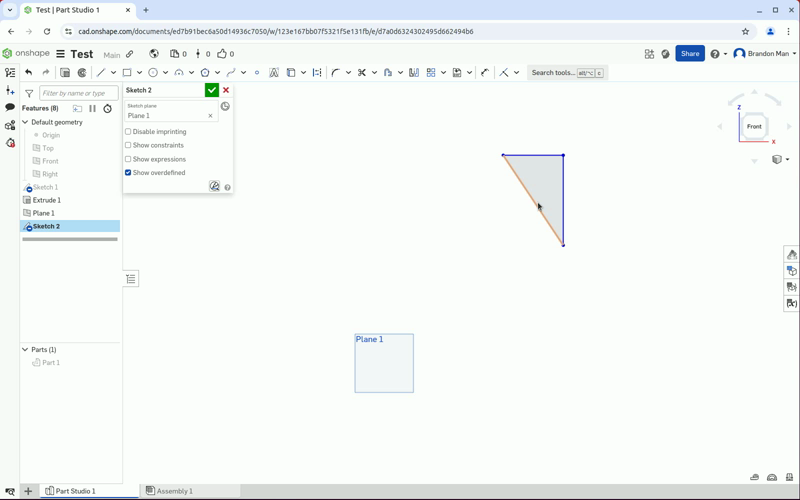
scroll(6)
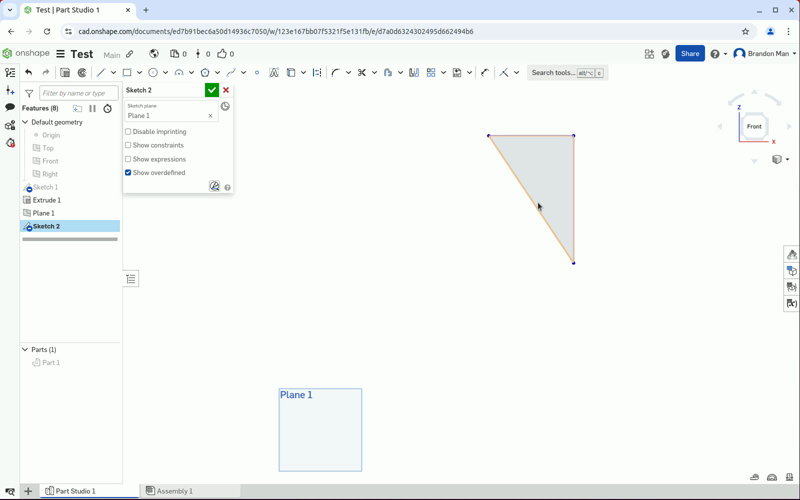
scroll(6)
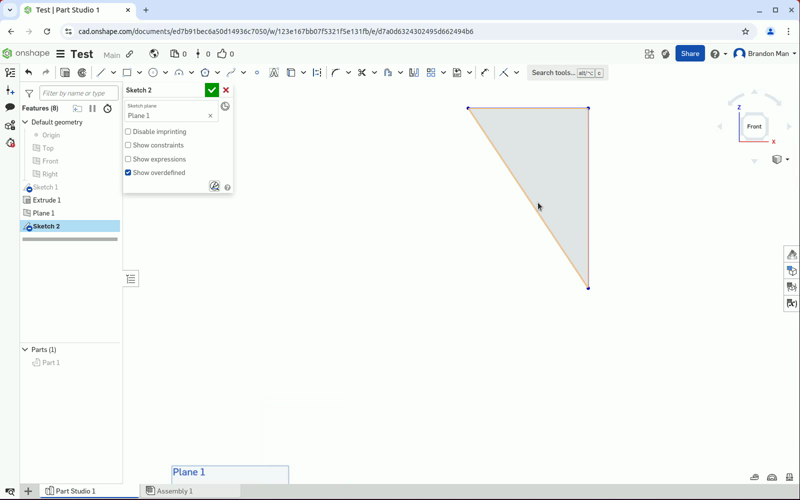
scroll(6)
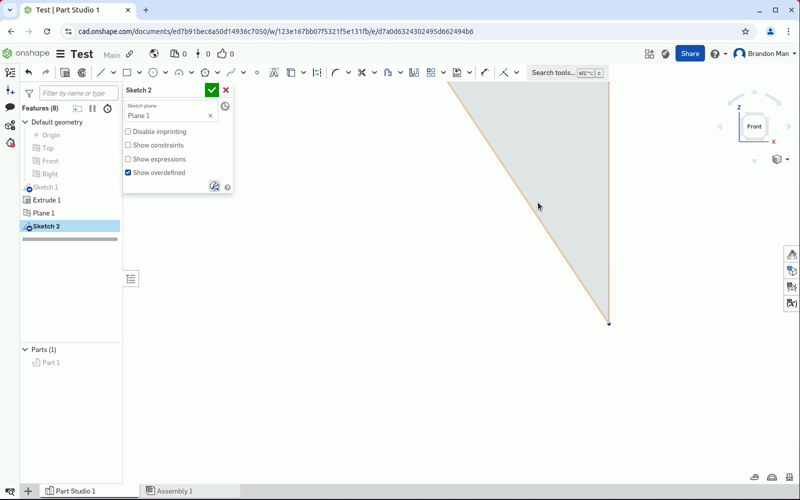
scroll(6)
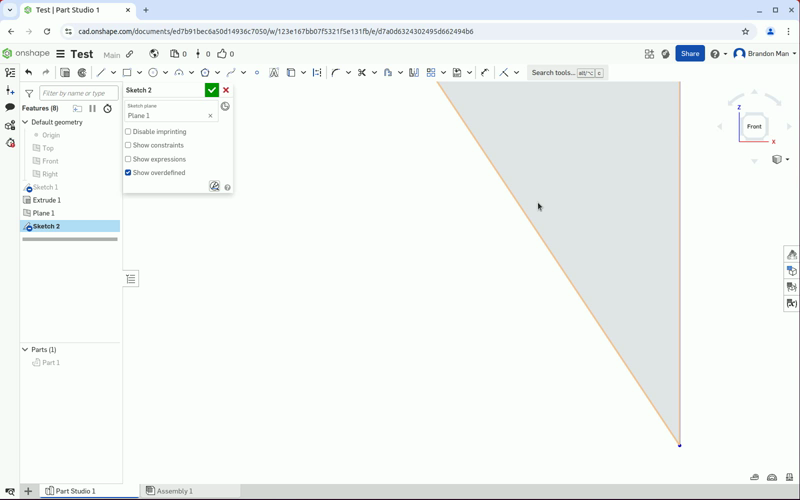
click(538, 202)
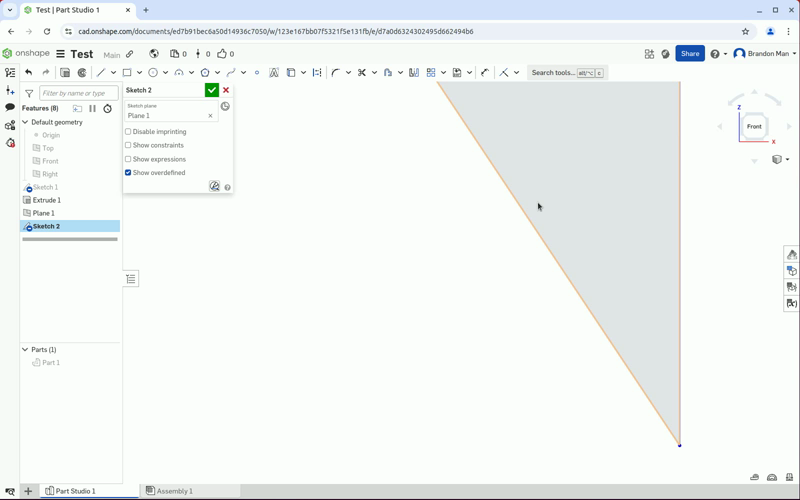
scroll(-6)
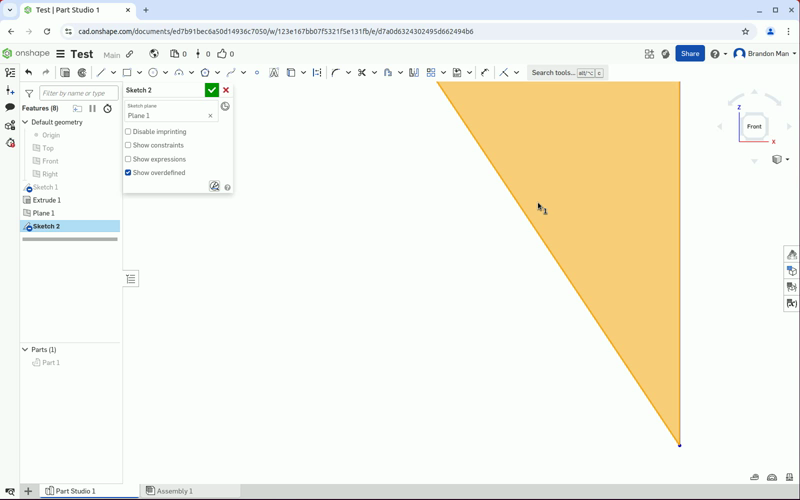
scroll(-6)
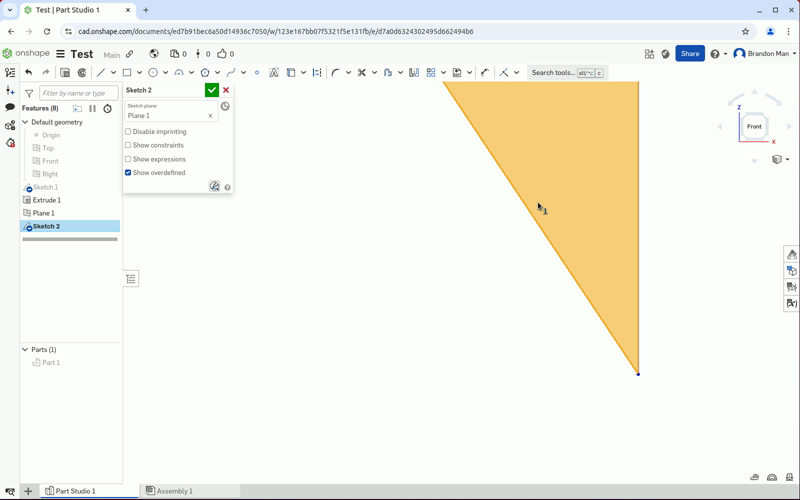
scroll(-6)
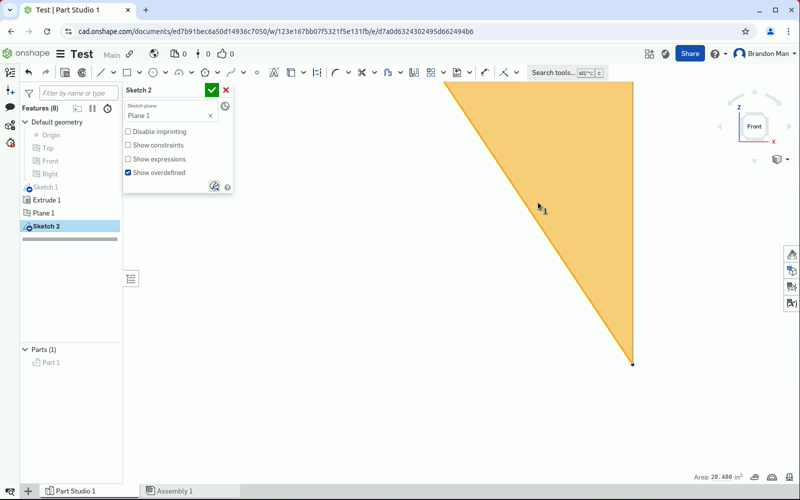
scroll(-6)
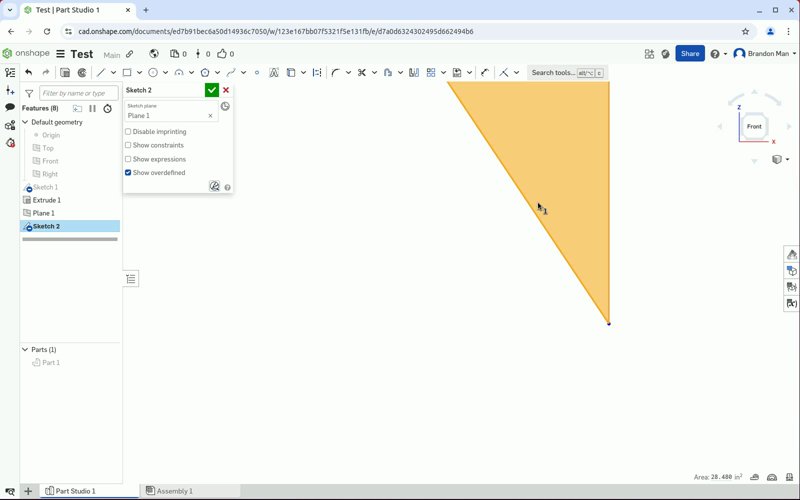
scroll(-6)
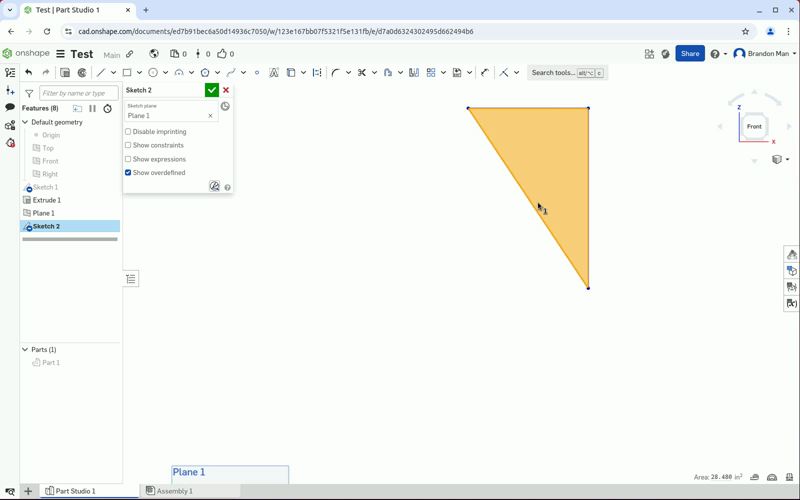
scroll(-6)
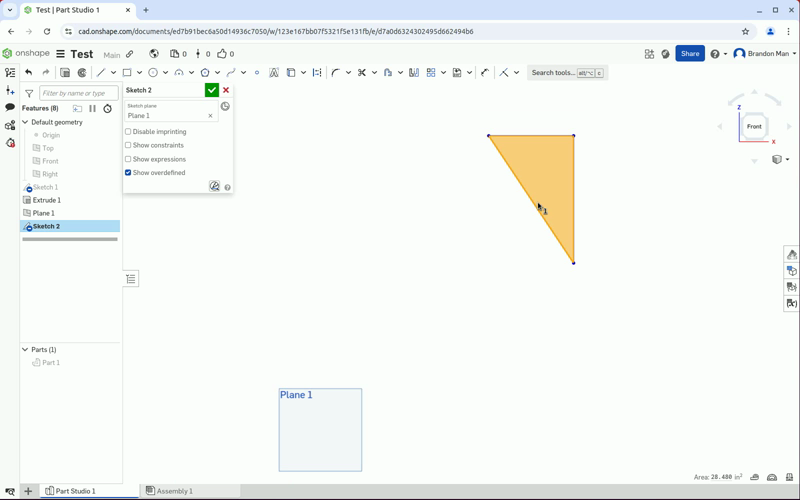
scroll(-6)
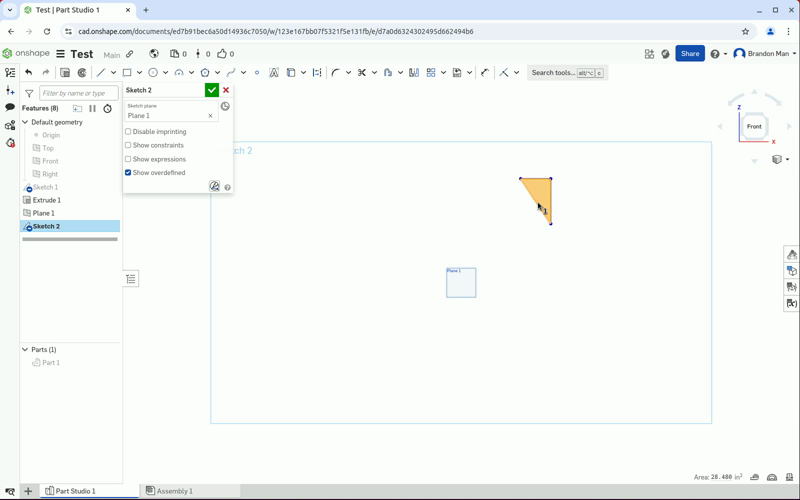
mouse_move(73, 352)
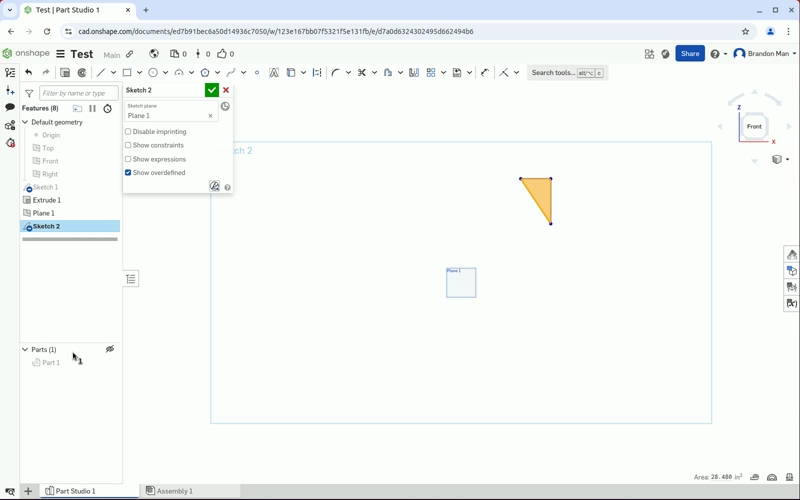
key(shift+y)
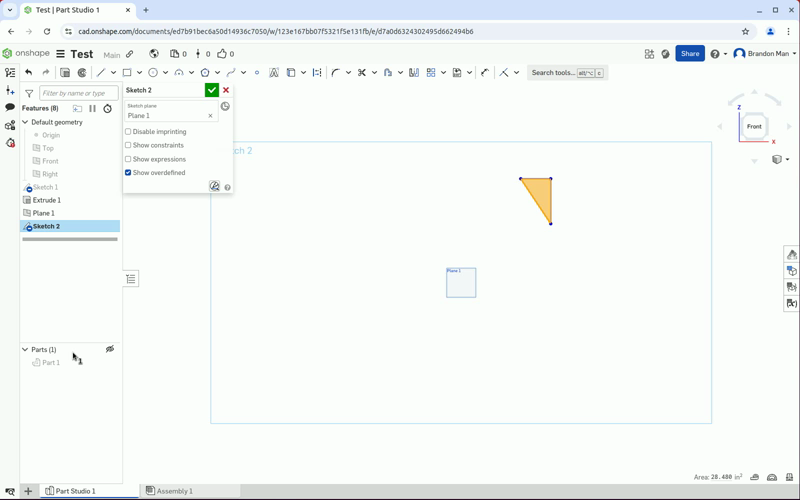
key(shift+e)
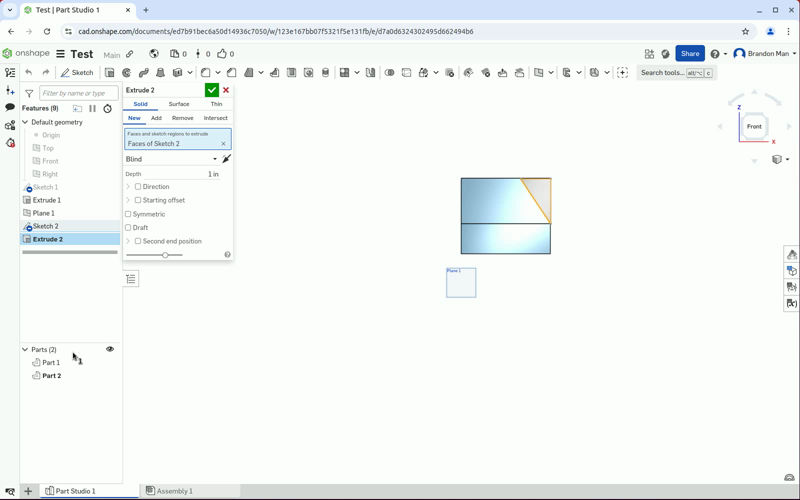
mouse_move(143, 106)
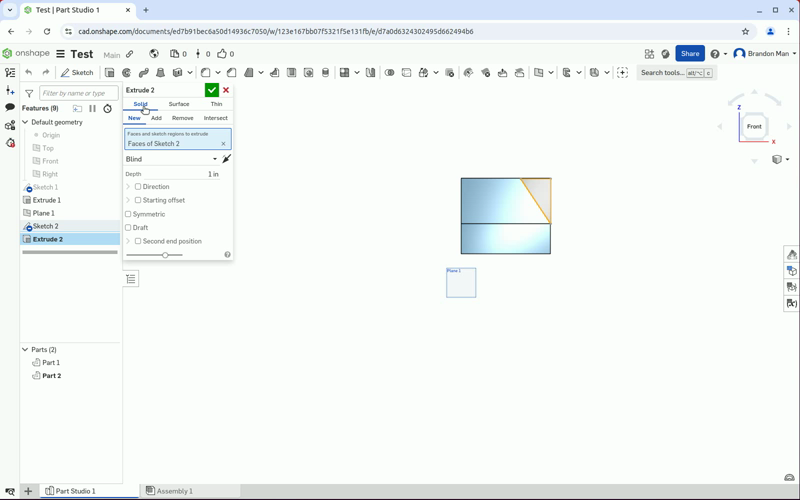
click(143, 106)
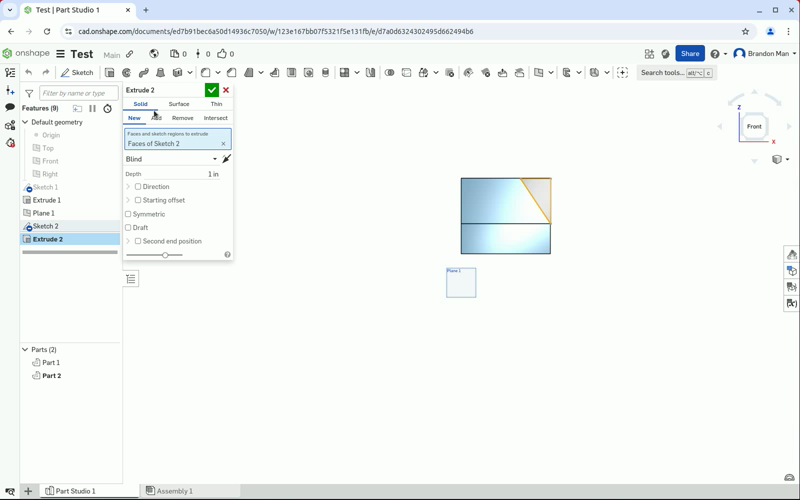
mouse_move(186, 120)
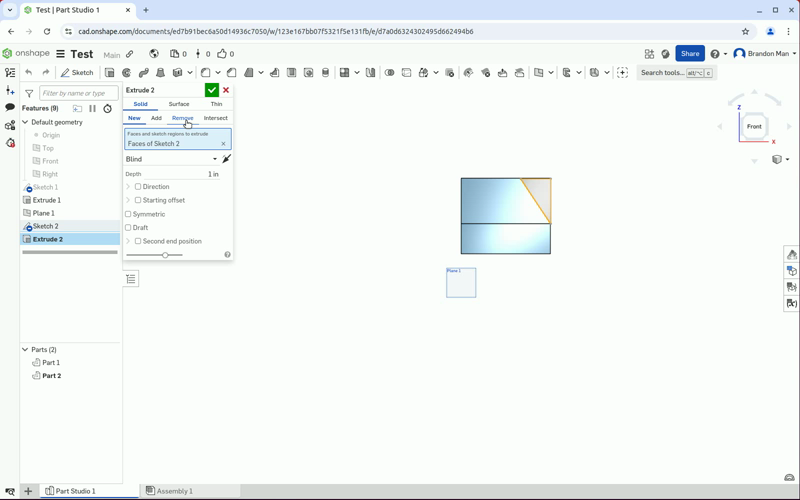
click(186, 120)
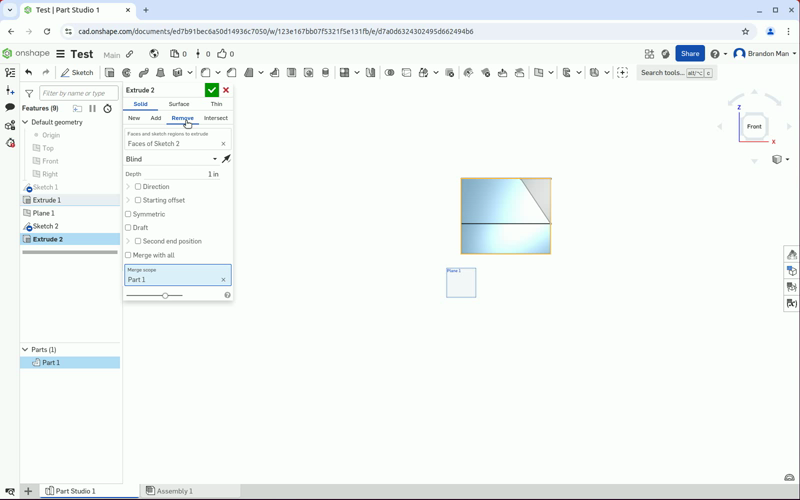
key(tab, 4)
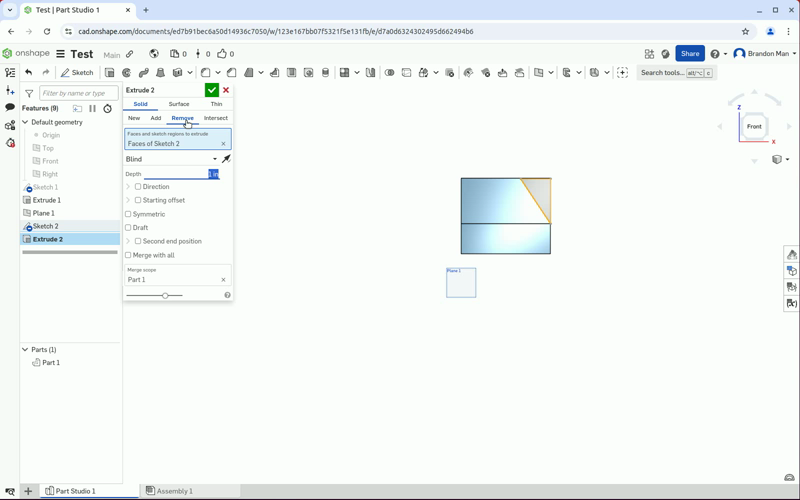
text(6.018)
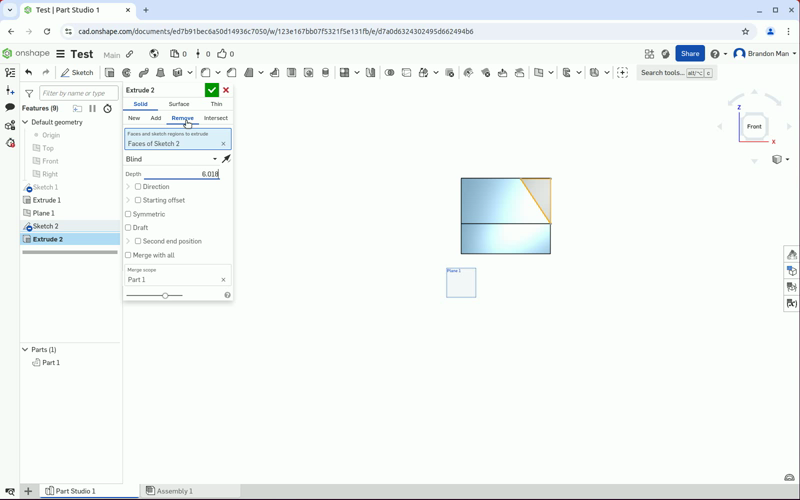
key(tab, 6)
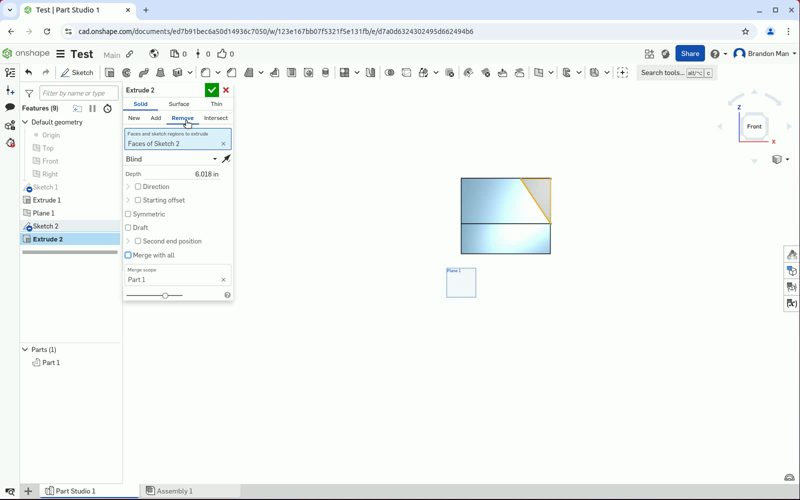
key(space)
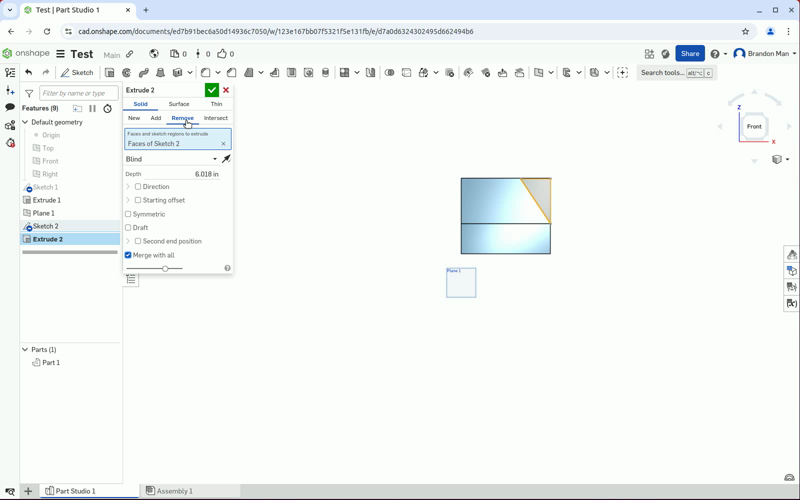
key(enter)
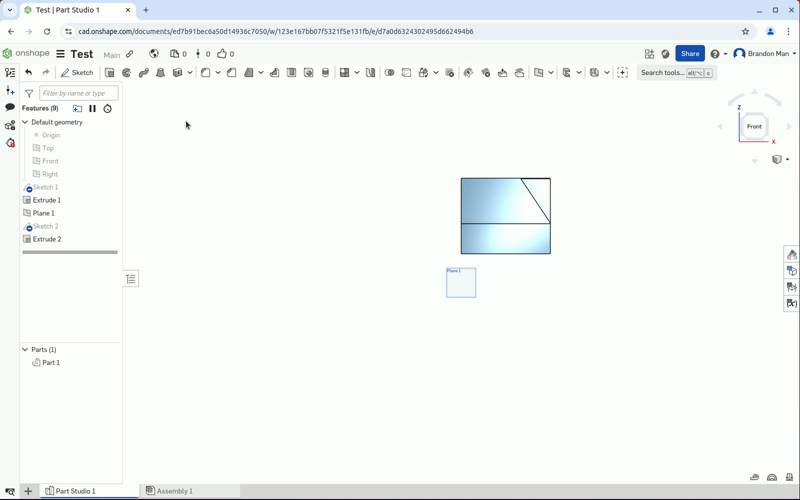
key(shift+h)
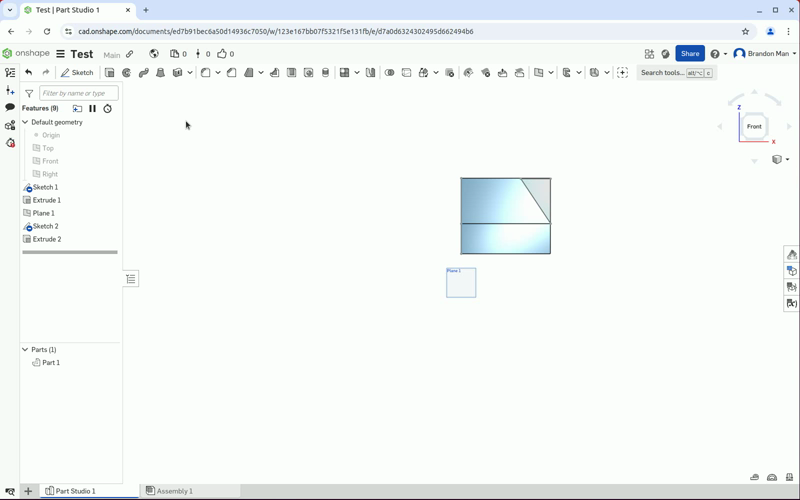
key(shift+h)
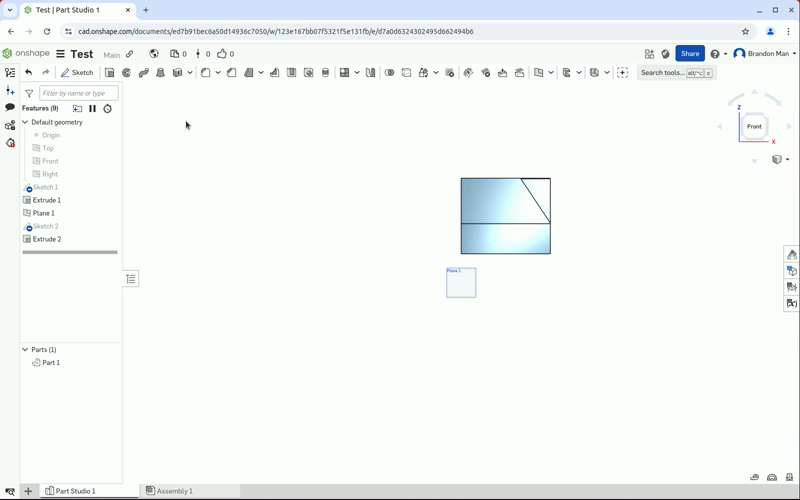
mouse_move(73, 189)
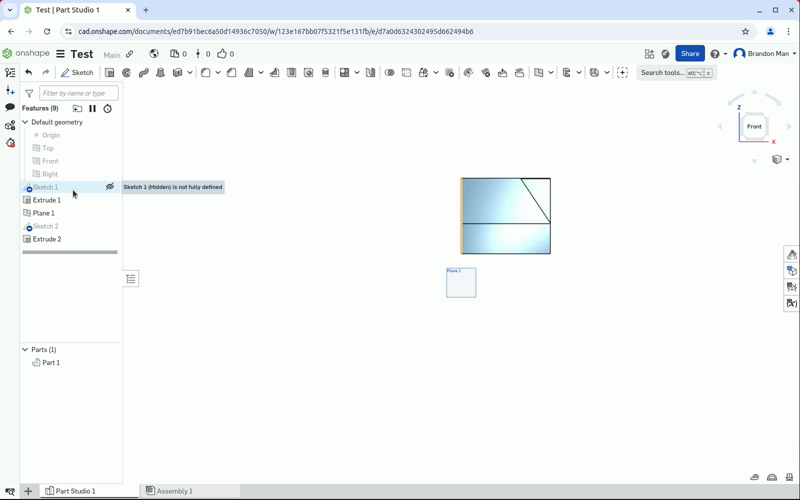
click(73, 189)
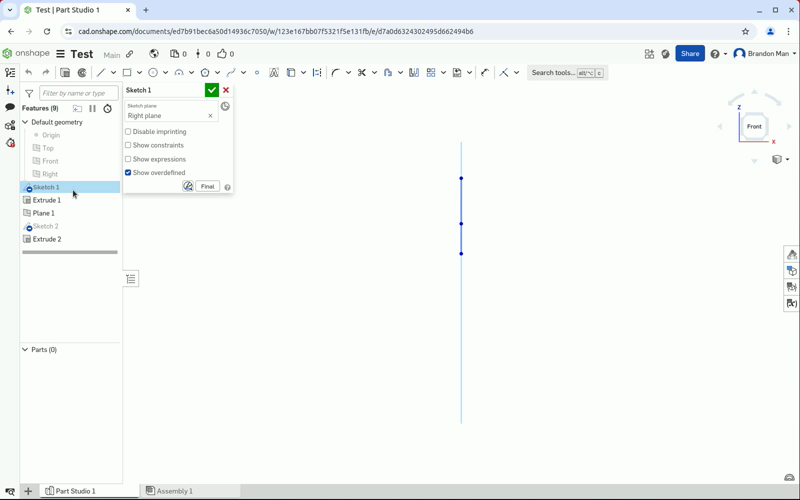
mouse_move(229, 92)
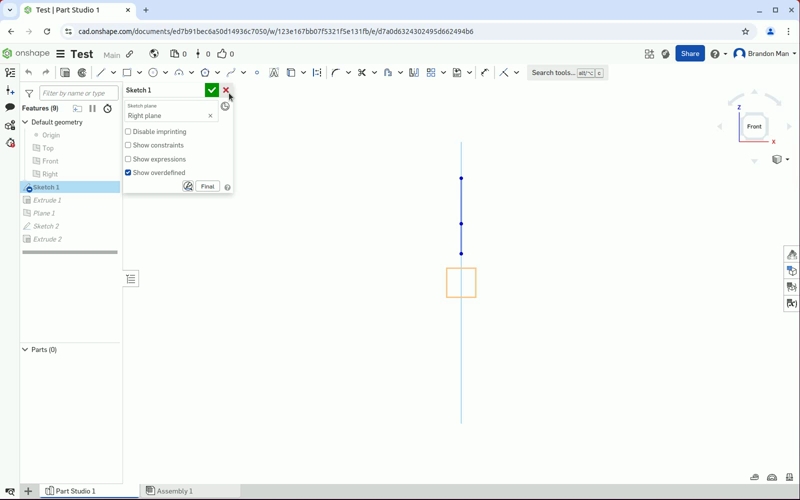
click(229, 92)
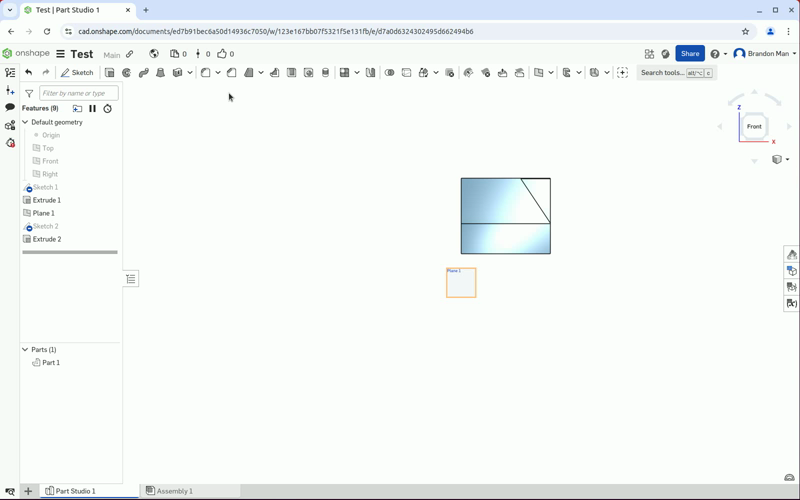
mouse_move(73, 352)
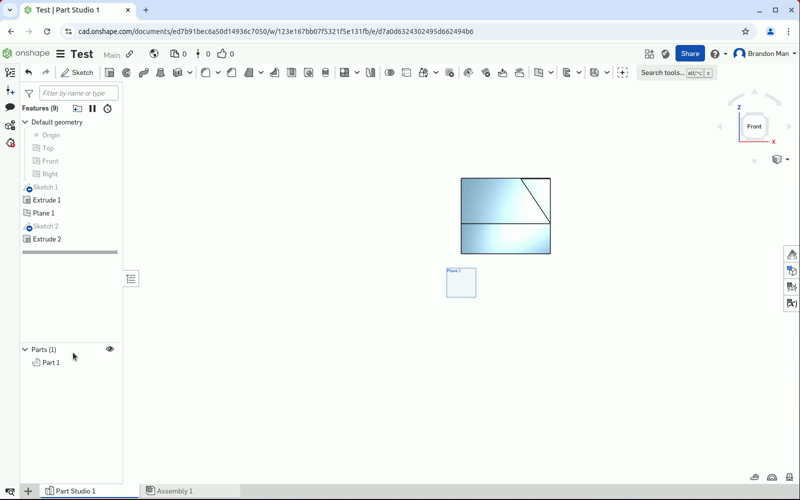
key(y)
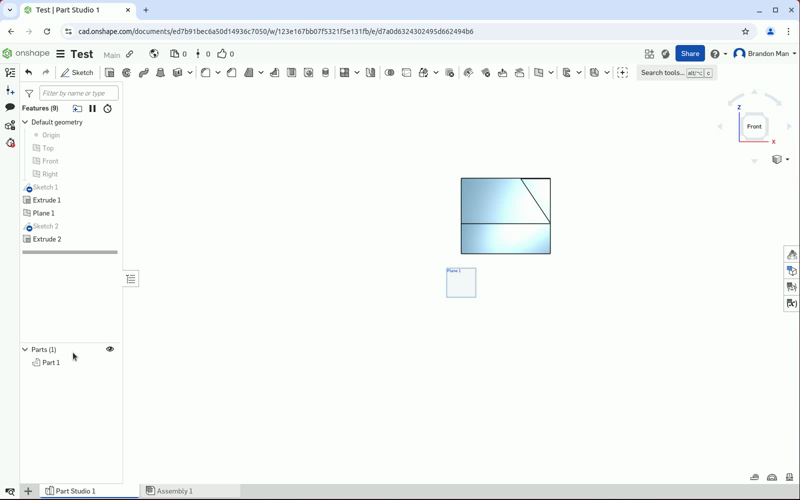
key(shift+p)
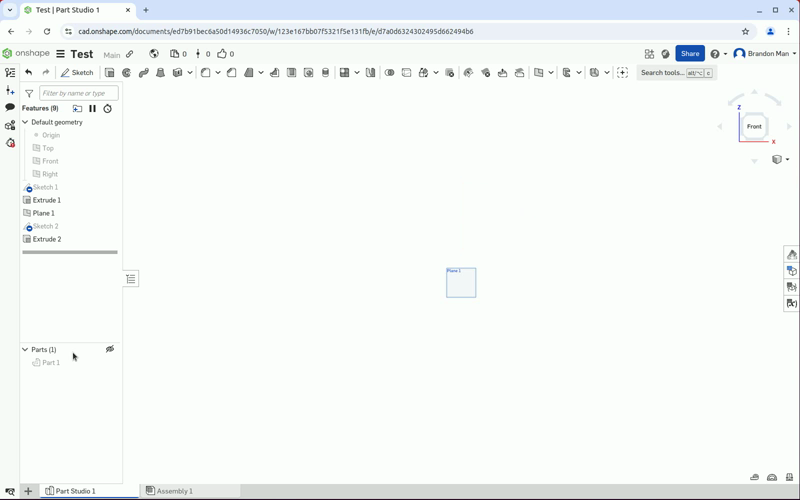
key(space)
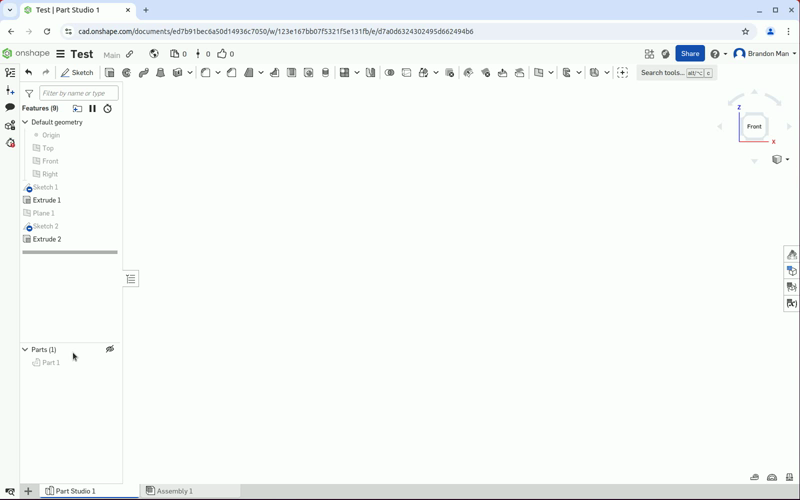
key_down(shift)
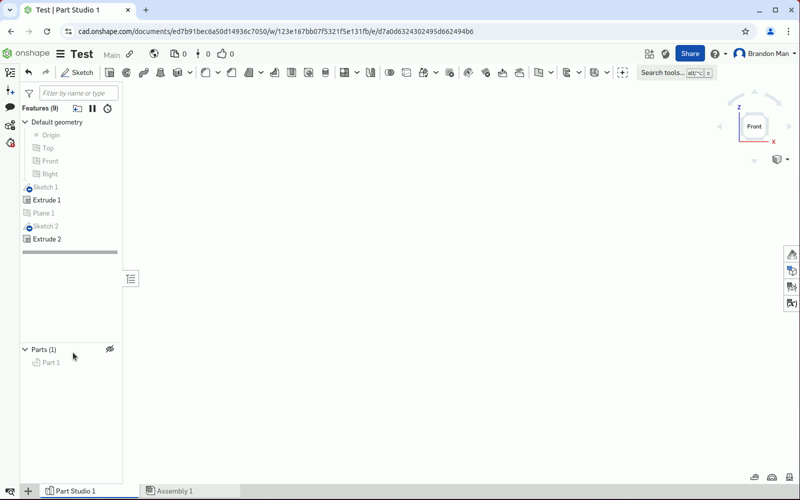
key(down)
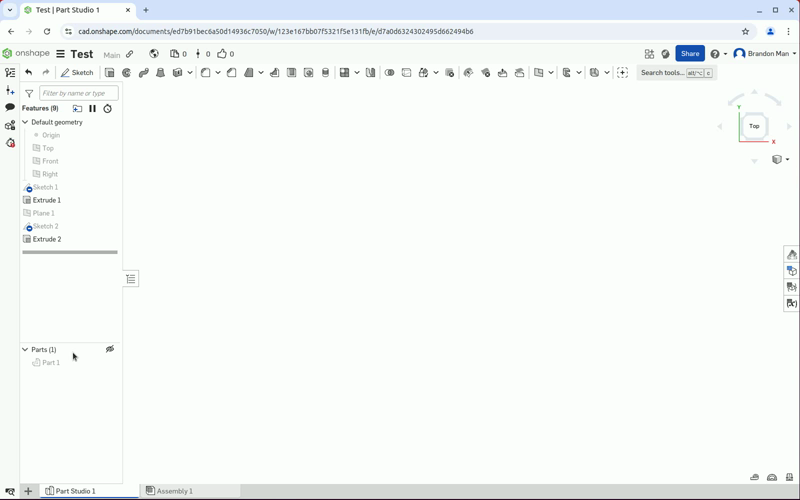
key_up(shift)
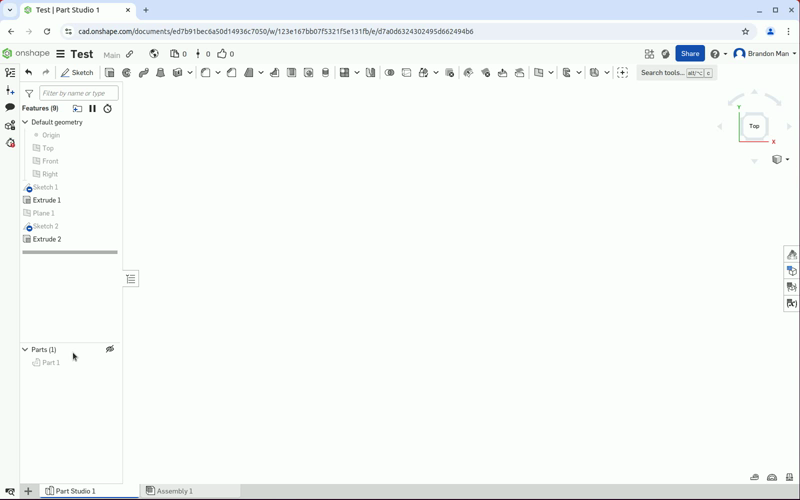
mouse_move(73, 352)
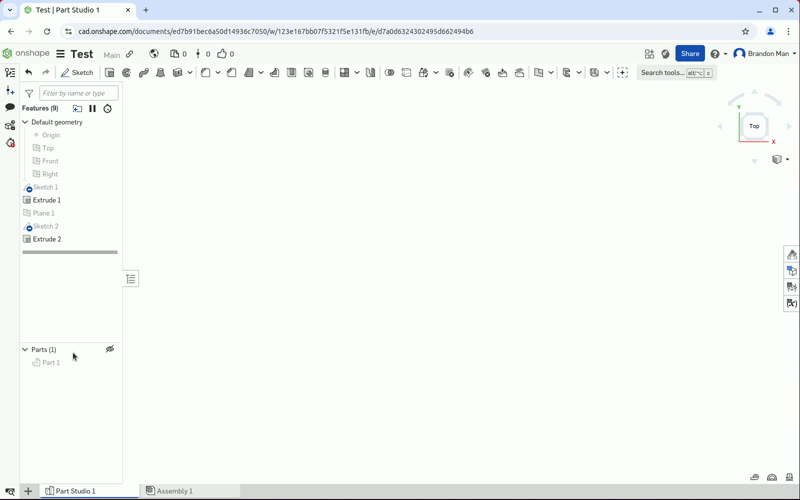
key(shift+y)
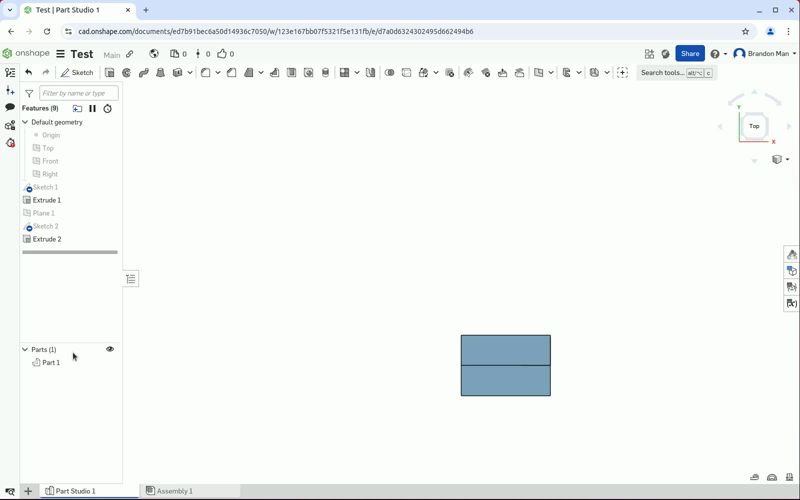
mouse_move(541, 75)
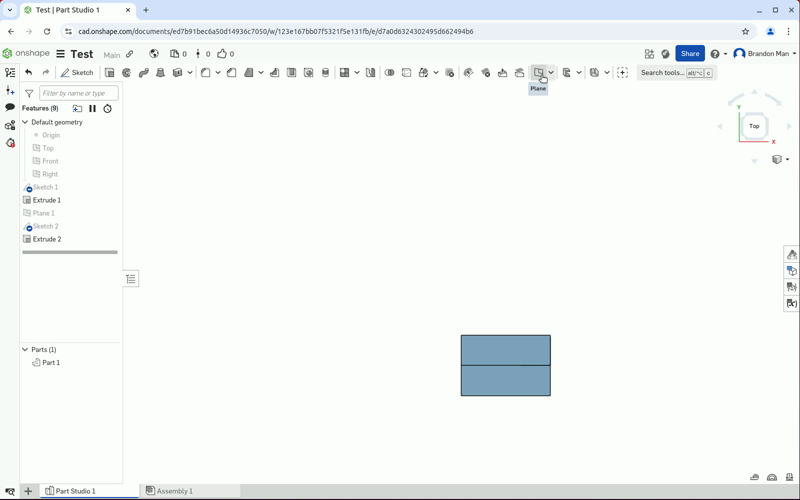
click(541, 75)
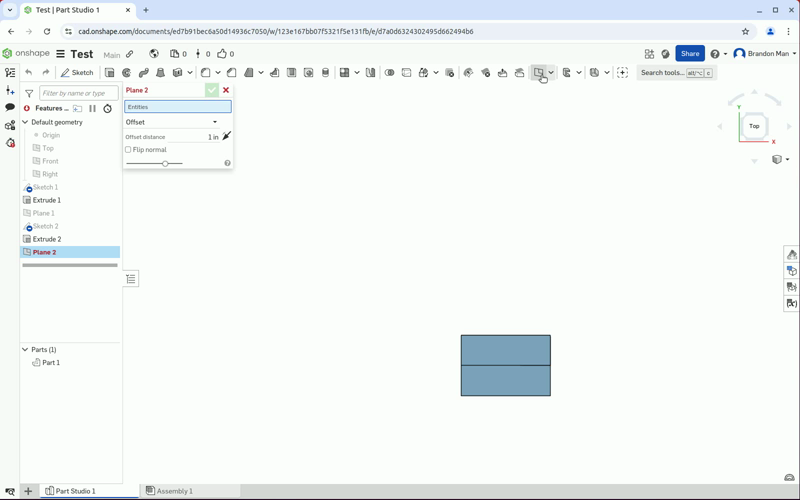
mouse_move(73, 150)
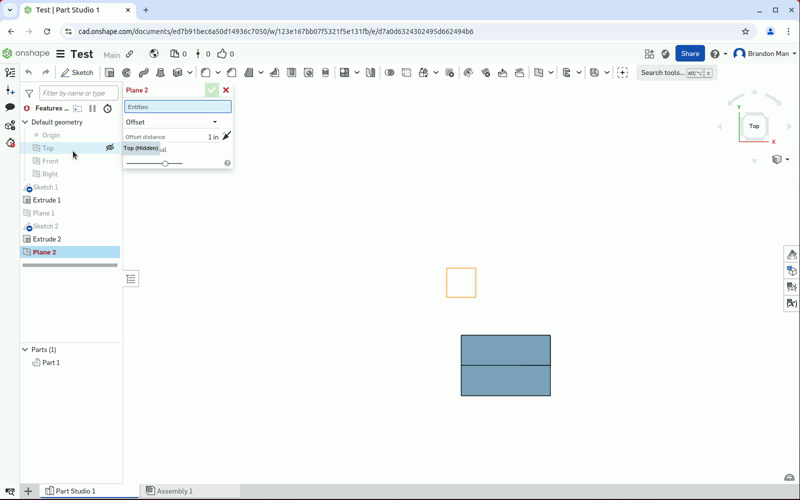
click(73, 150)
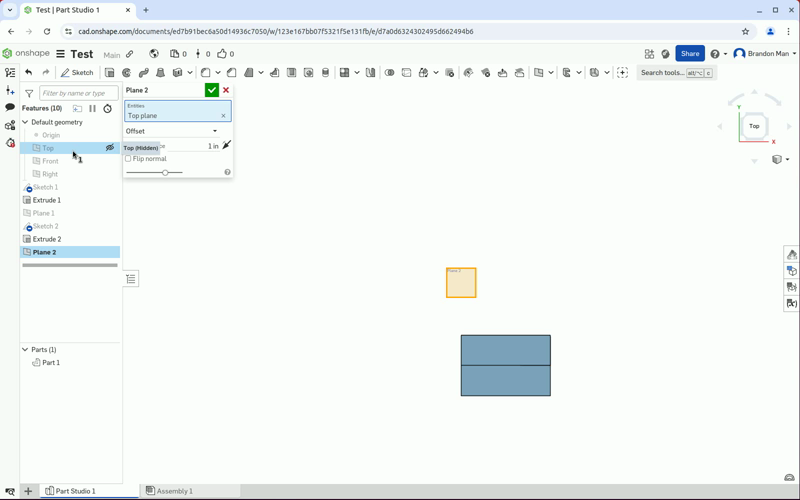
key(tab, 2)
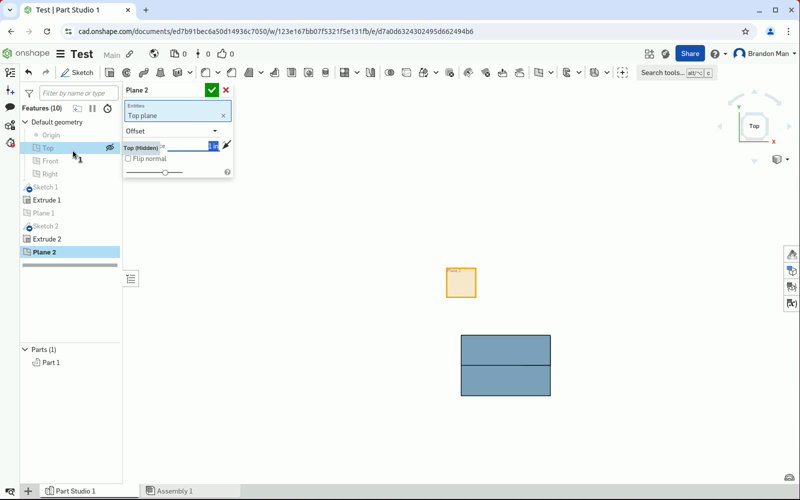
text(12.263)
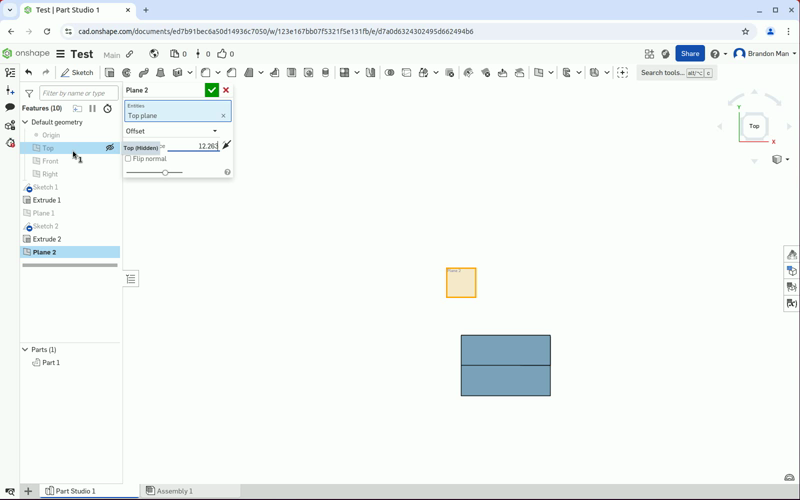
key(enter, 2)
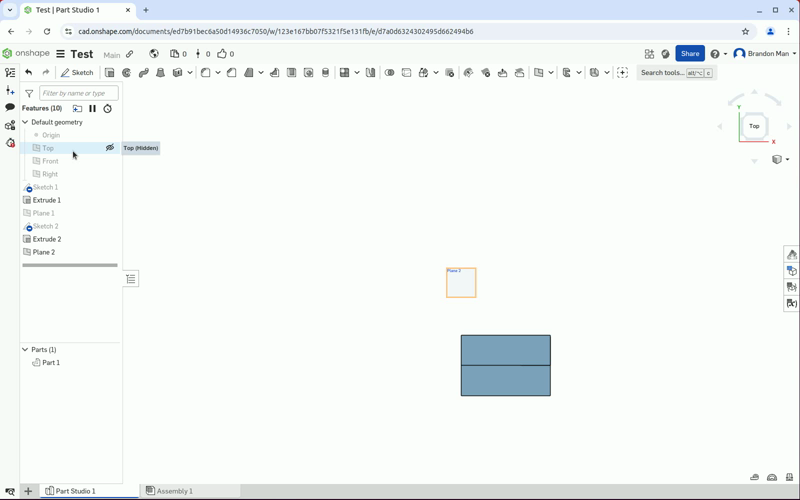
key(shift+s)
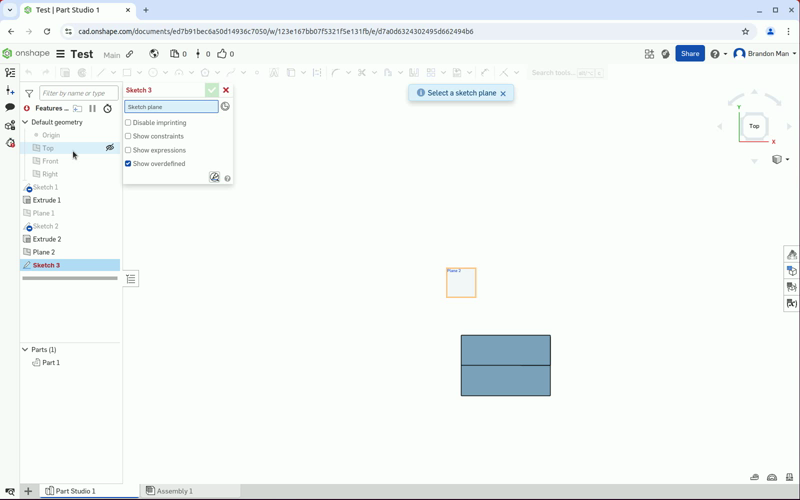
mouse_move(73, 254)
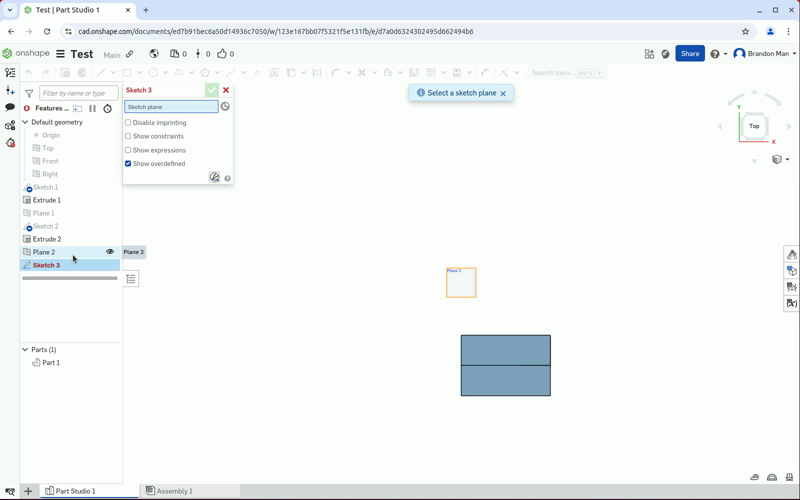
click(73, 254)
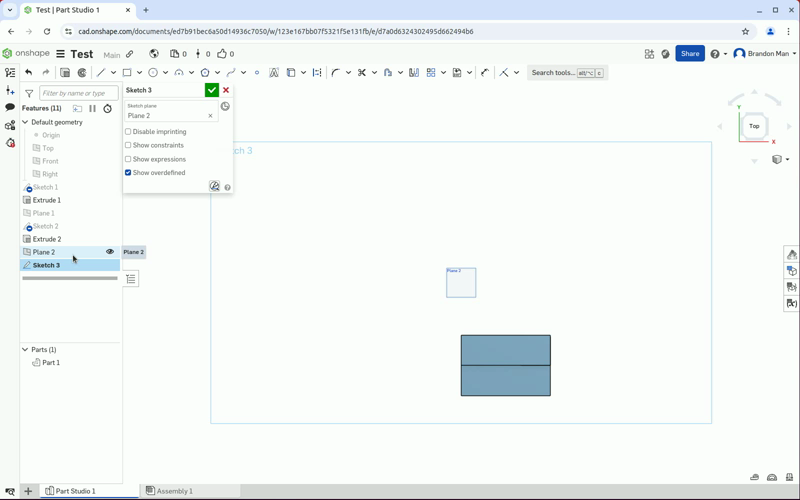
mouse_move(73, 352)
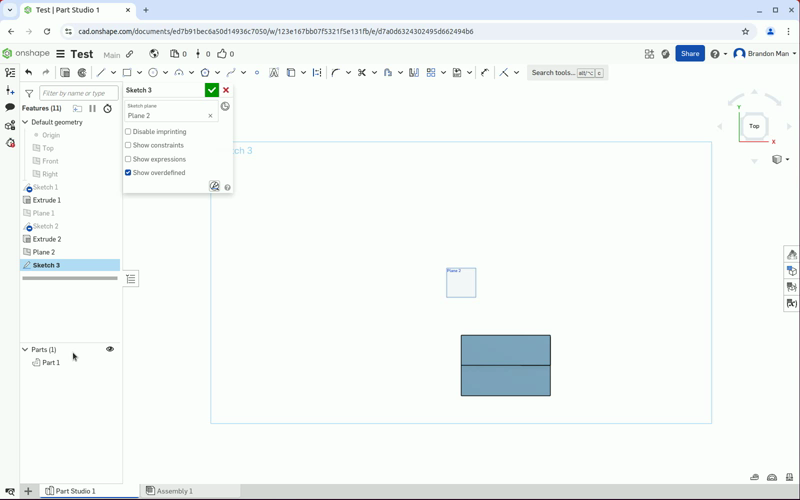
key(y)
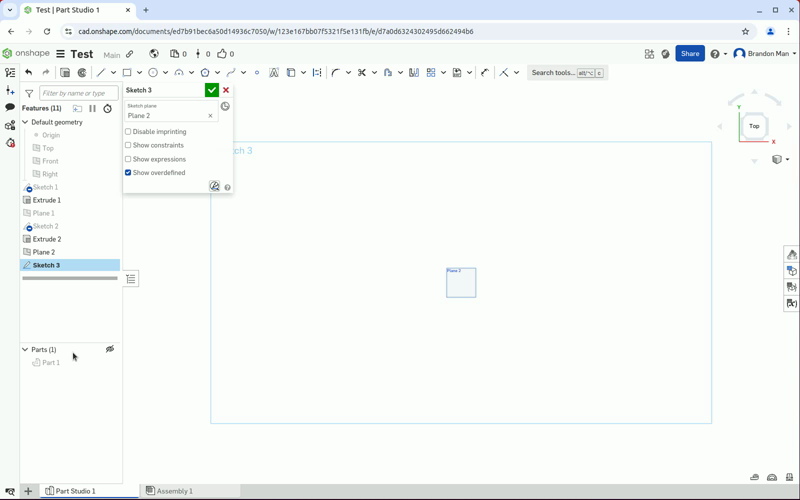
key(l)
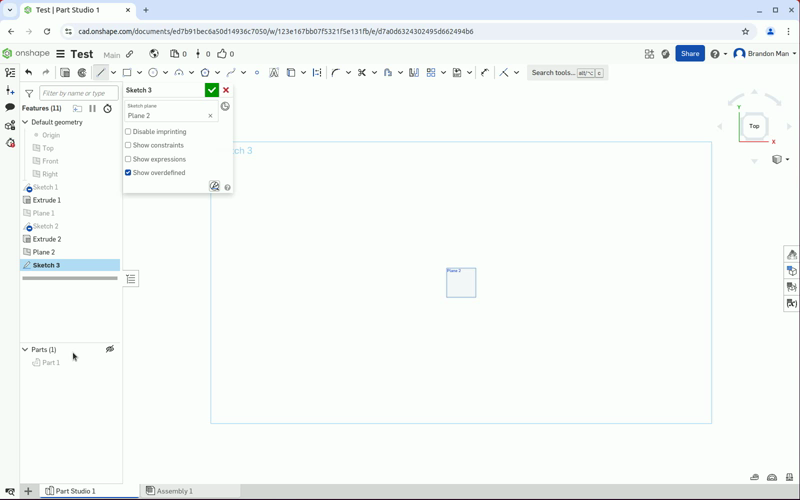
key_down(shift)
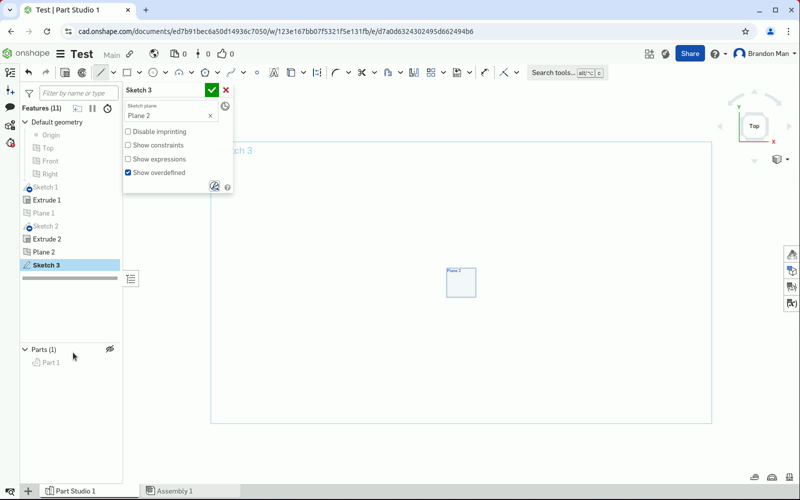
mouse_move(520, 395)
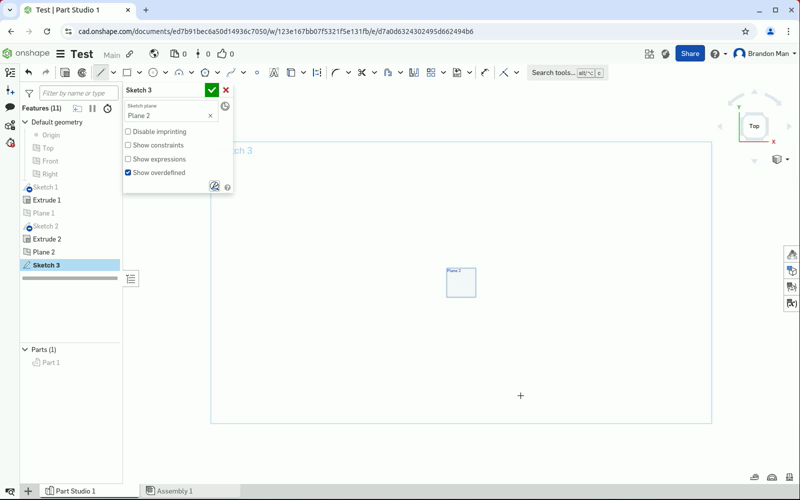
click(520, 395)
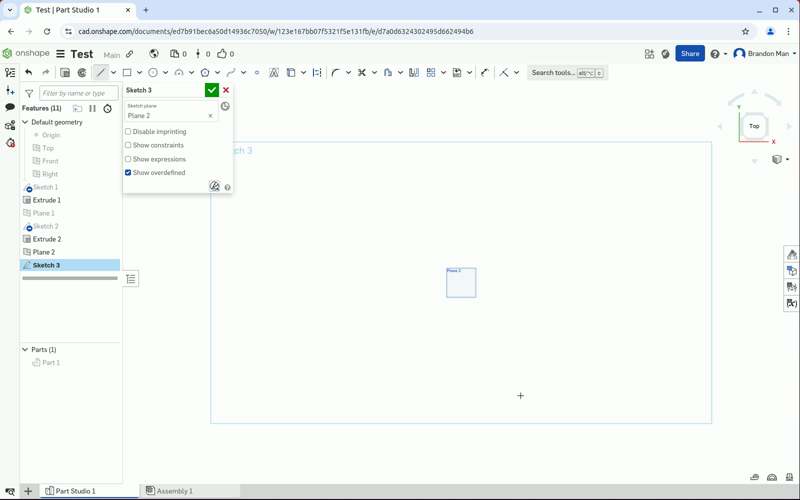
key_up(shift)
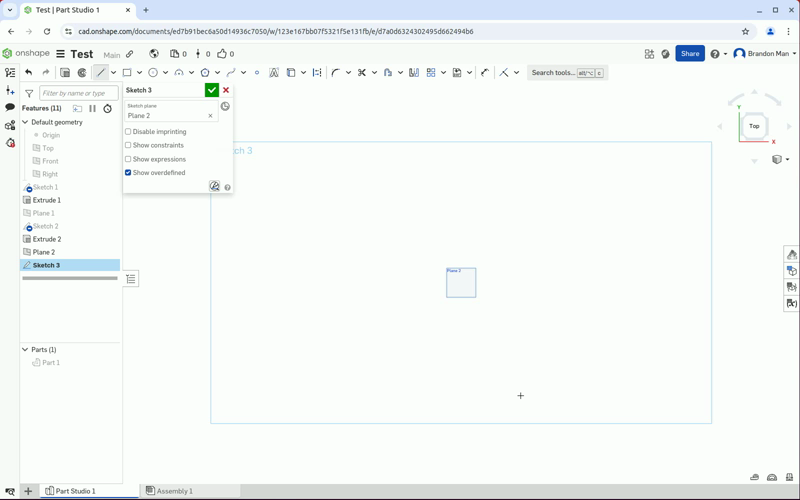
key_down(shift)
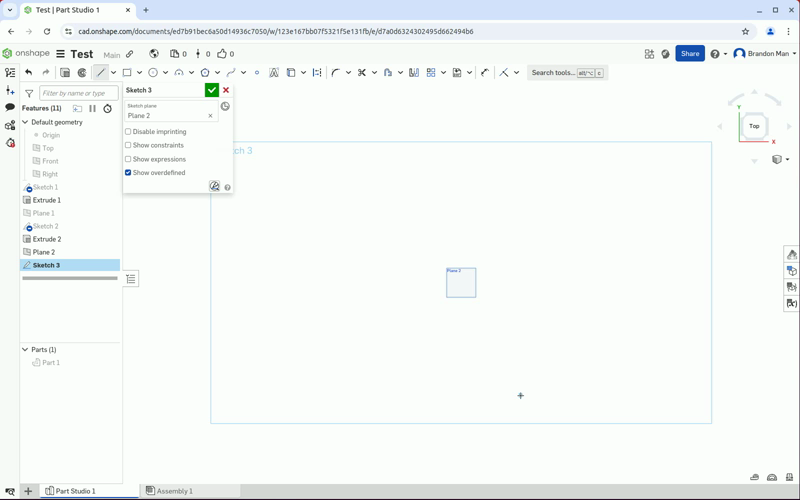
mouse_move(550, 395)
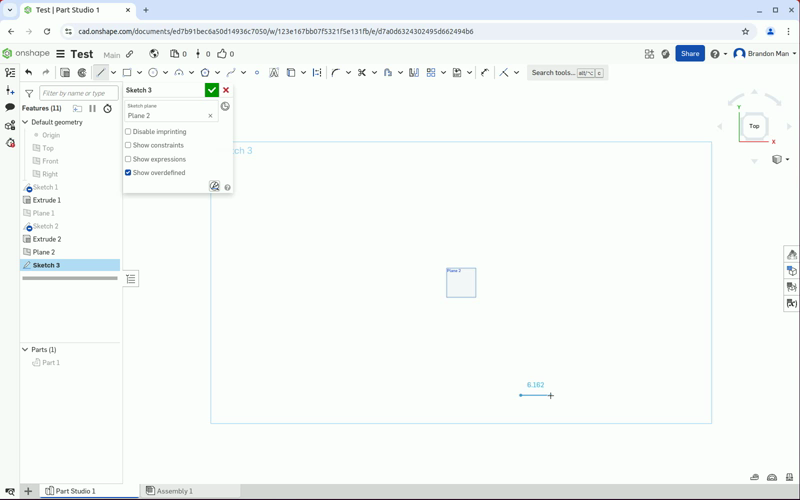
mouse_move(550, 395)
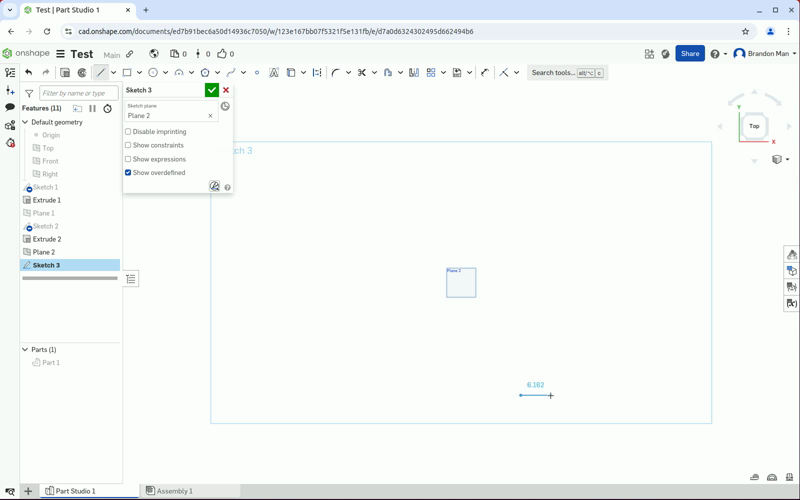
click(550, 395)
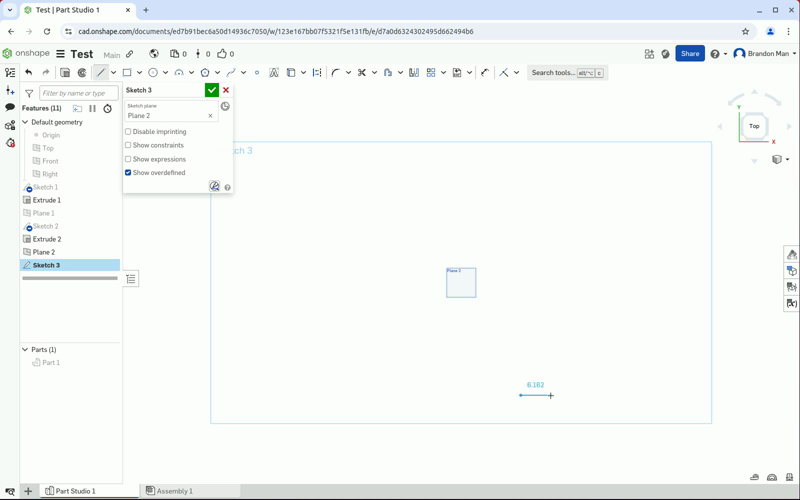
key_up(shift)
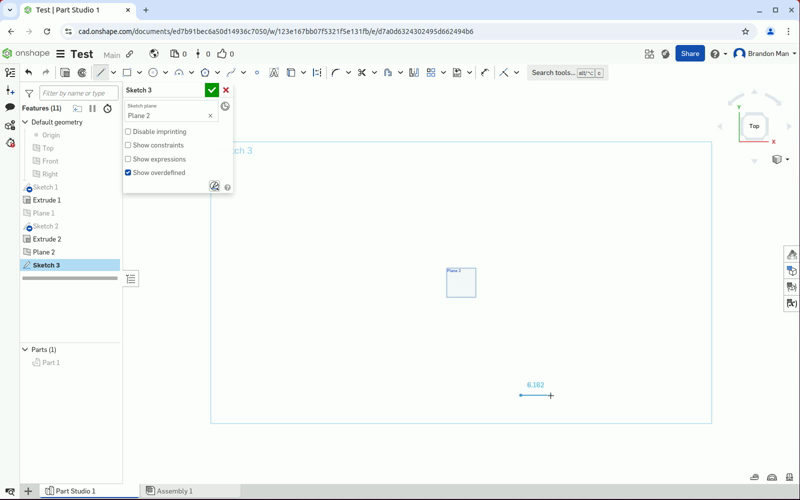
key_down(shift)
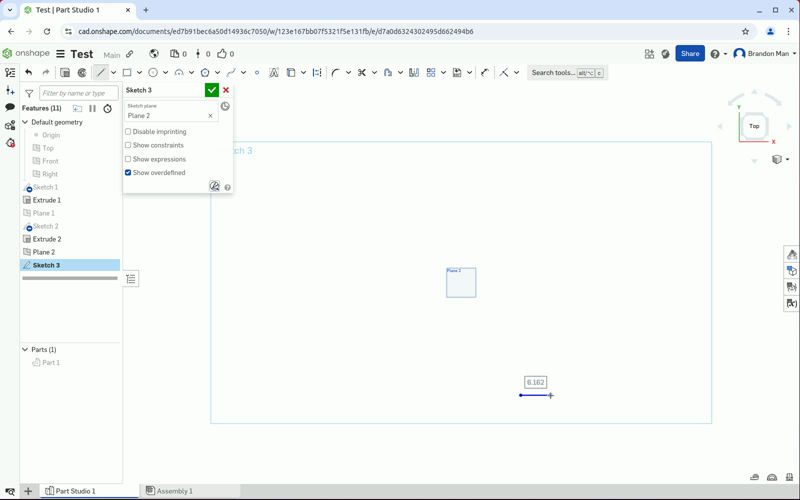
mouse_move(580, 395)
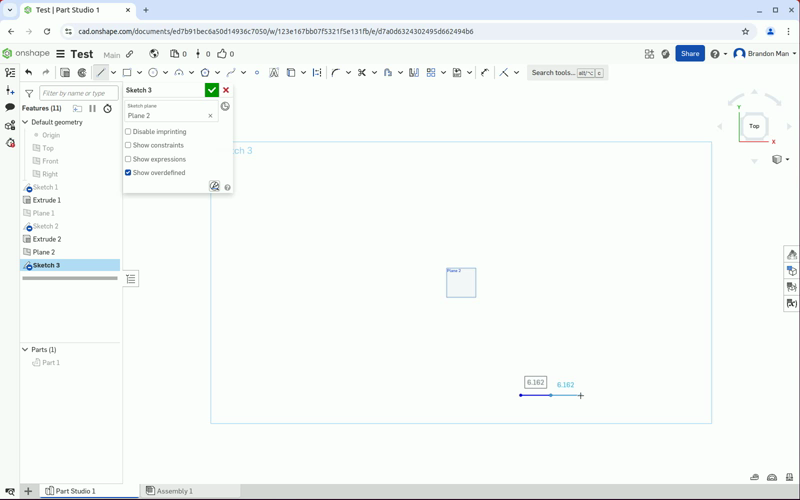
mouse_move(550, 365)
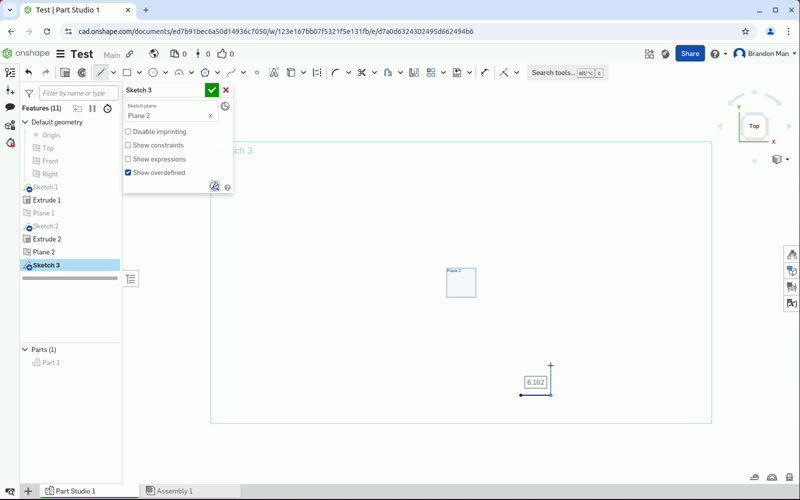
click(550, 365)
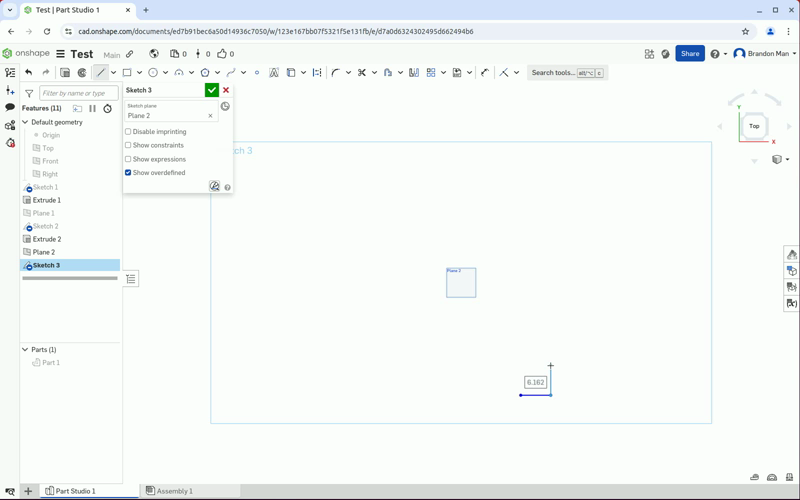
key_up(shift)
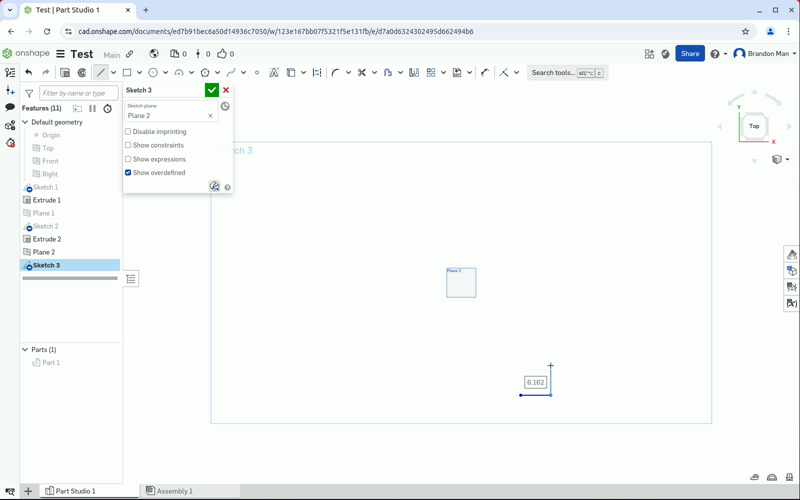
mouse_move(580, 365)
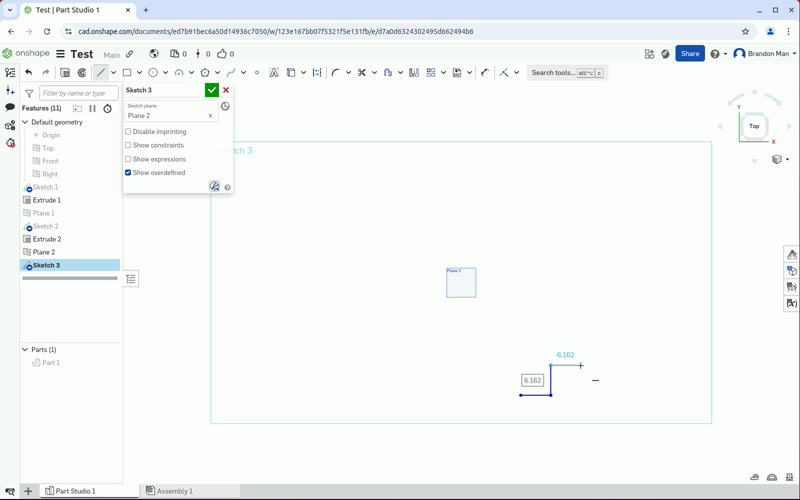
key_down(shift)
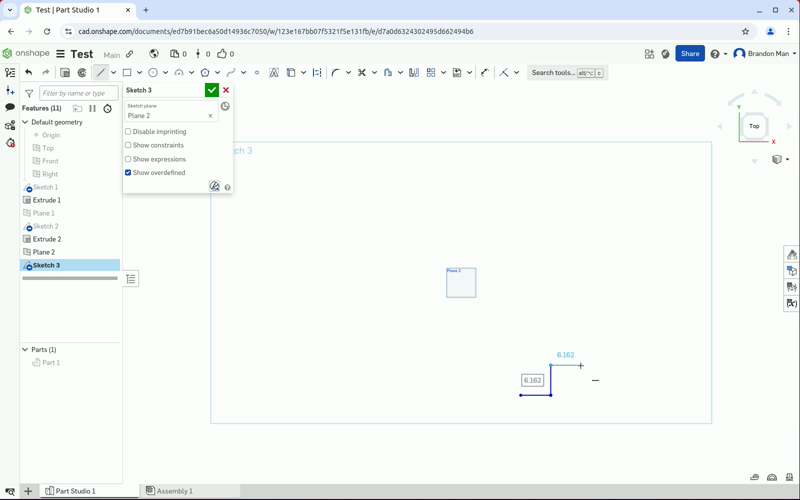
mouse_move(520, 395)
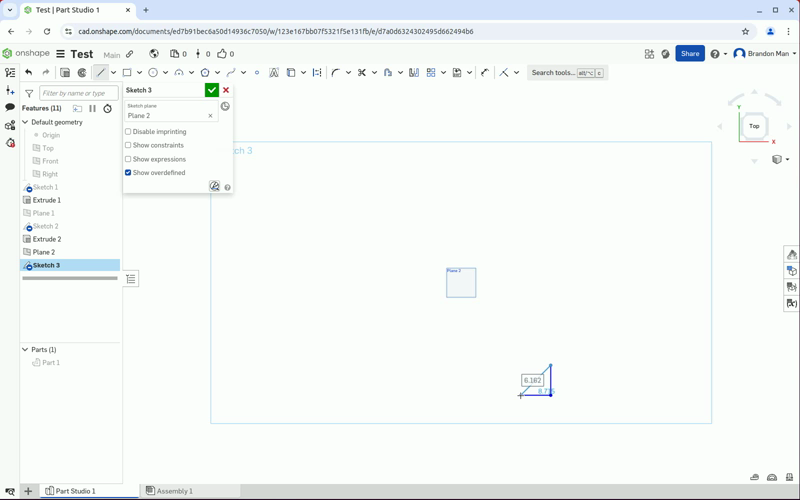
key_up(shift)
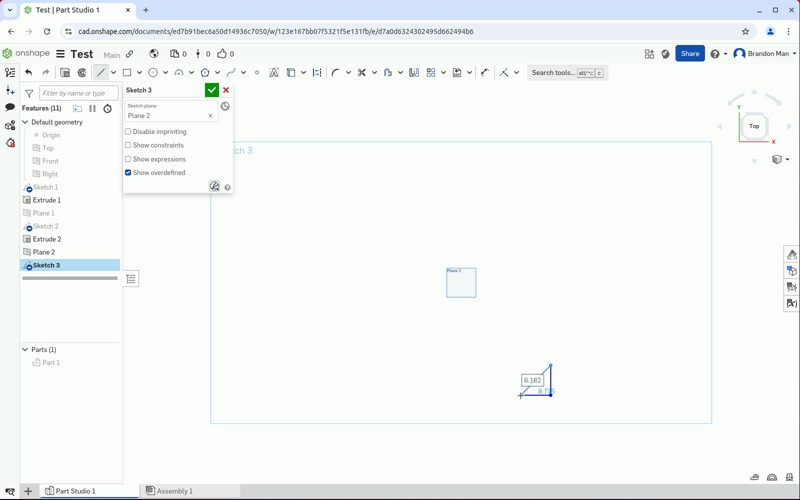
click(520, 395)
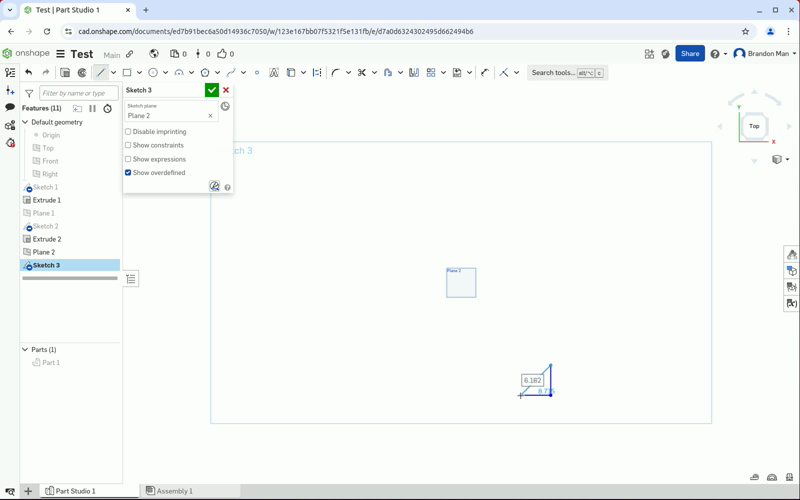
key(esc)
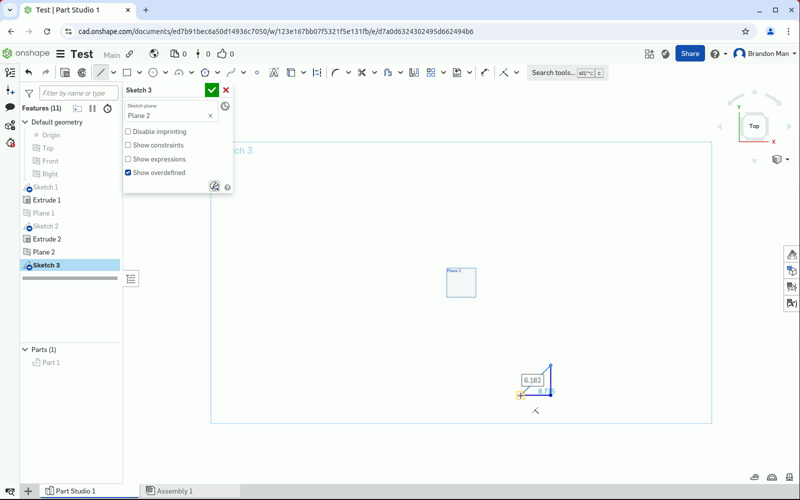
mouse_move(543, 377)
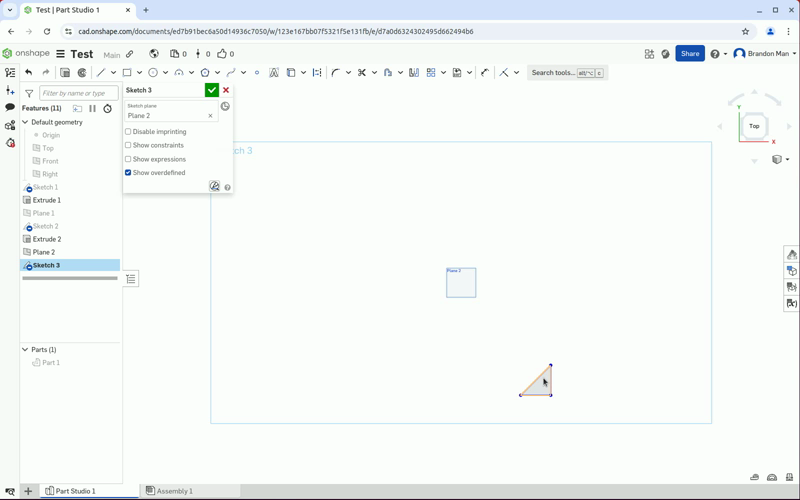
scroll(6)
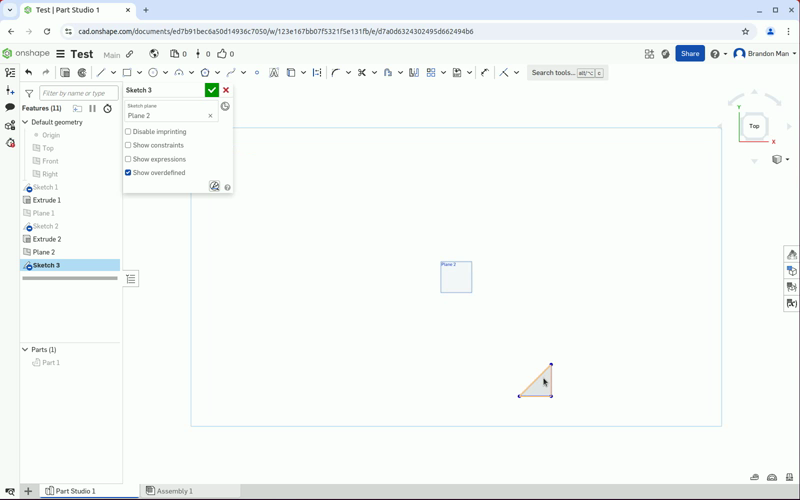
scroll(6)
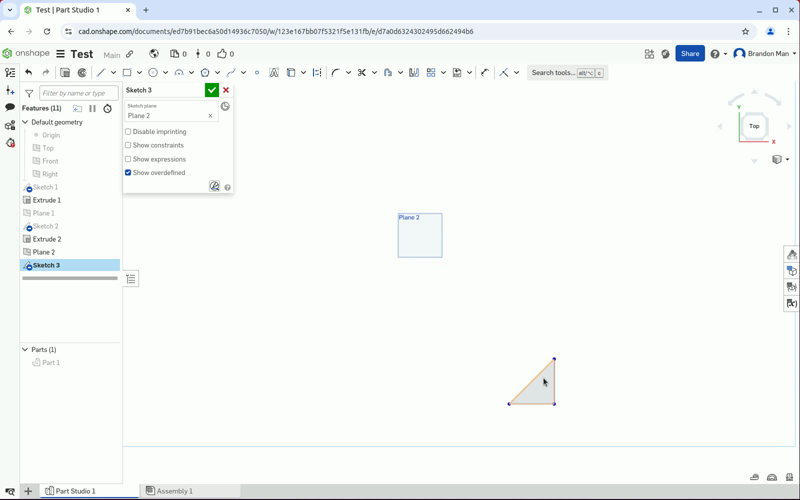
scroll(6)
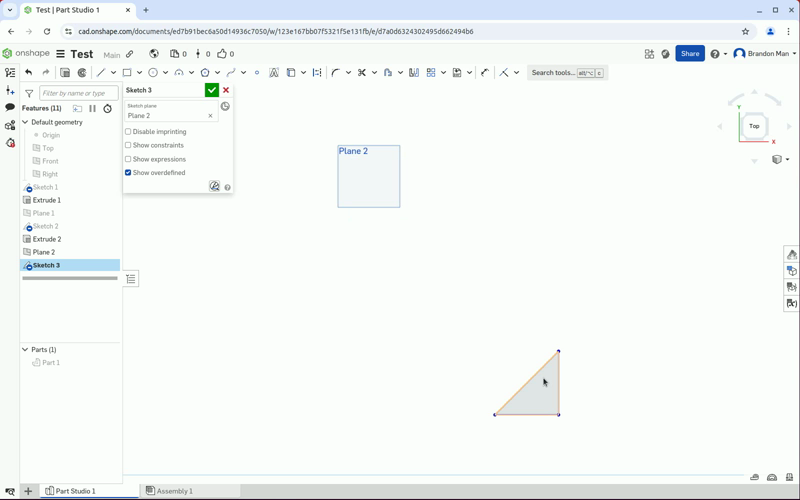
scroll(6)
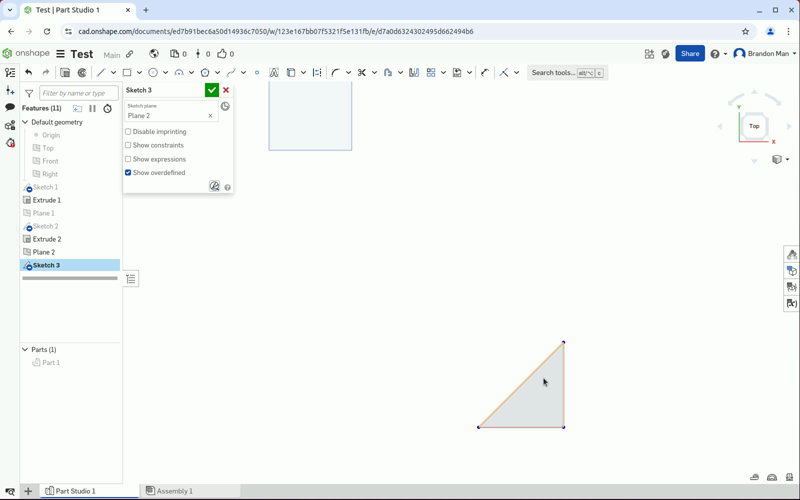
scroll(6)
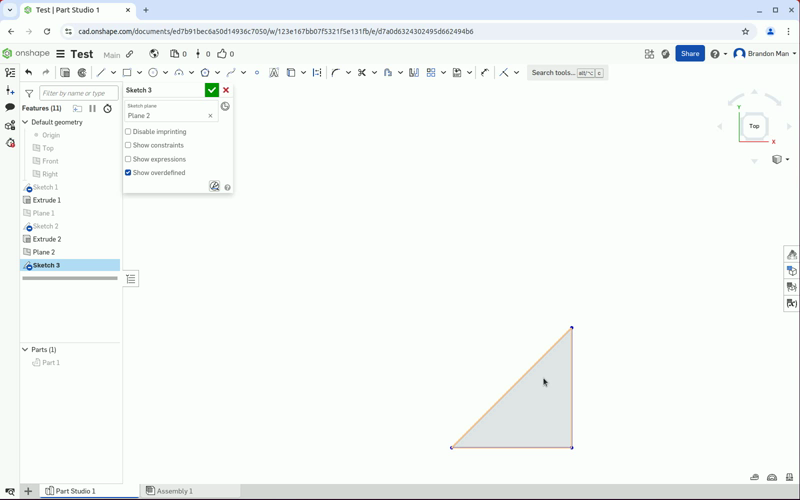
scroll(6)
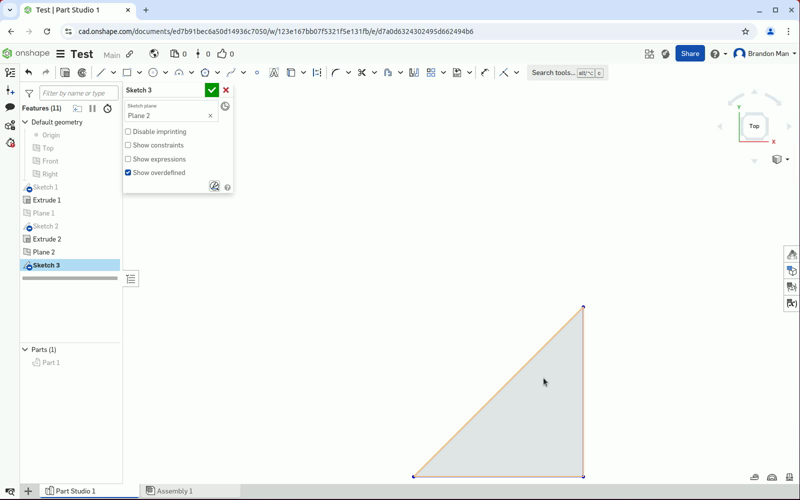
scroll(6)
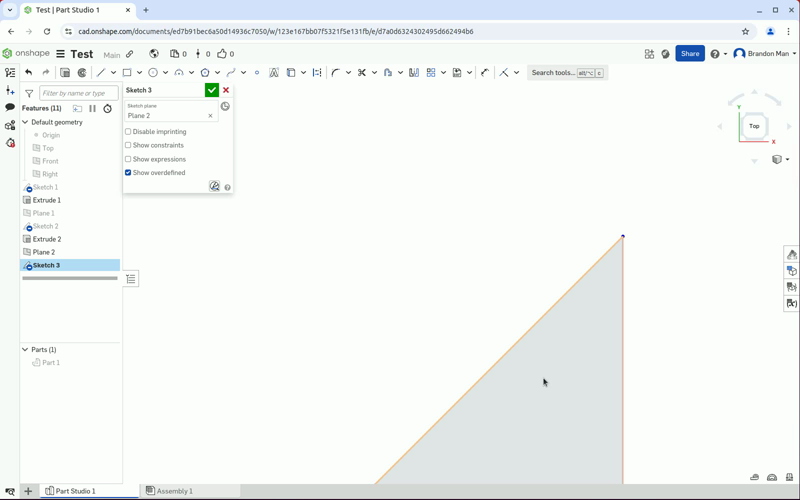
click(543, 377)
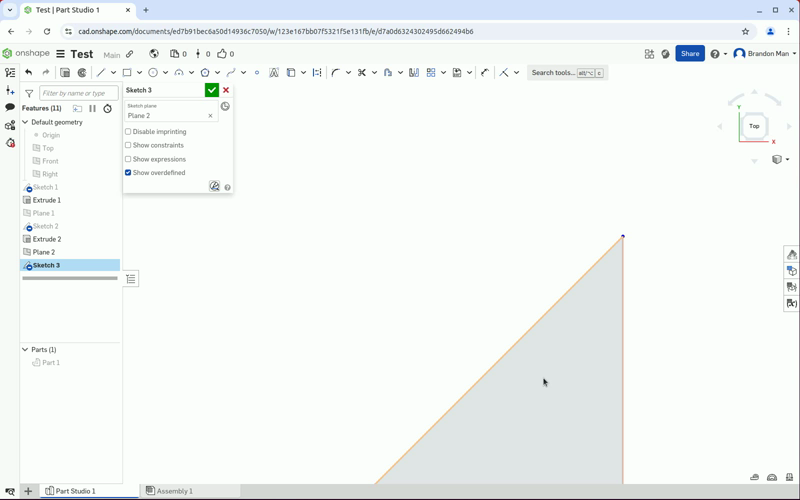
scroll(-6)
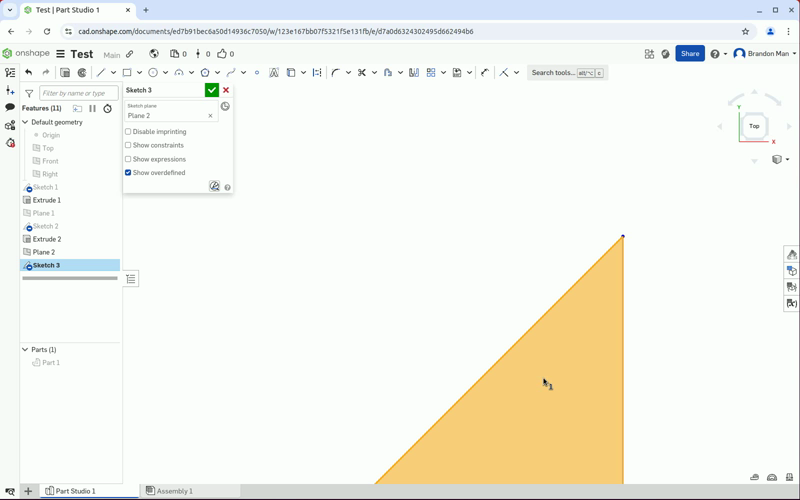
scroll(-6)
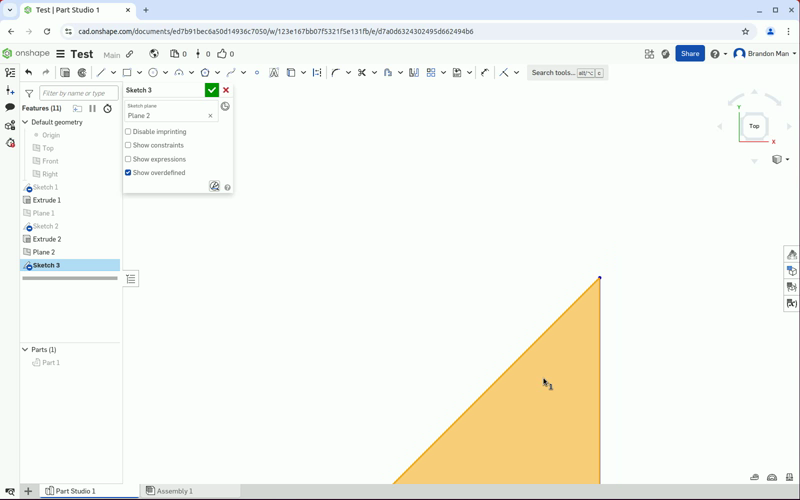
scroll(-6)
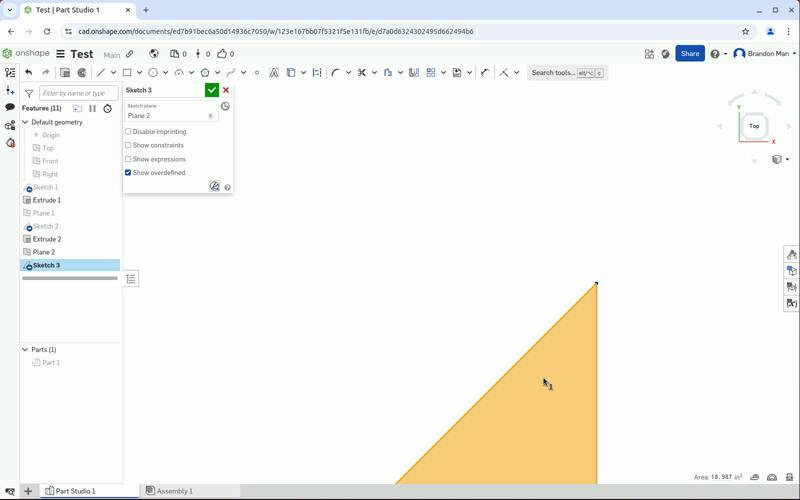
scroll(-6)
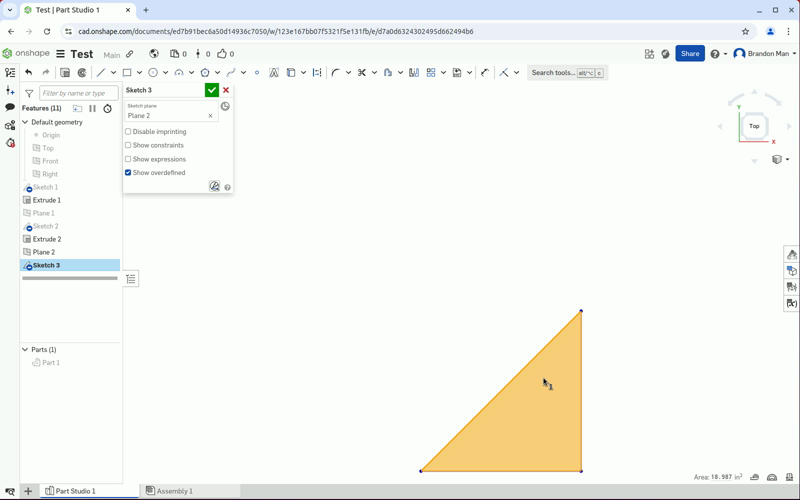
scroll(-6)
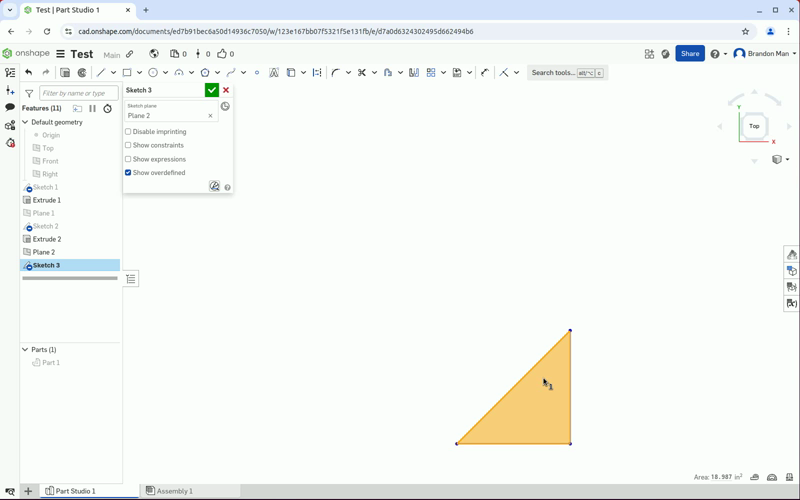
scroll(-6)
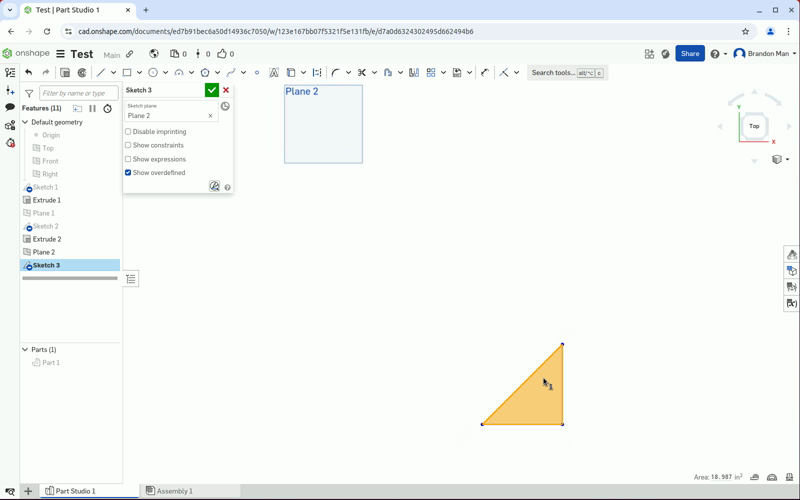
scroll(-6)
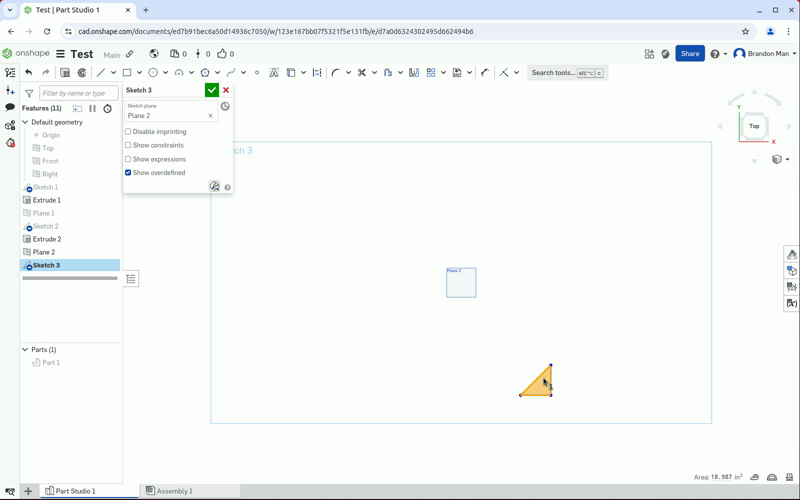
mouse_move(73, 352)
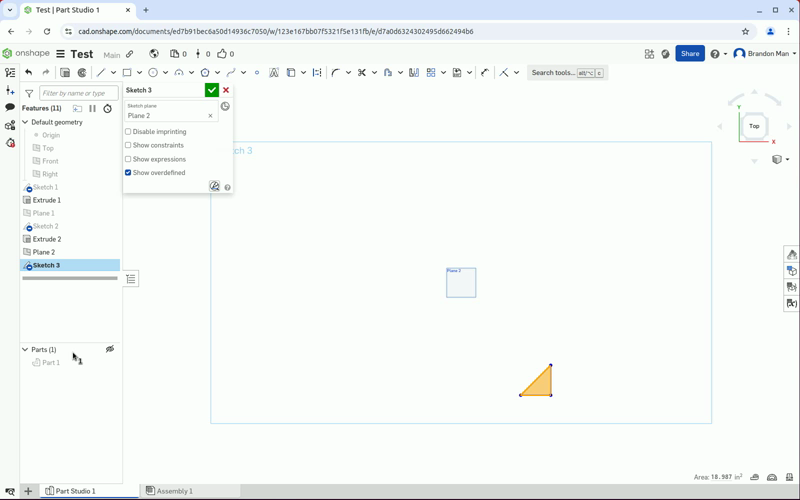
key(shift+y)
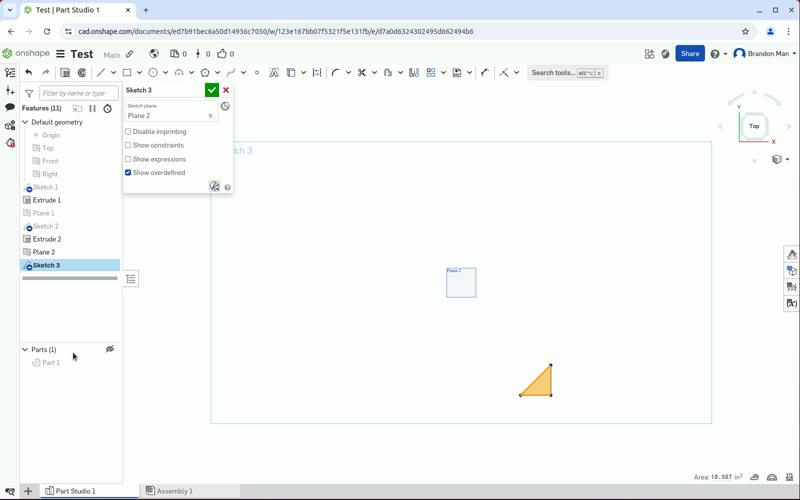
key(shift+e)
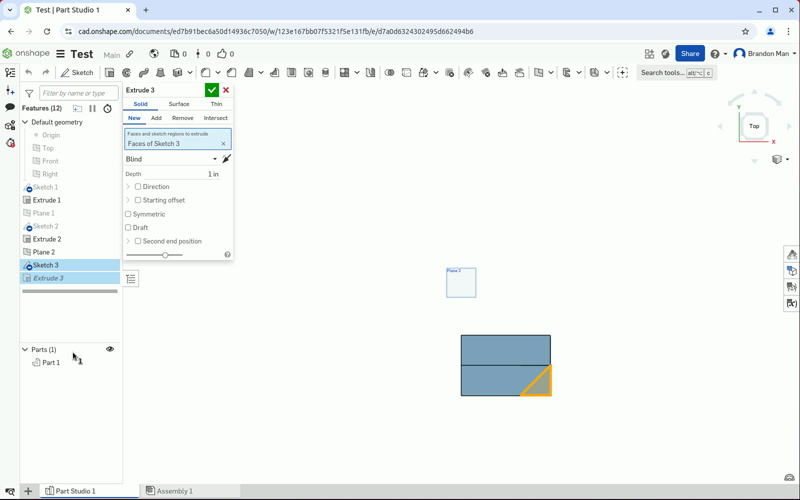
mouse_move(143, 106)
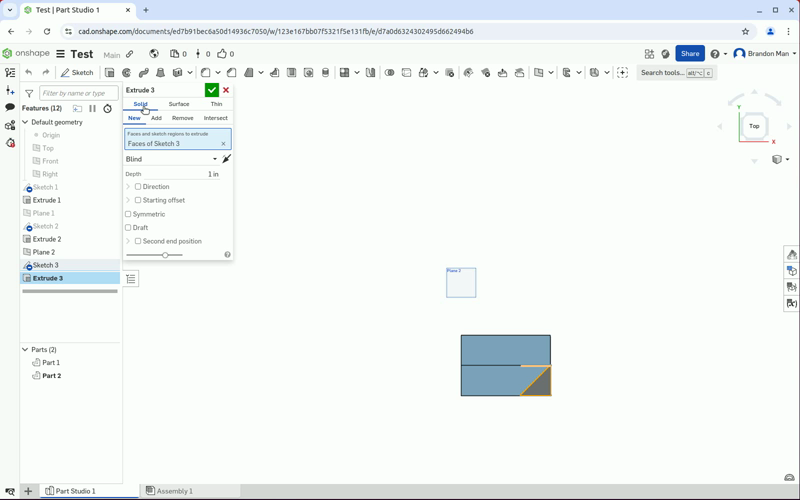
click(143, 106)
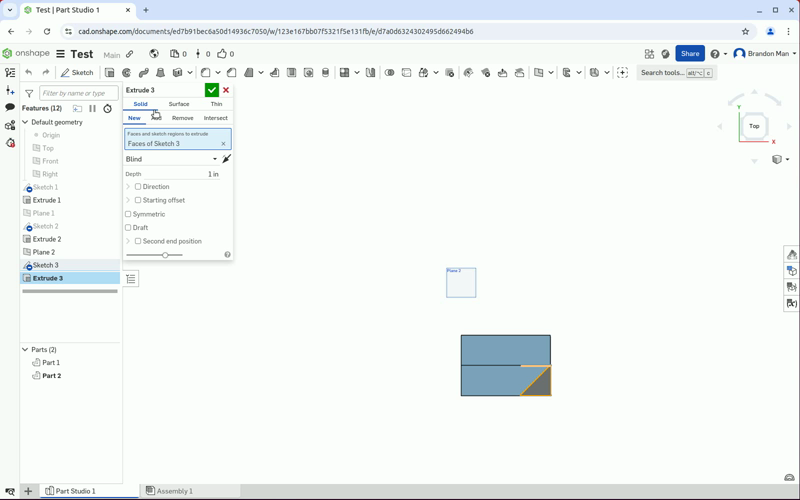
mouse_move(186, 120)
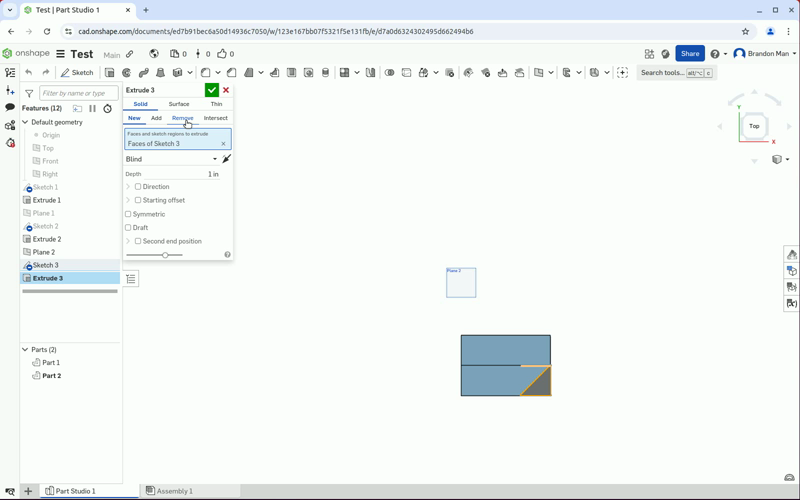
click(186, 120)
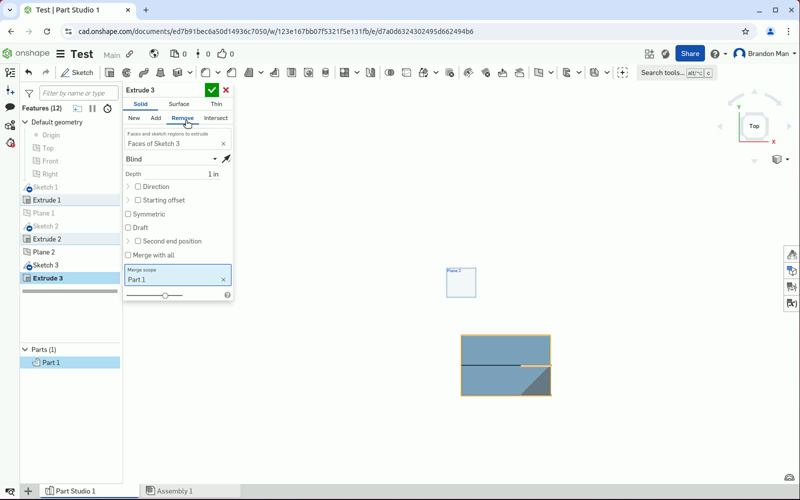
key(tab, 4)
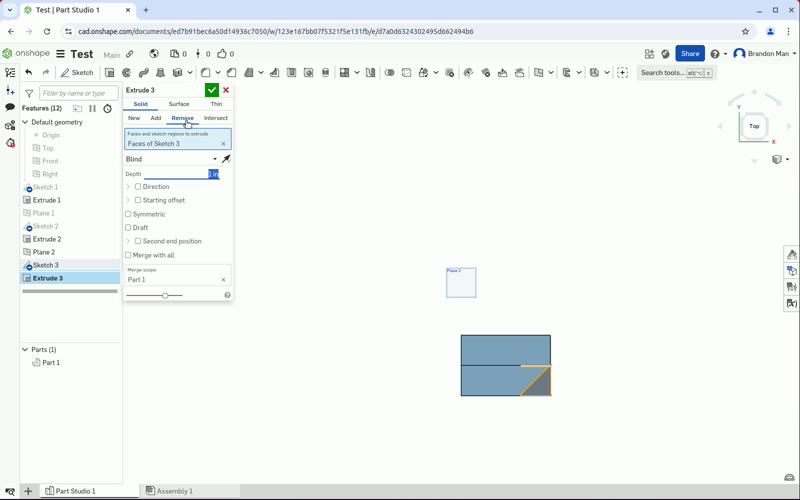
text(6.018)
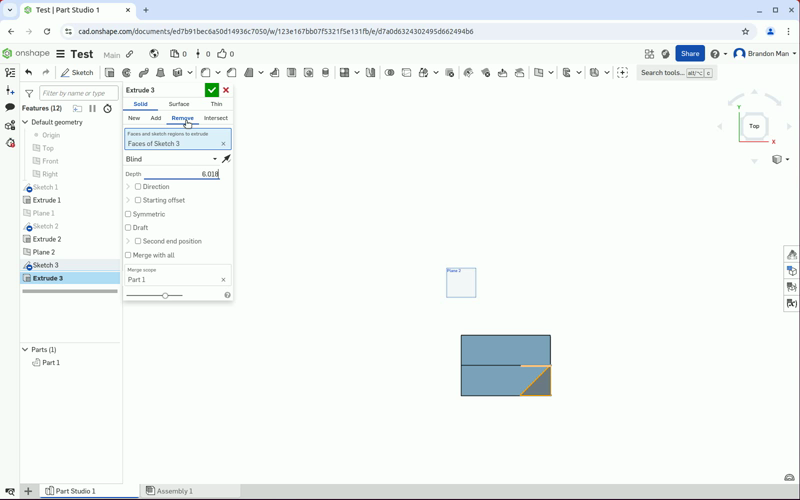
key(tab, 6)
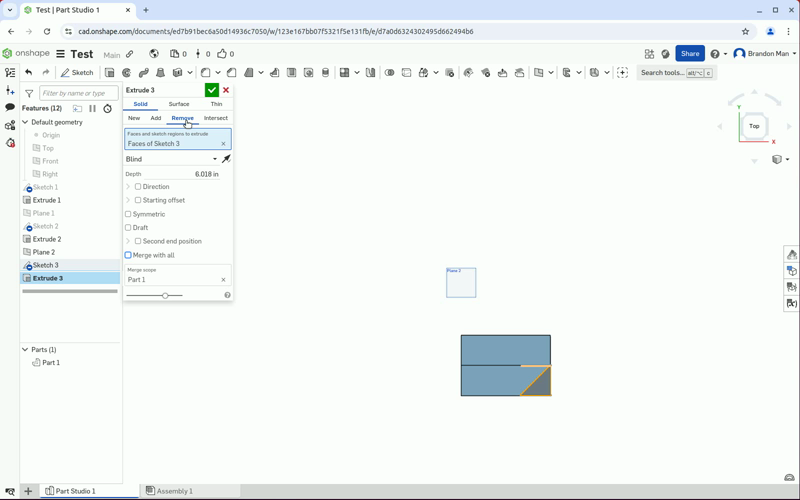
key(space)
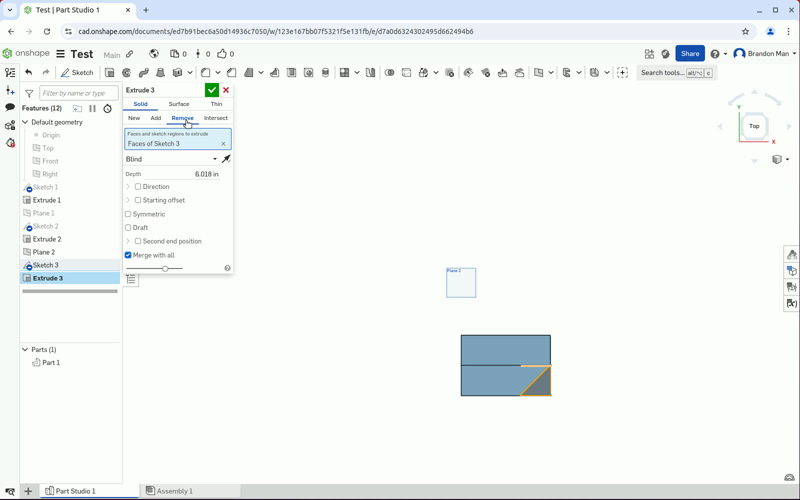
key(enter)
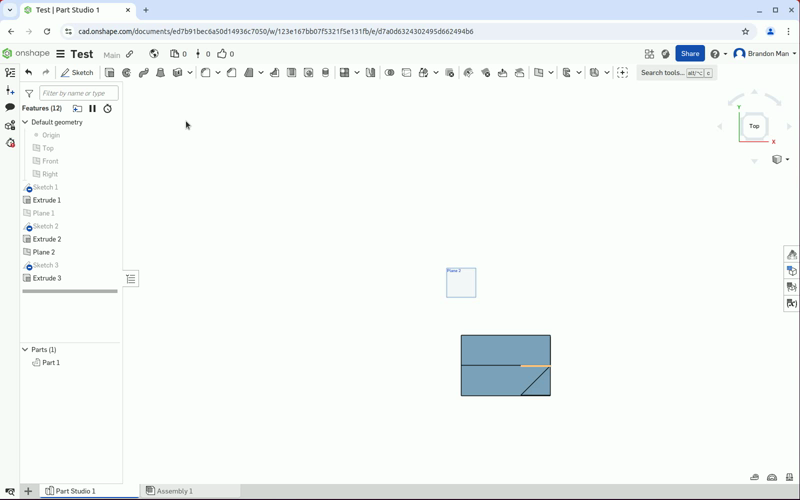
key(shift+h)
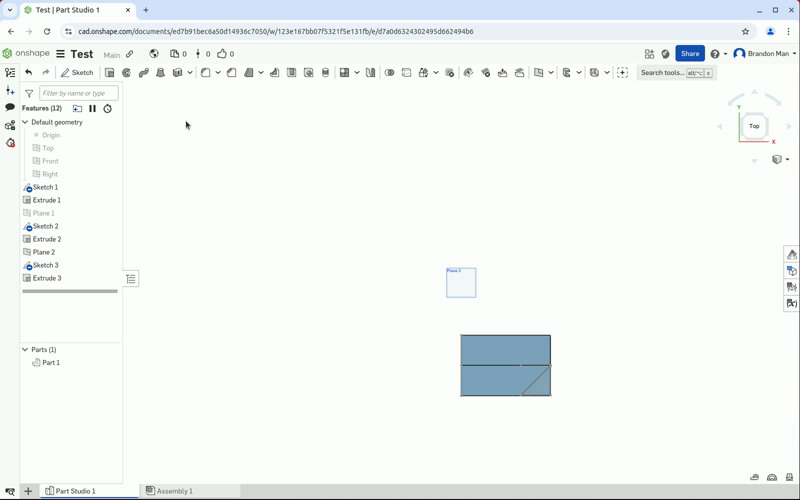
key(shift+h)
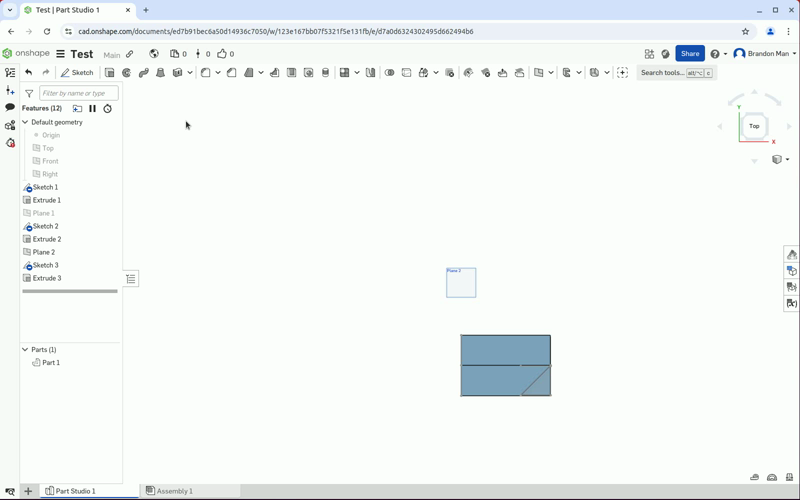
key(shift+7)
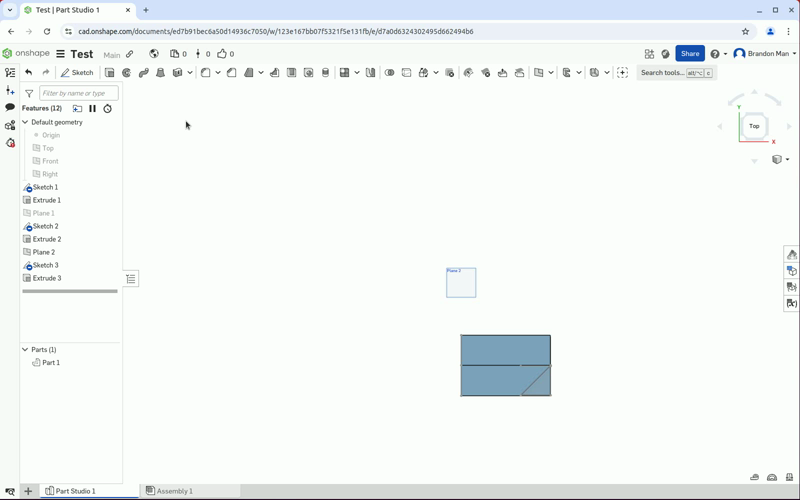
key(up, 3)
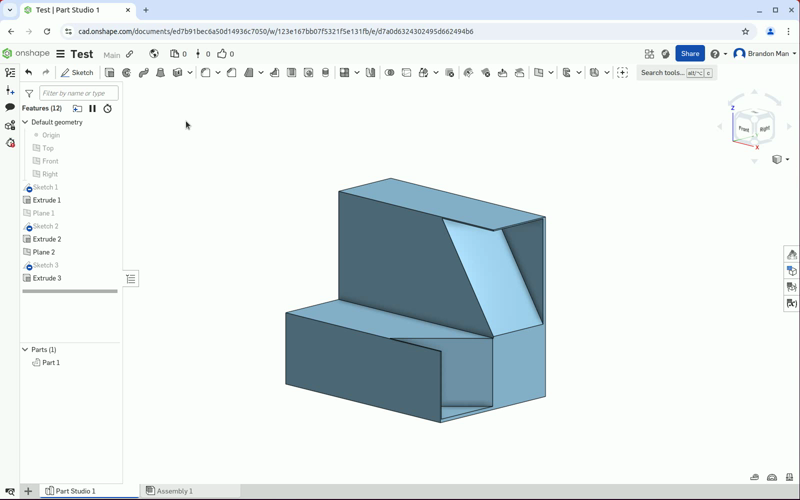
key(left, 3)
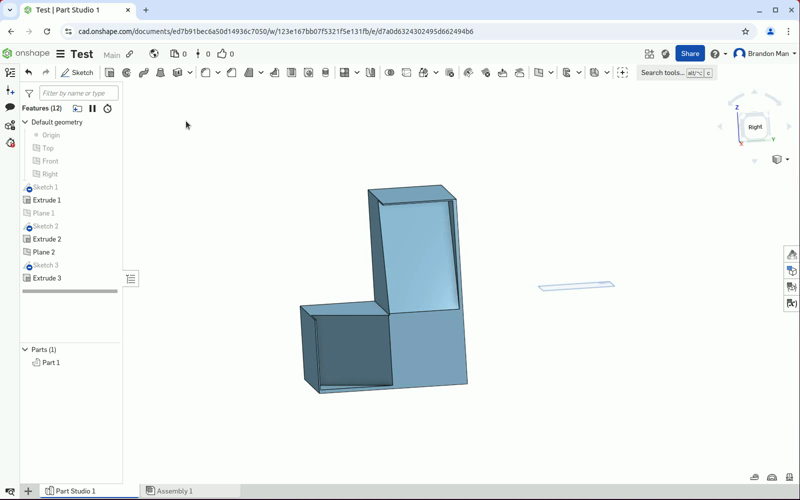
key(right, 3)
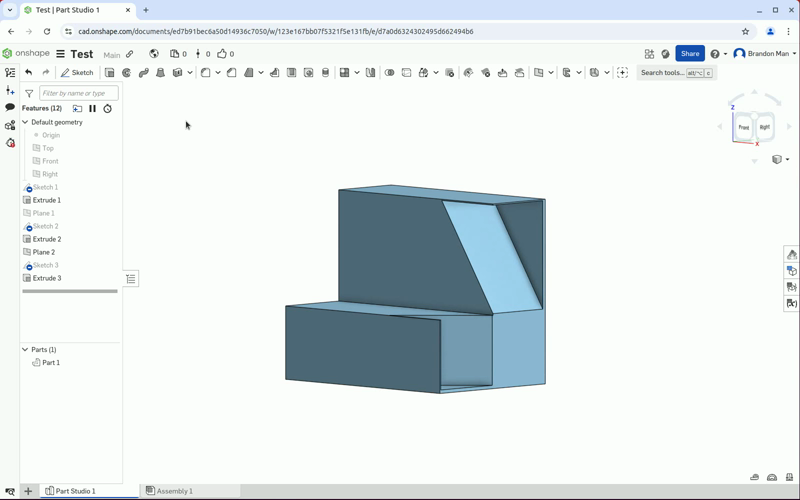
key(down, 3)
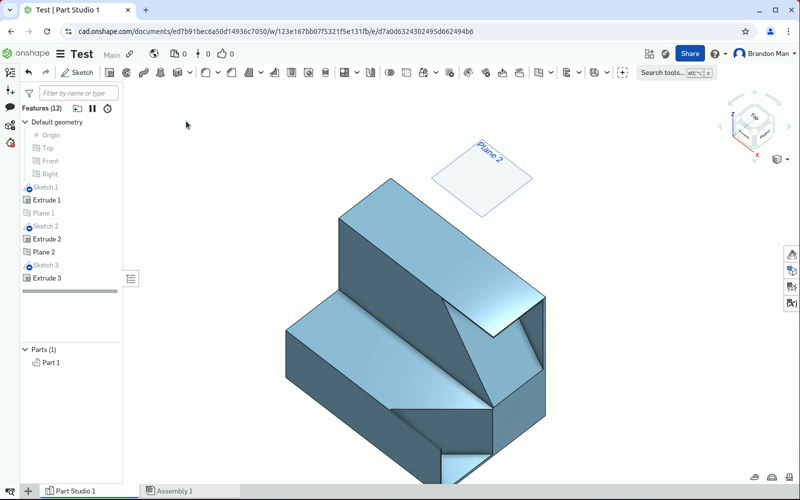
mouse_move(73, 189)
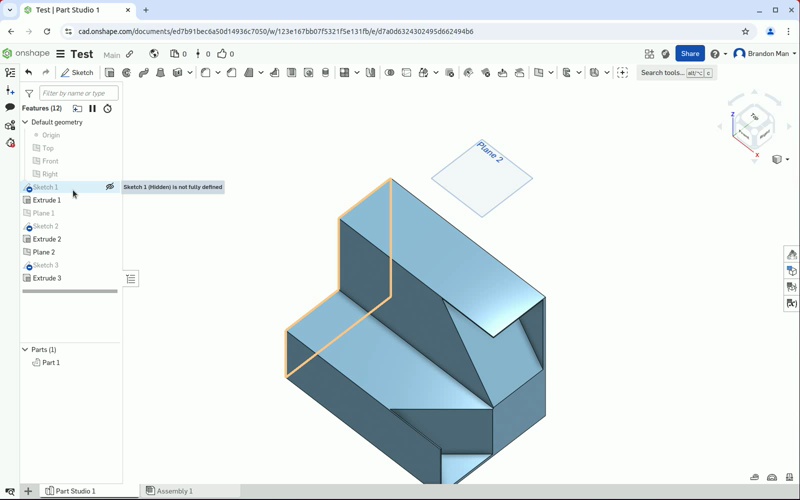
click(73, 189)